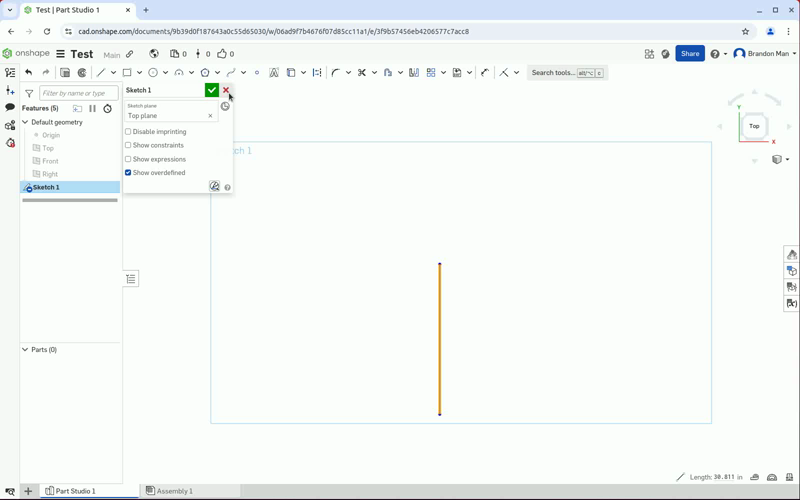
key(shift+h)
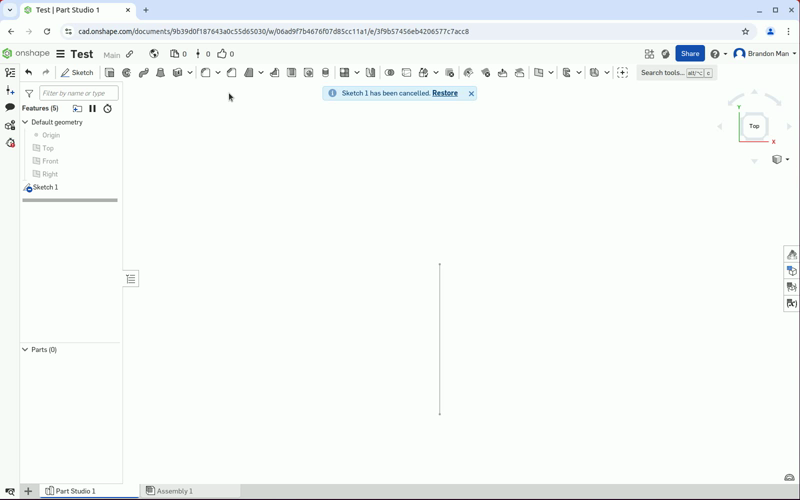
mouse_move(73, 352)
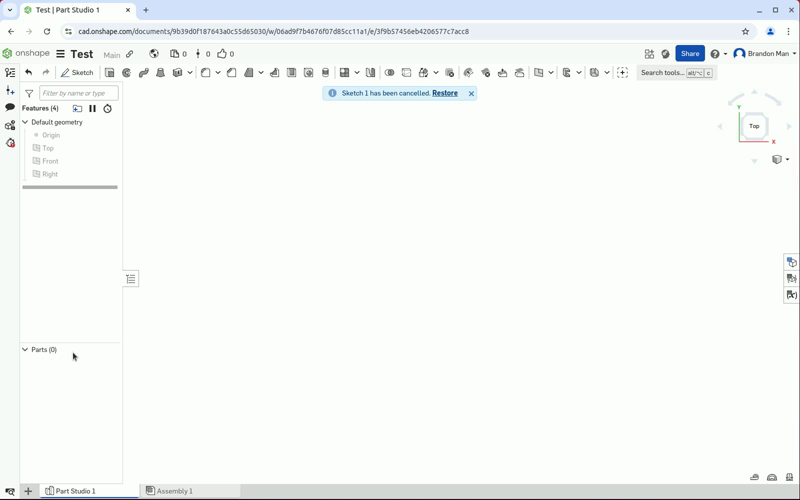
key(y)
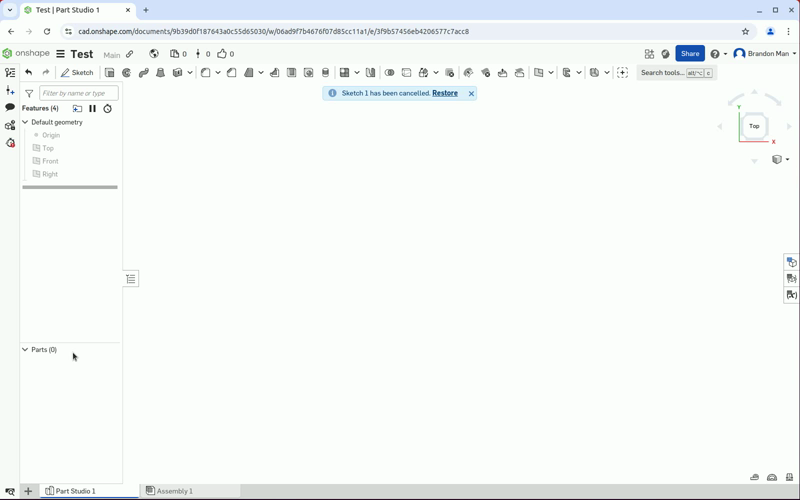
key(shift+p)
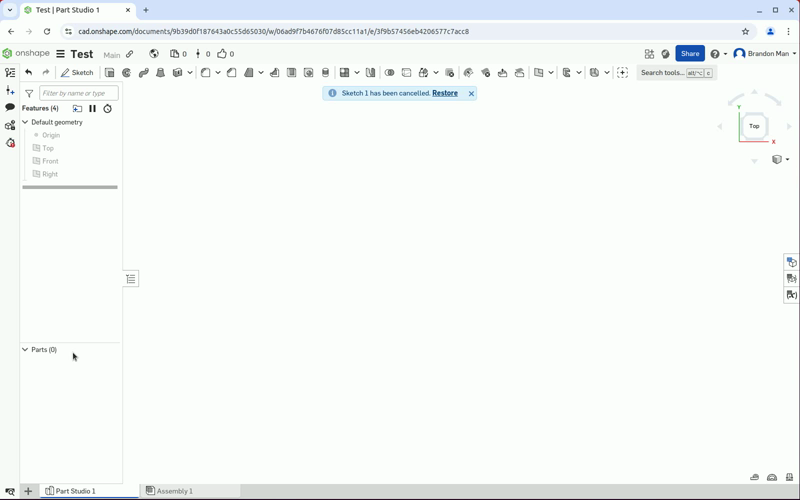
key(space)
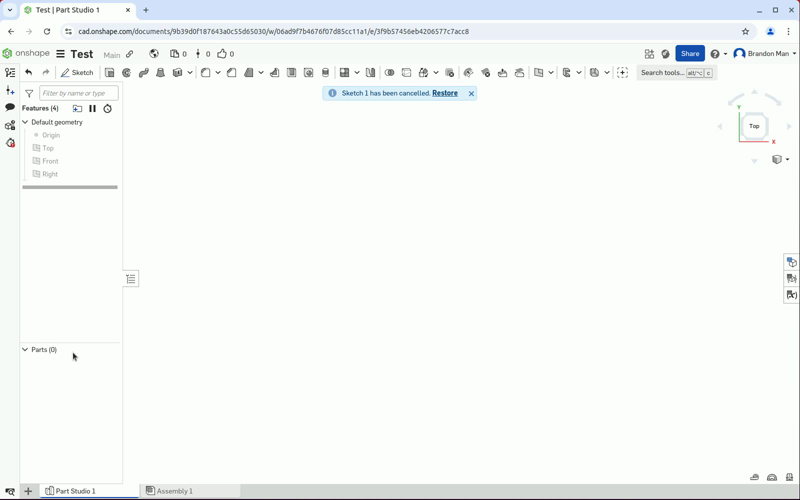
key_down(shift)
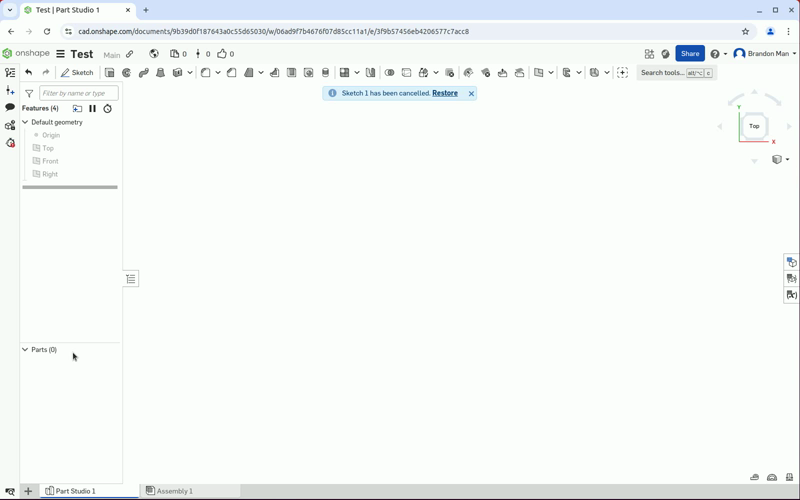
key(up)
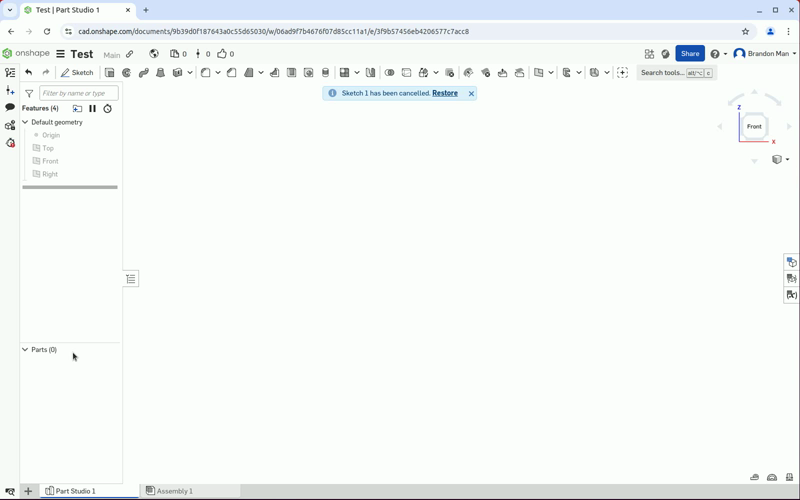
key_up(shift)
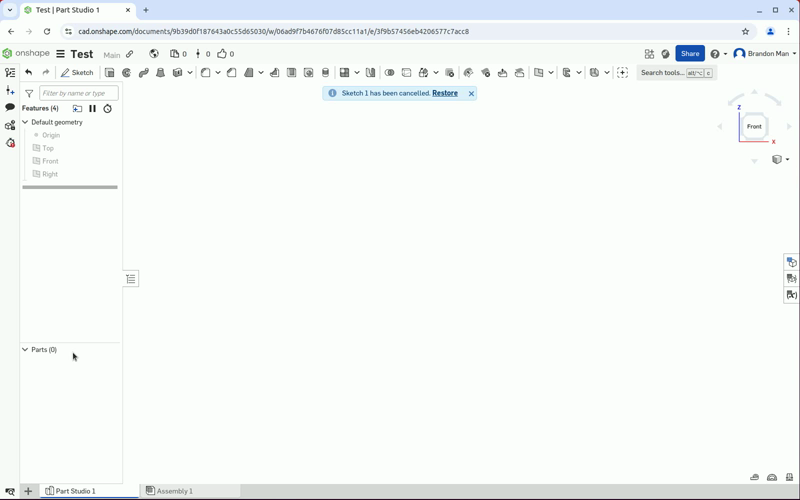
mouse_move(73, 352)
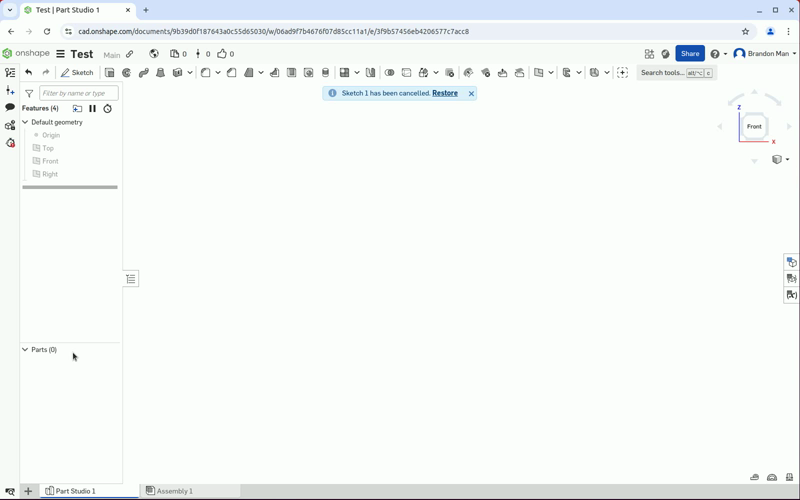
key(shift+y)
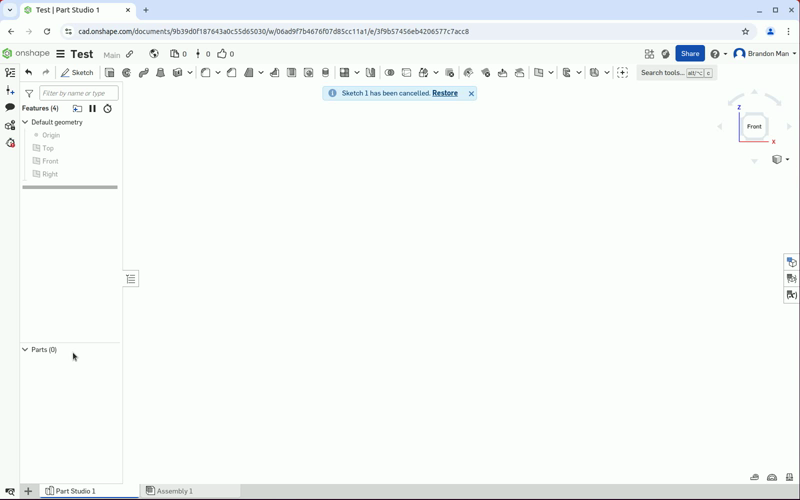
key(shift+s)
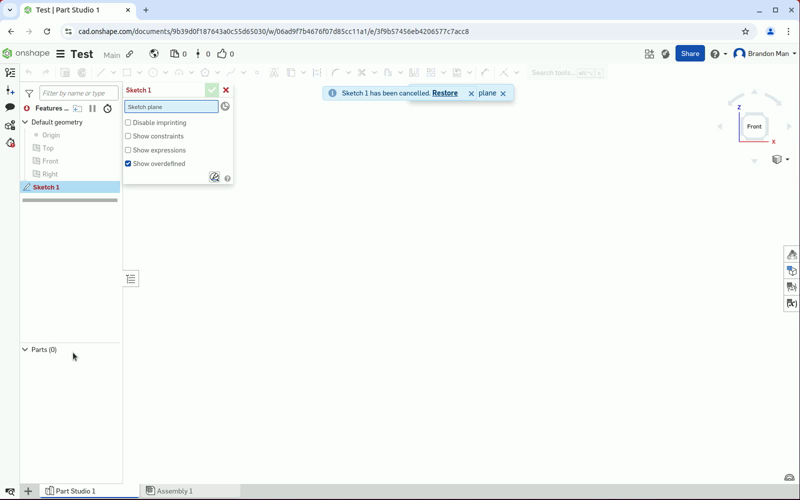
mouse_move(73, 163)
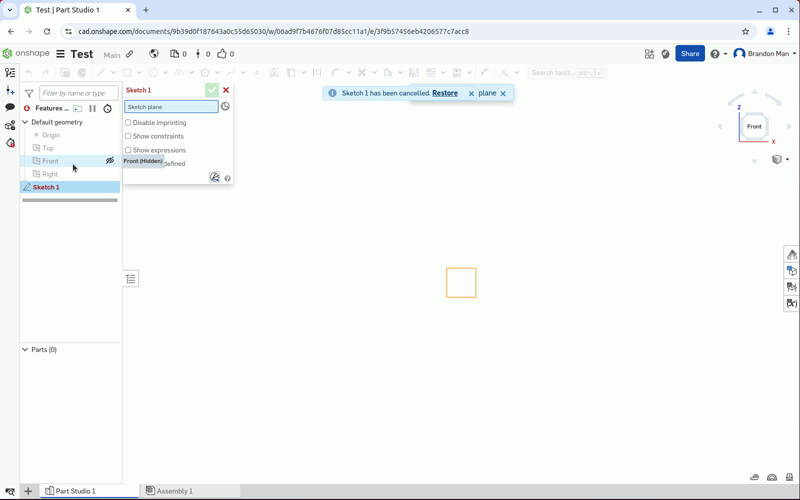
click(73, 163)
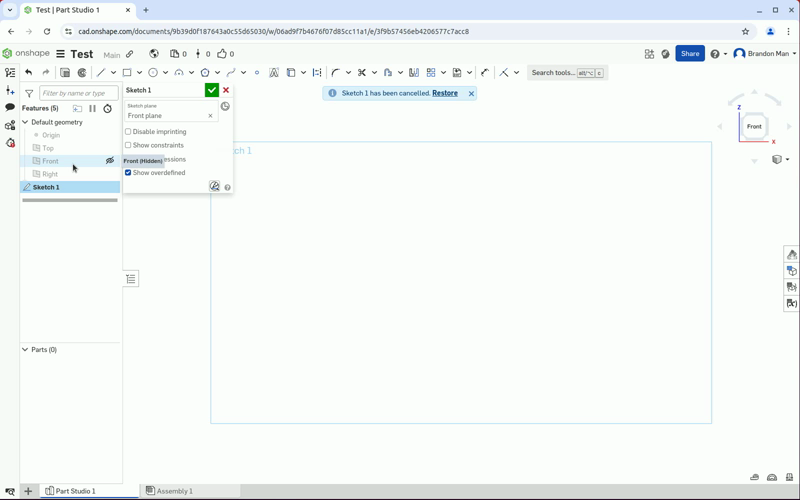
mouse_move(73, 352)
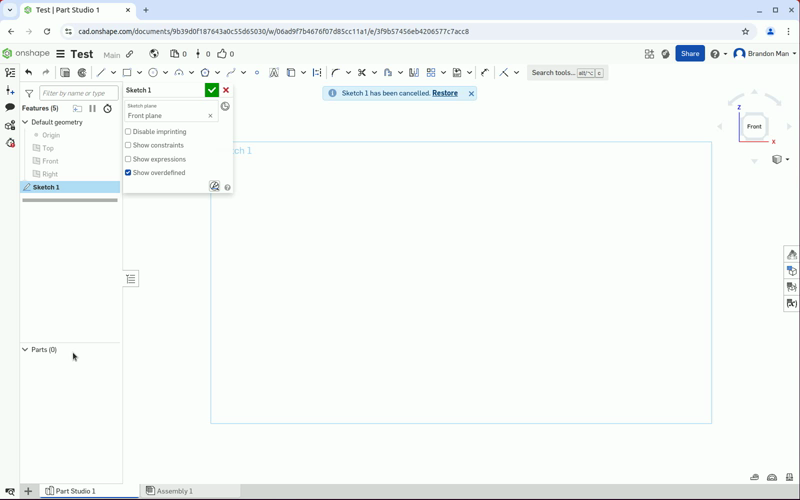
key(y)
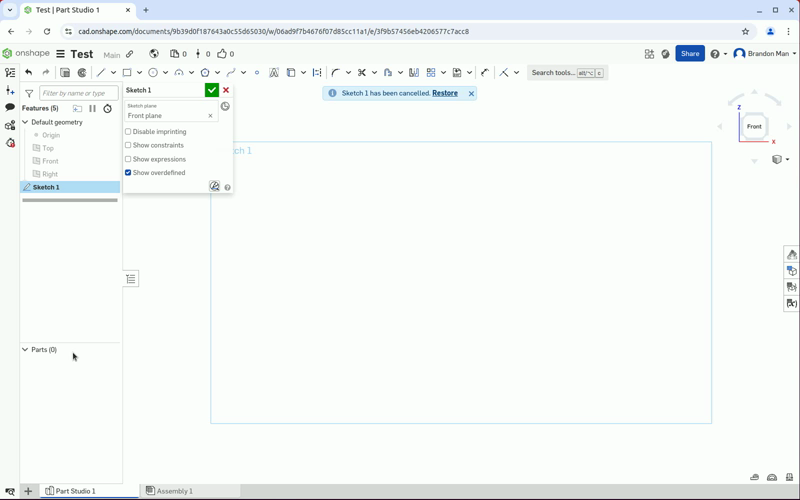
key(l)
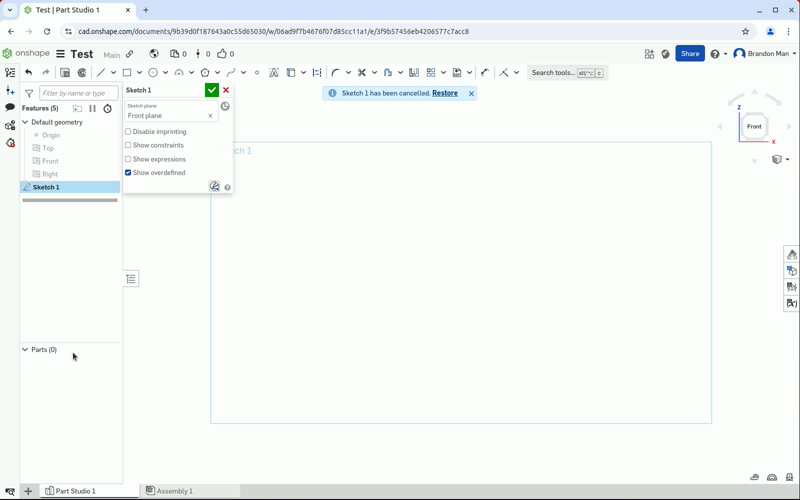
key_down(shift)
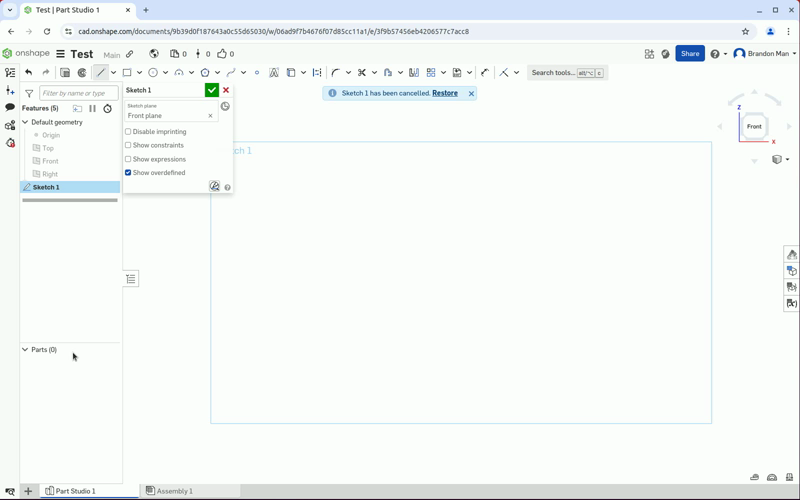
mouse_move(461, 309)
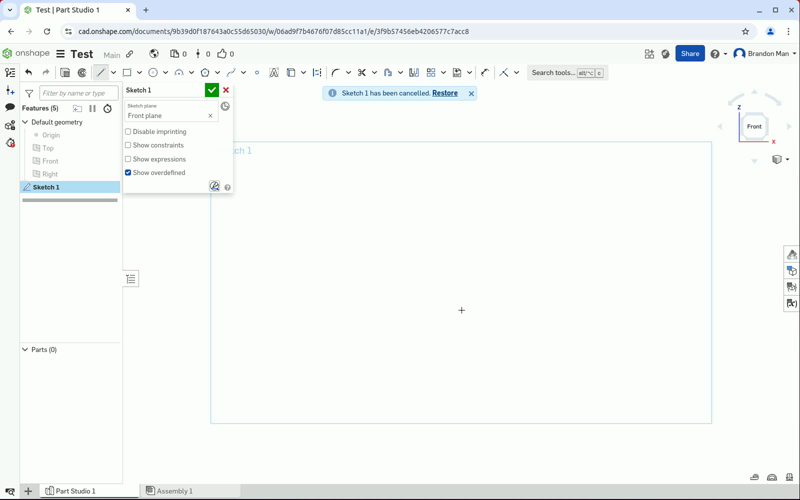
click(461, 309)
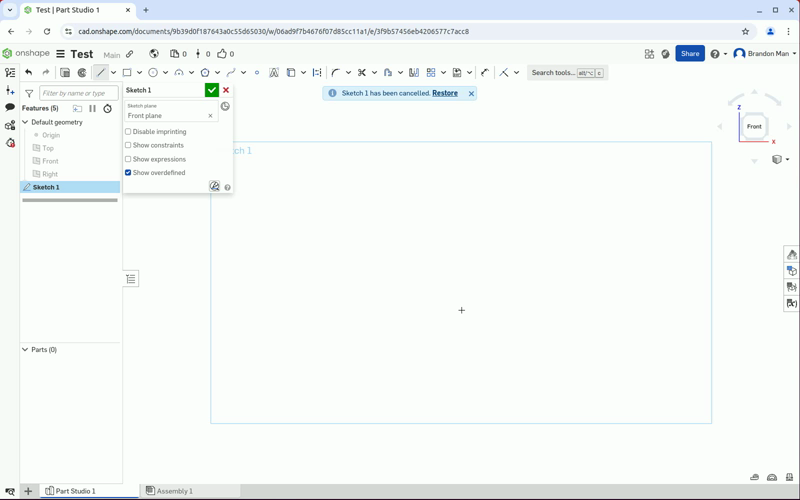
key_up(shift)
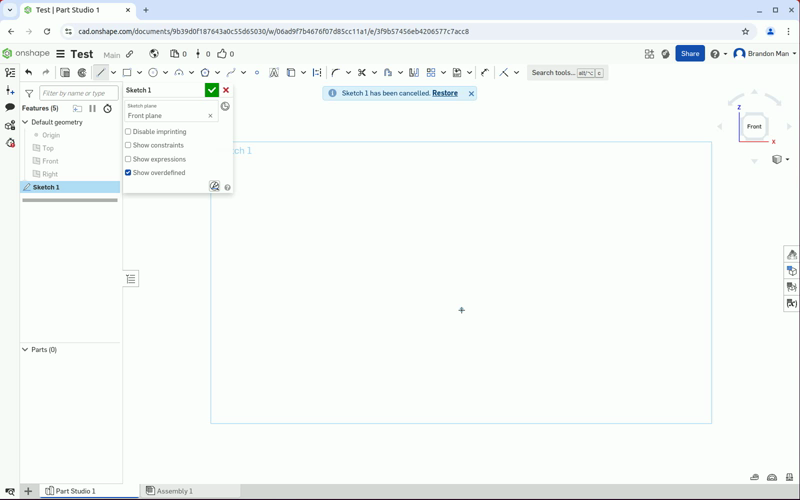
key_down(shift)
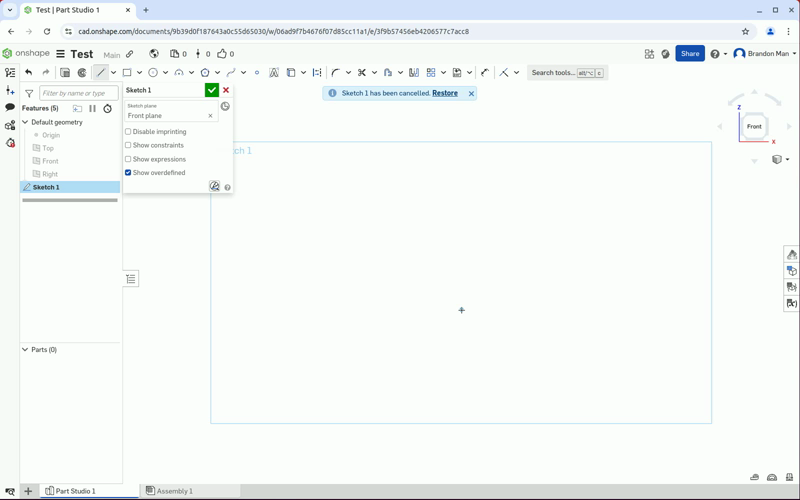
mouse_move(552, 304)
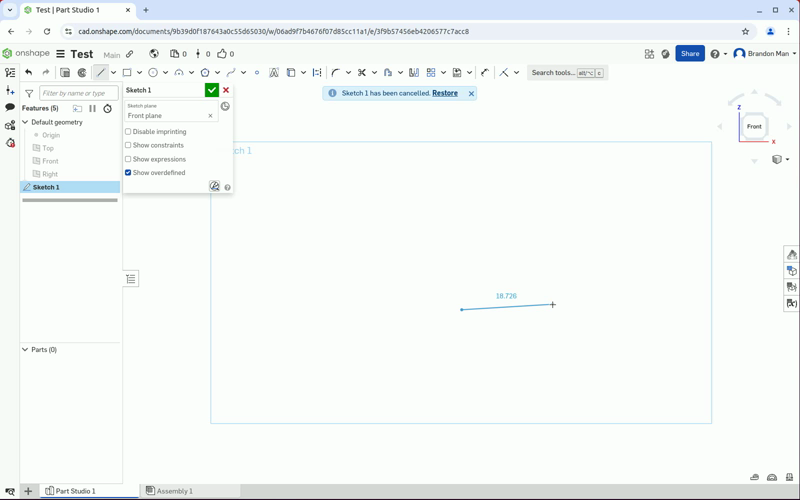
click(552, 304)
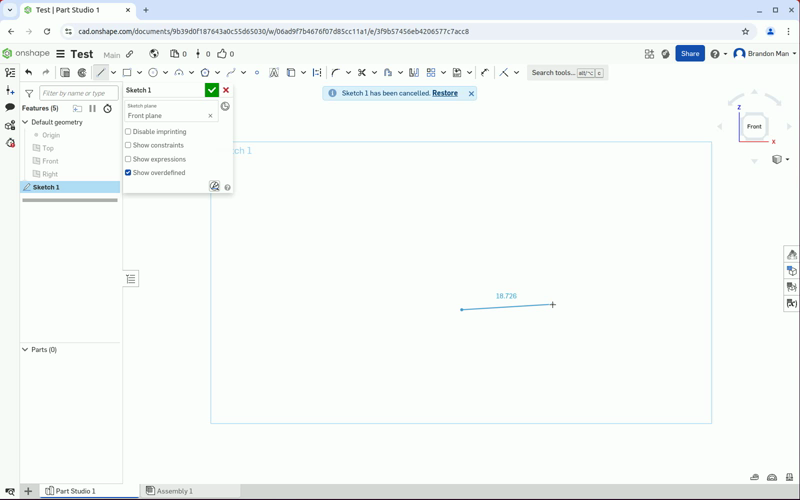
key_up(shift)
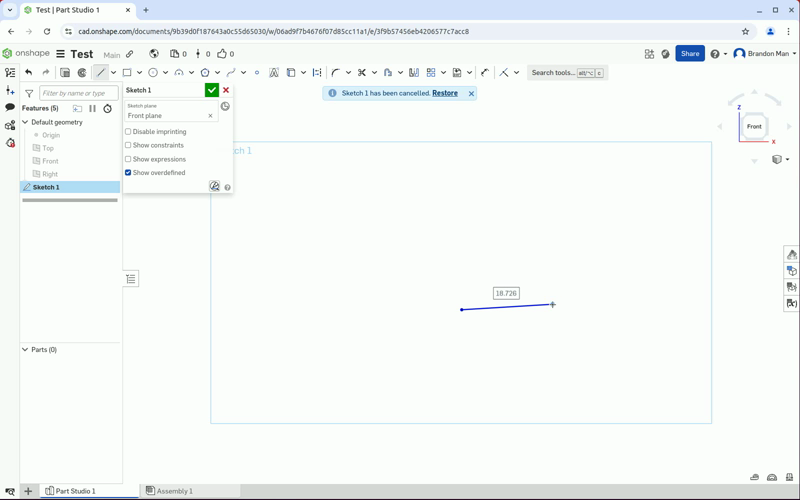
key(esc)
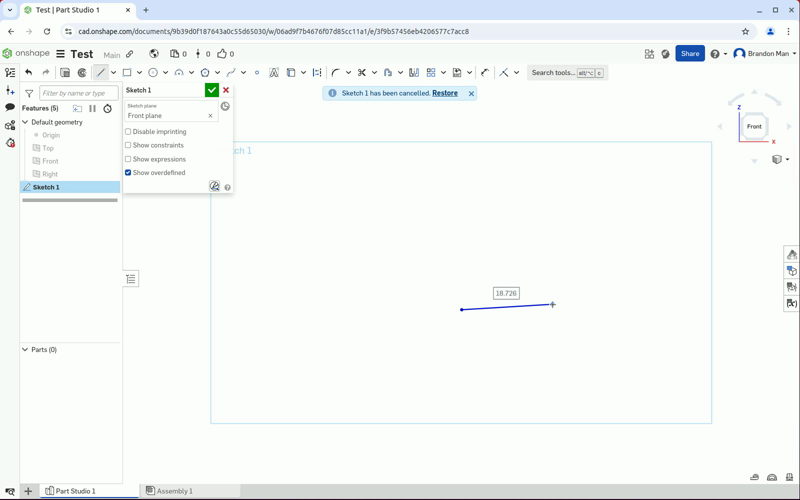
key(a)
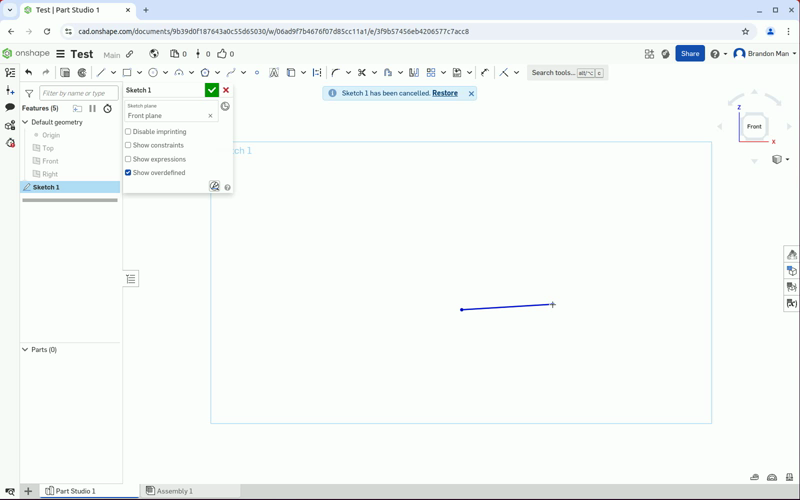
mouse_move(552, 304)
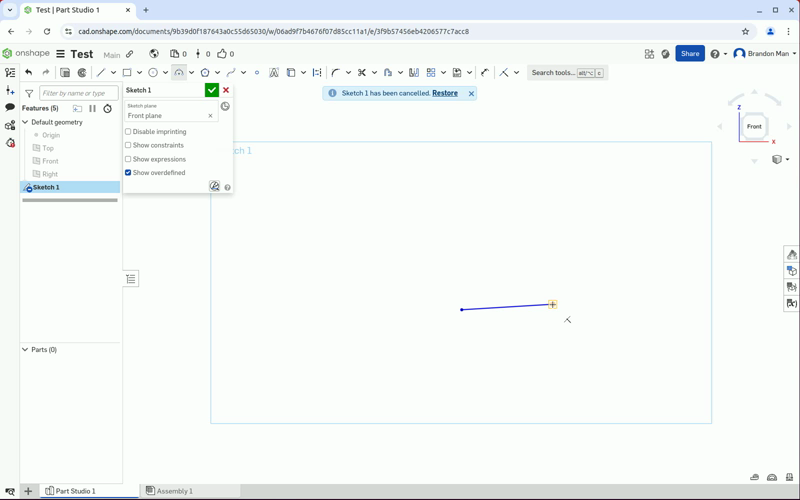
click(552, 304)
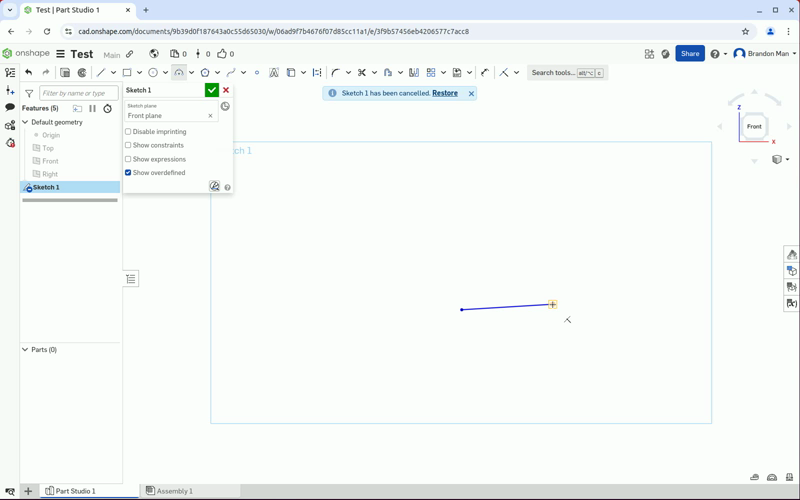
key_down(shift)
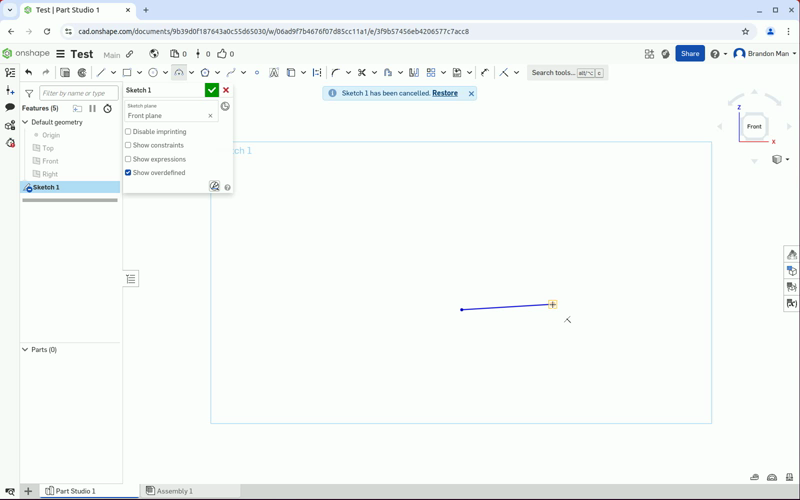
mouse_move(552, 261)
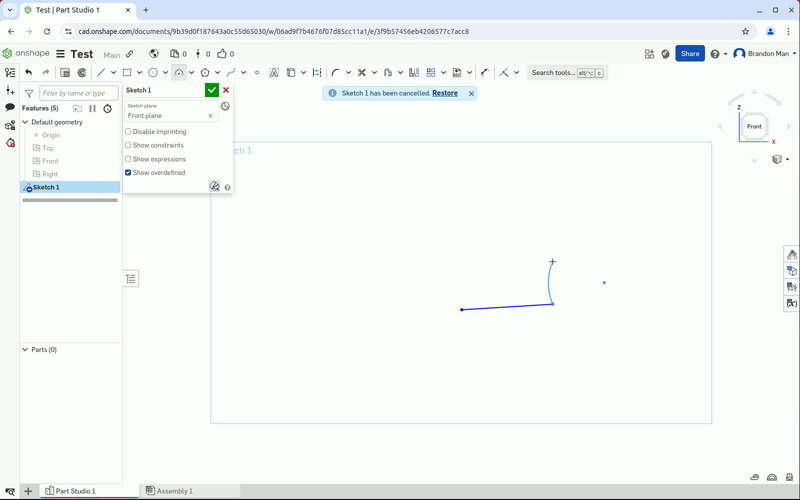
click(552, 261)
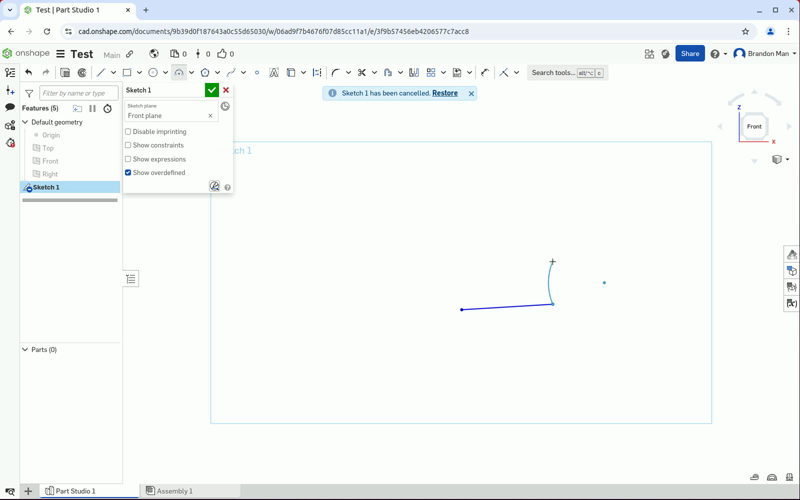
mouse_move(529, 282)
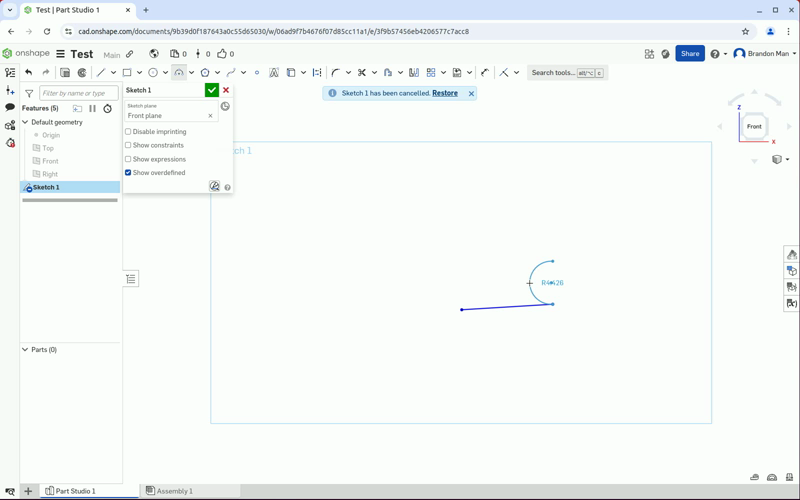
click(529, 282)
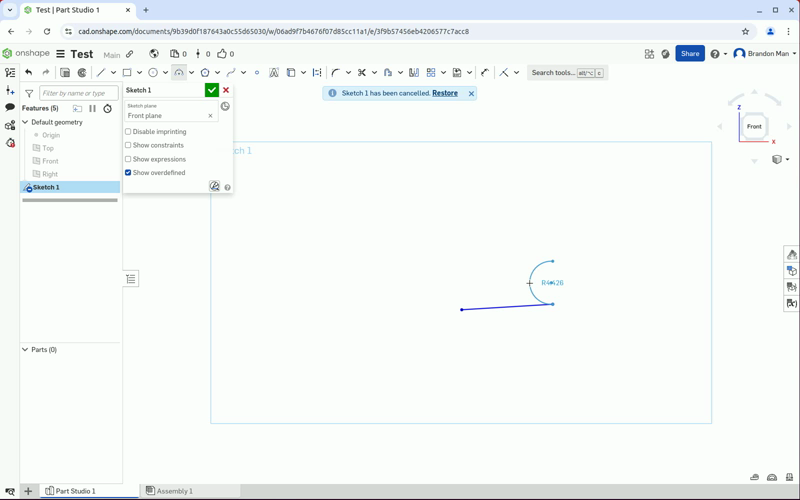
key_up(shift)
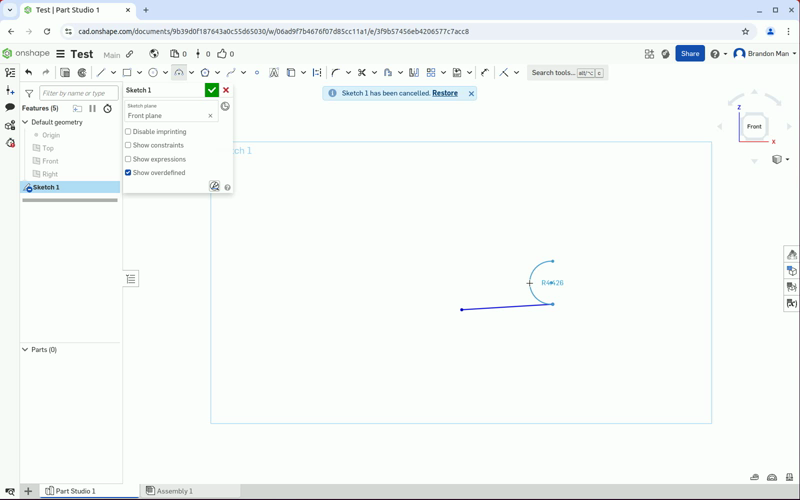
key(esc)
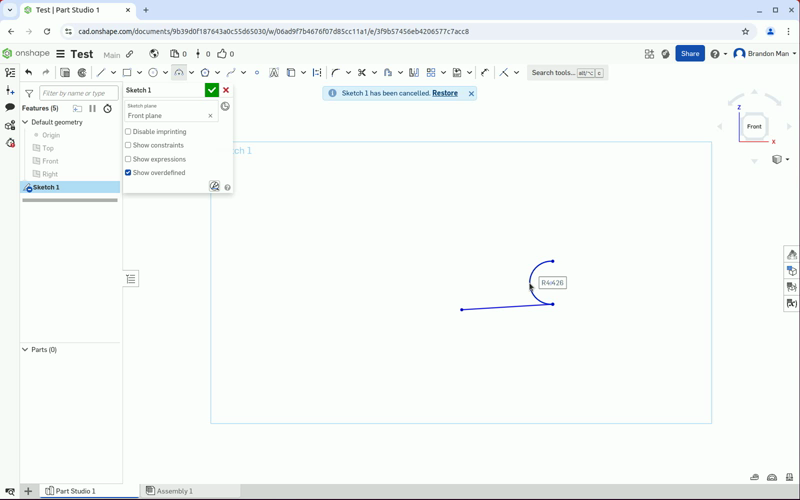
key(l)
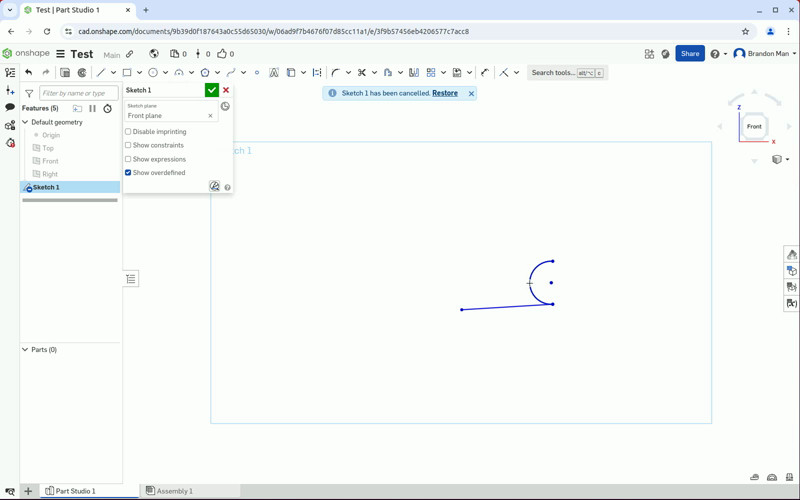
mouse_move(552, 261)
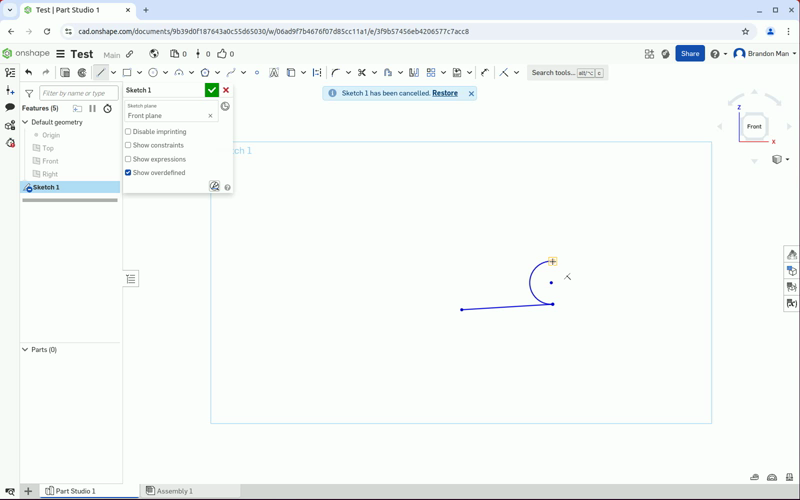
click(552, 261)
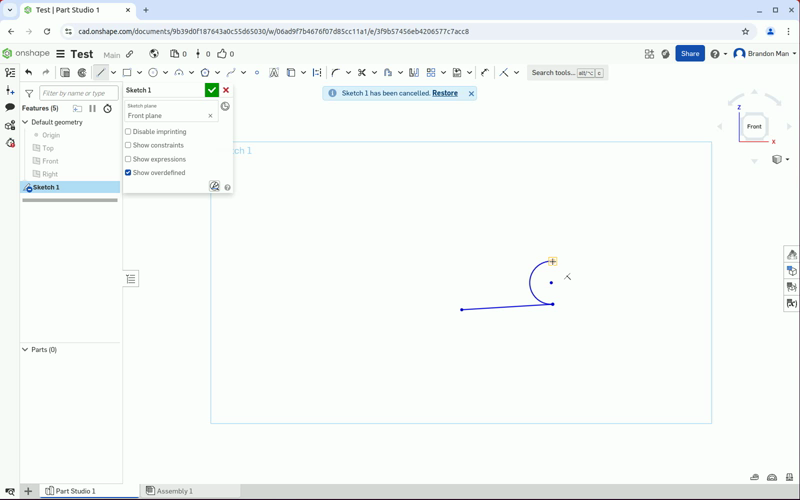
key_down(shift)
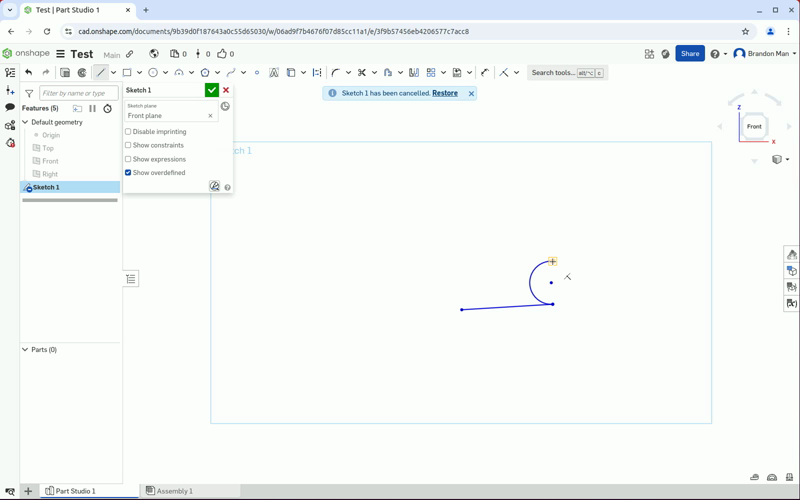
mouse_move(461, 255)
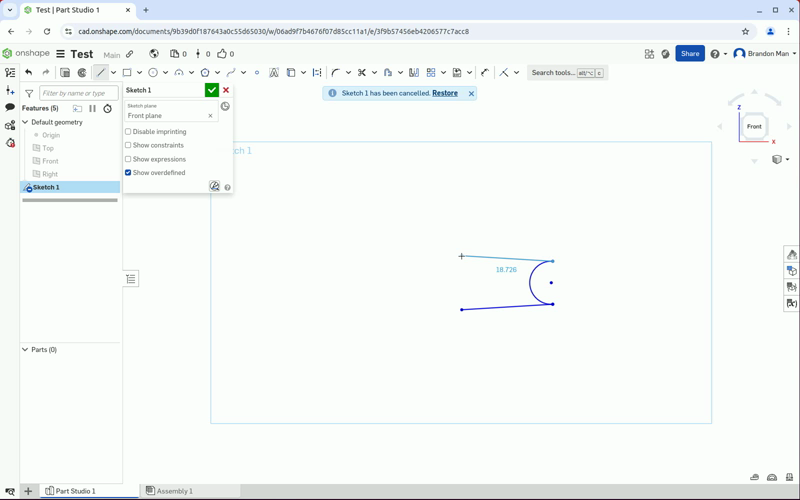
click(461, 255)
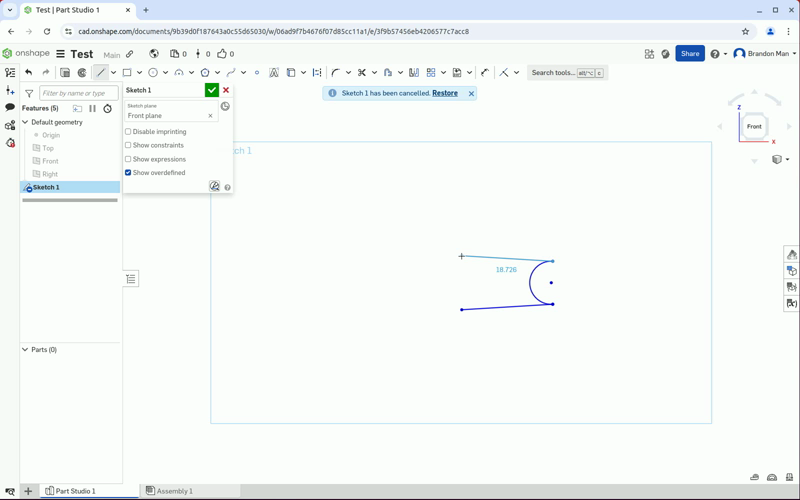
key_up(shift)
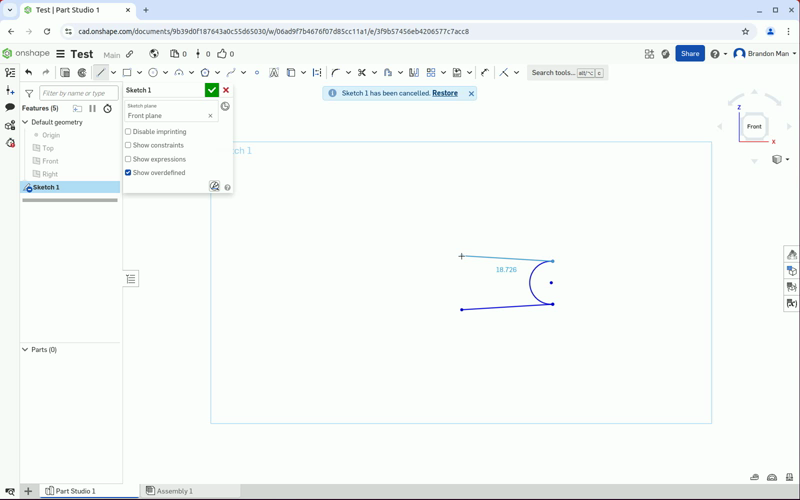
key(esc)
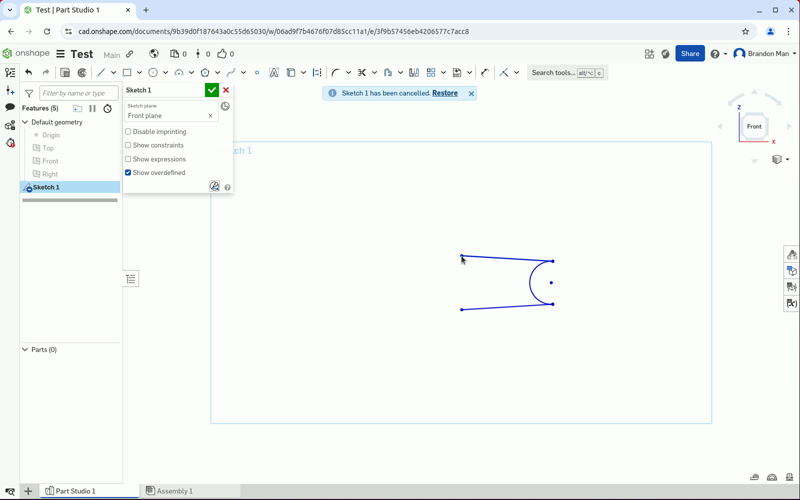
key(a)
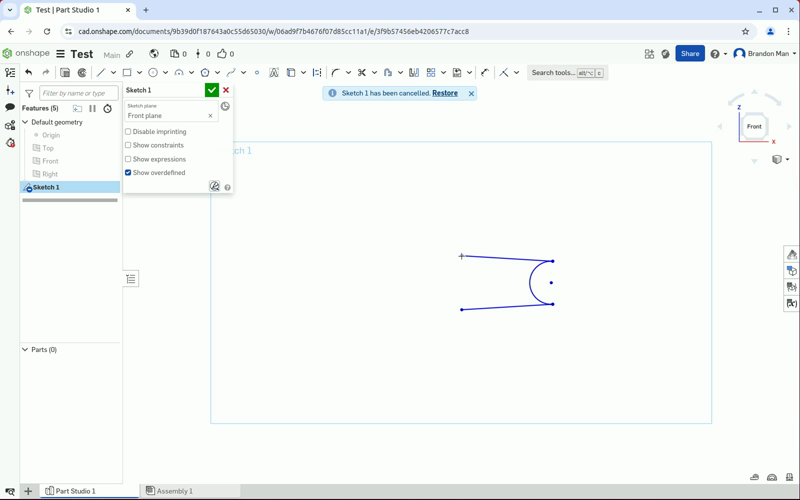
mouse_move(461, 255)
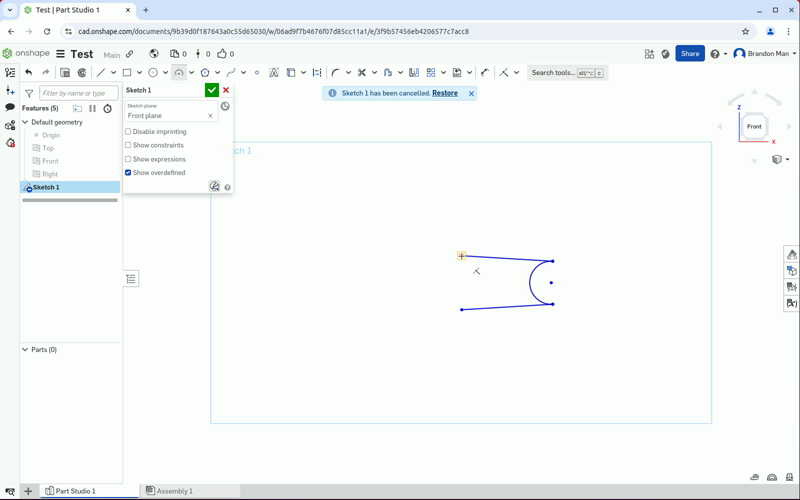
click(461, 255)
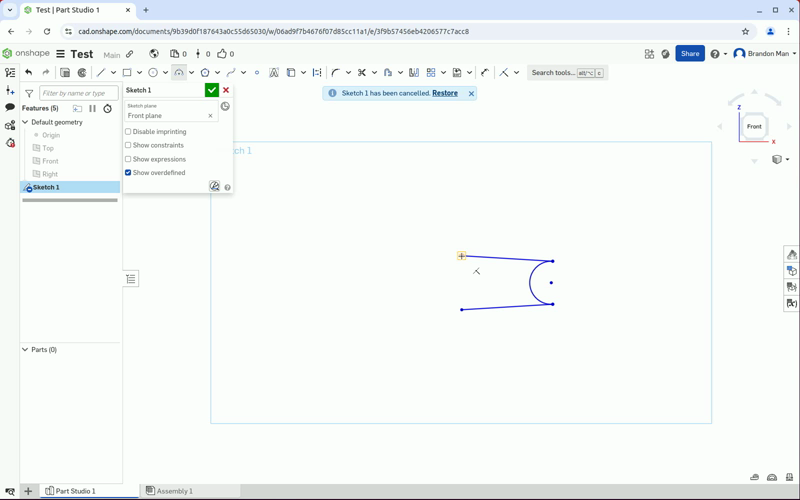
mouse_move(461, 309)
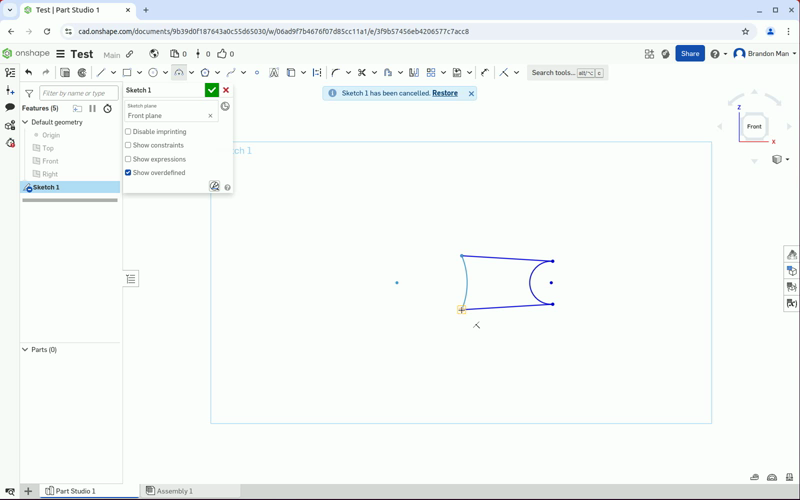
click(461, 309)
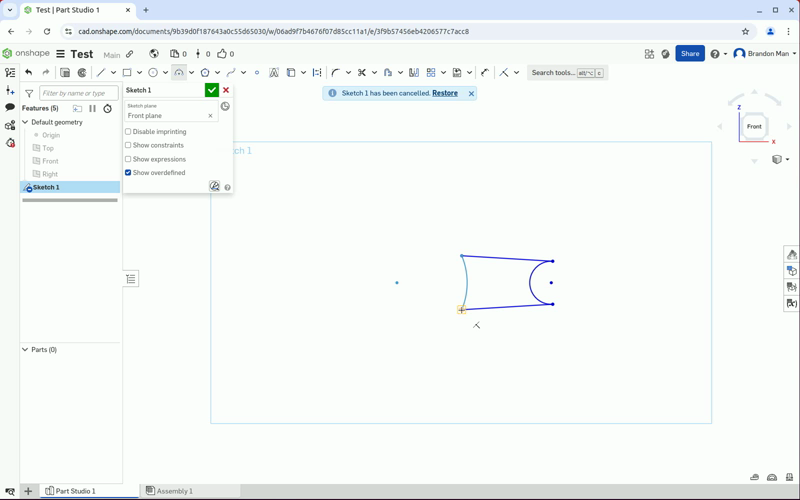
key_down(shift)
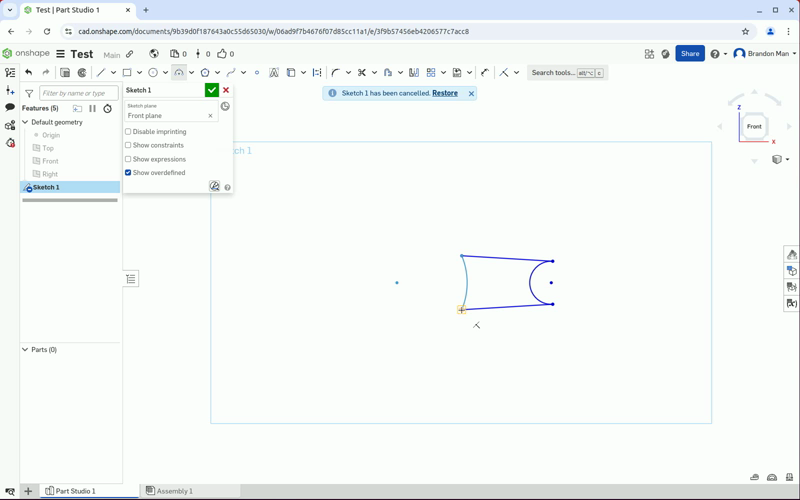
mouse_move(487, 282)
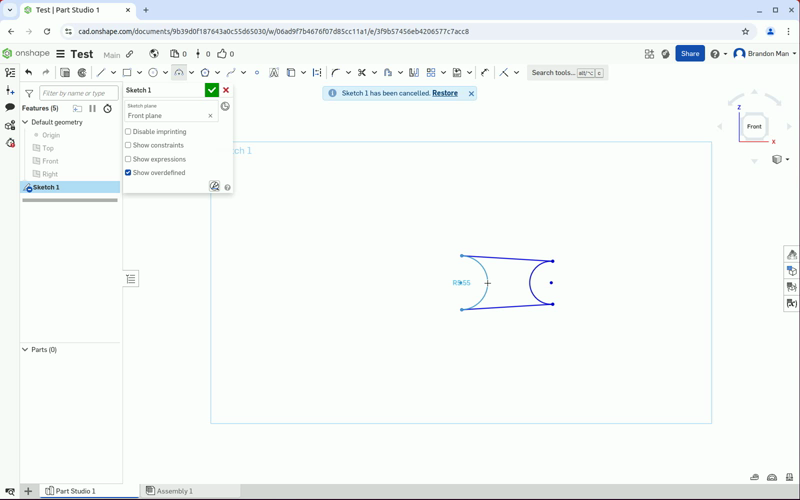
click(487, 282)
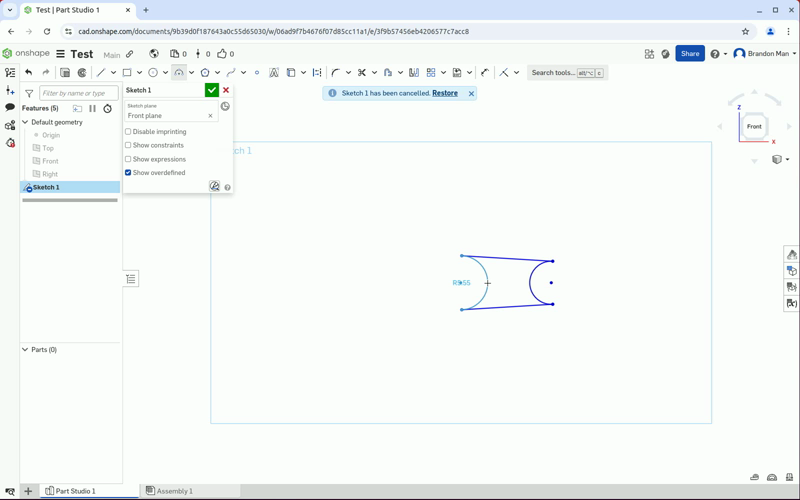
key_up(shift)
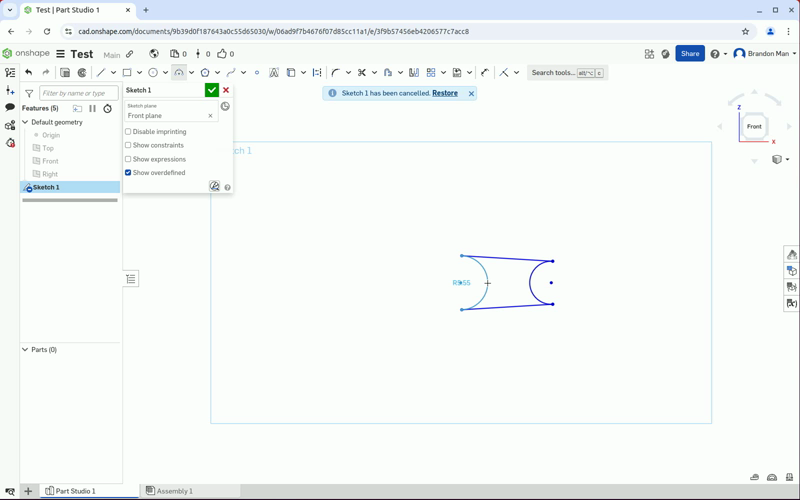
key(esc)
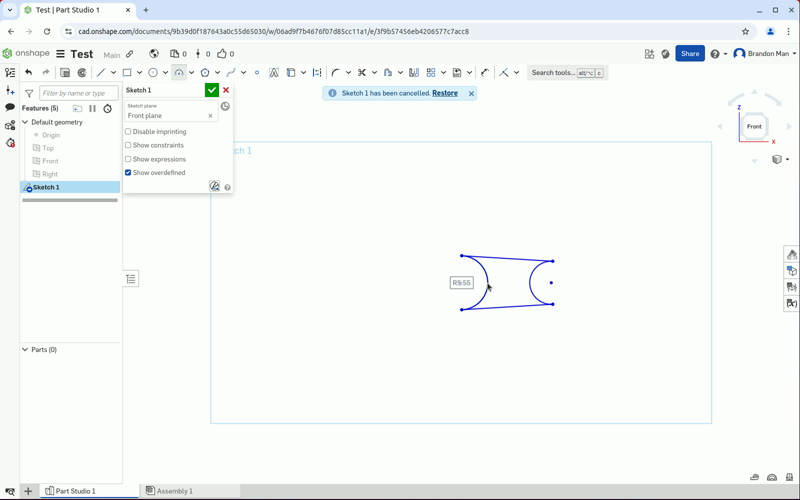
mouse_move(525, 283)
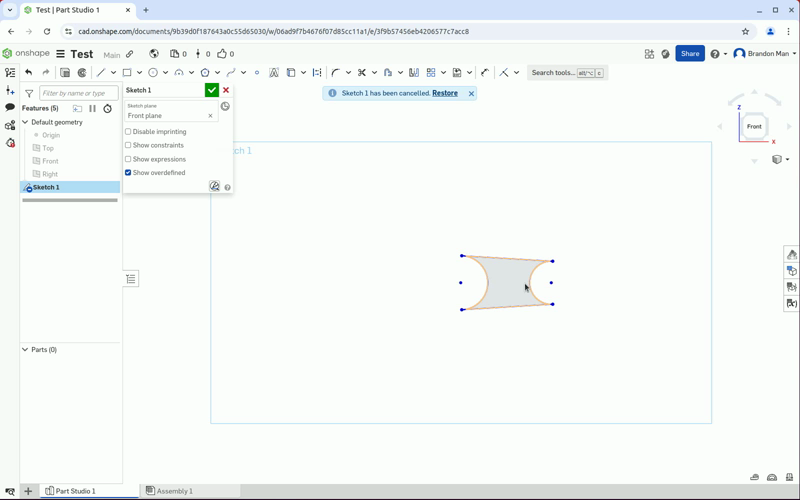
click(525, 283)
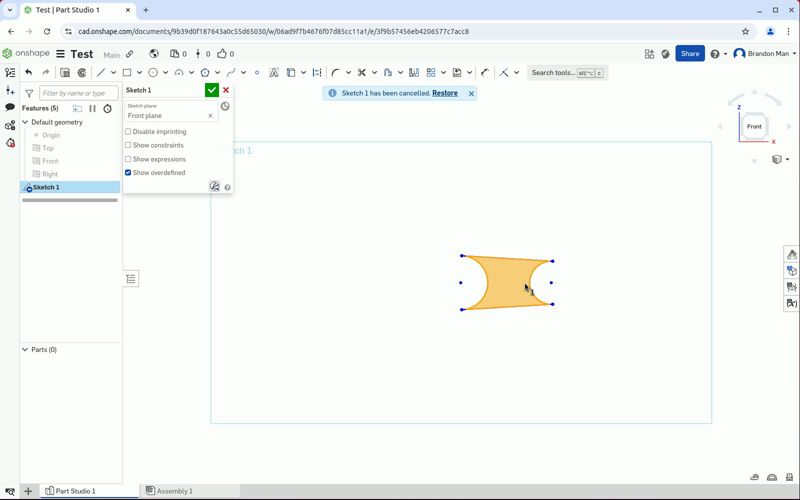
mouse_move(73, 352)
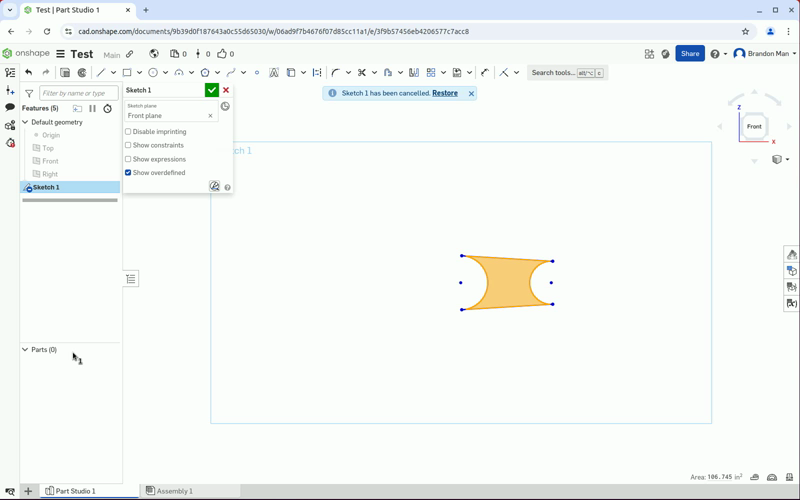
key(shift+y)
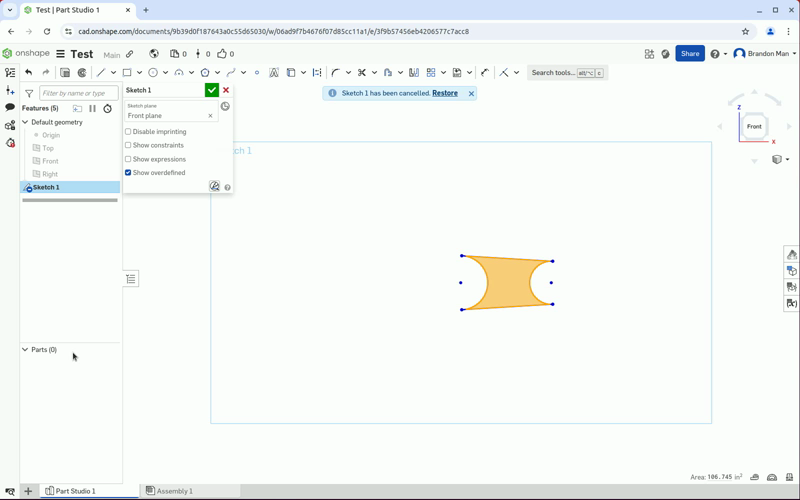
key(shift+e)
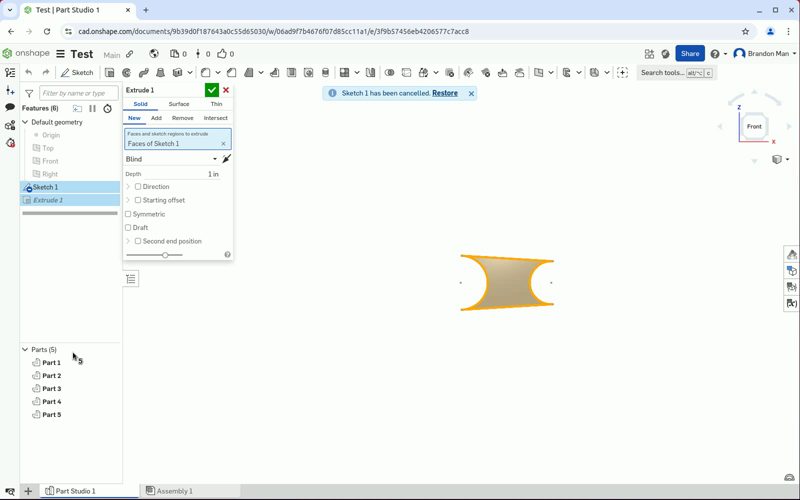
mouse_move(143, 106)
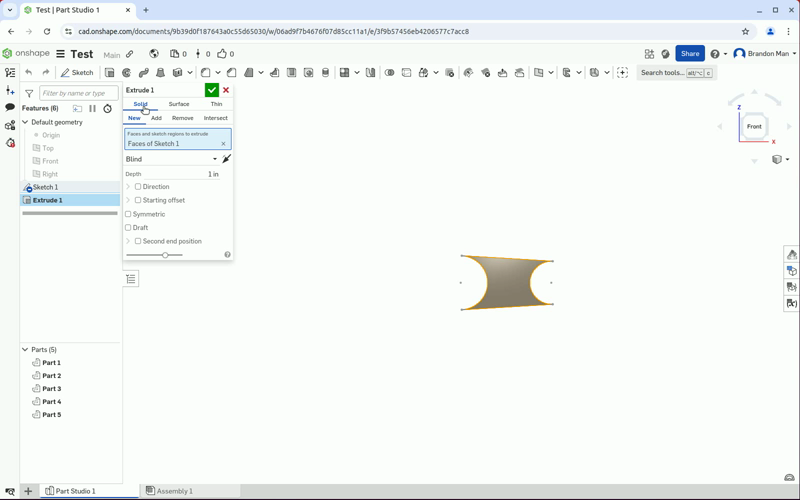
click(143, 106)
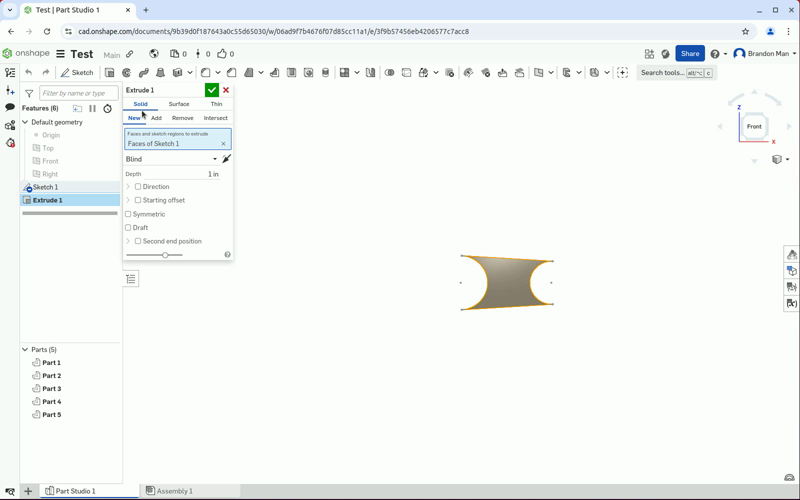
mouse_move(137, 120)
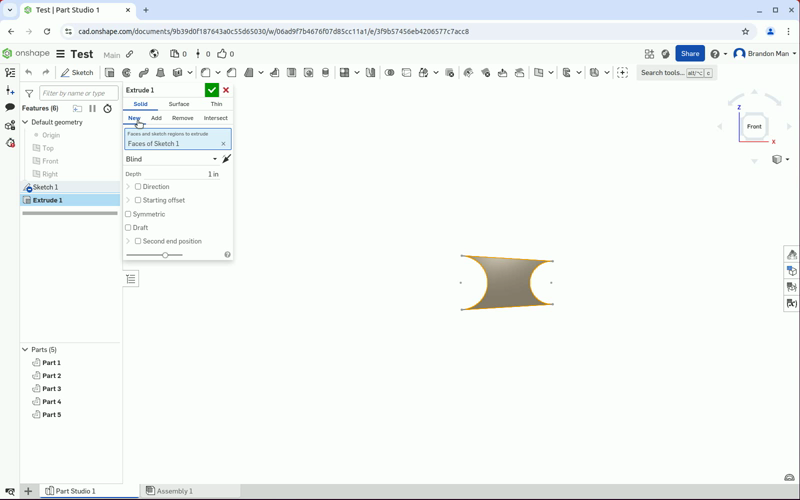
click(137, 120)
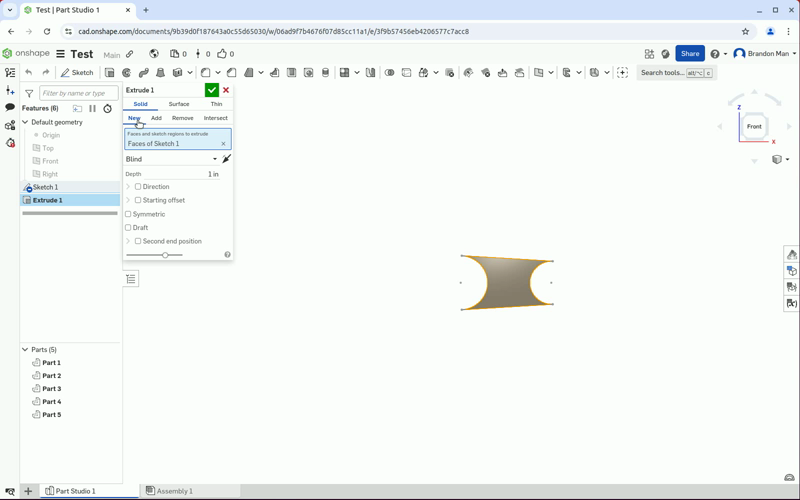
key(tab, 4)
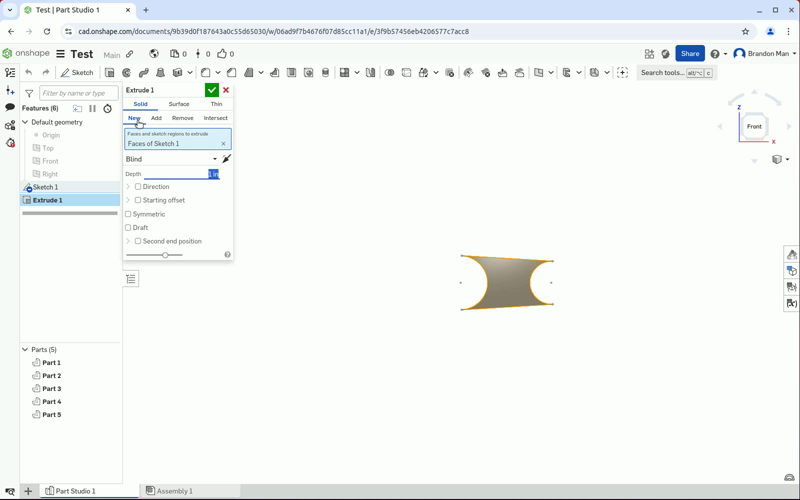
text(7.462)
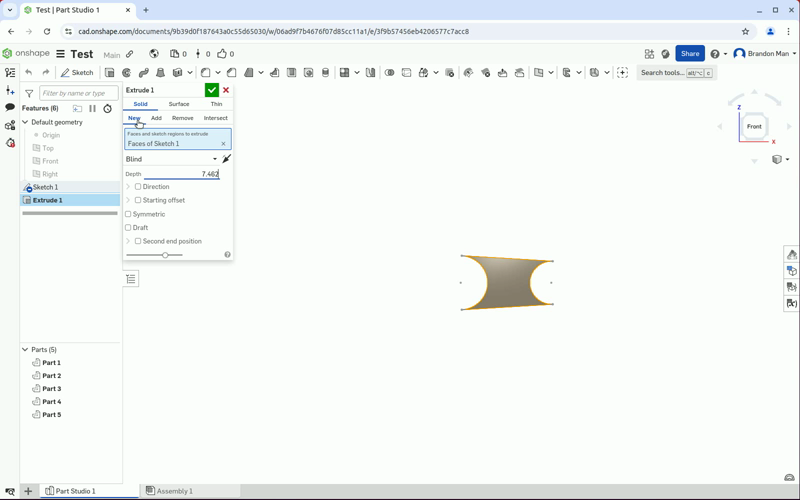
key(enter)
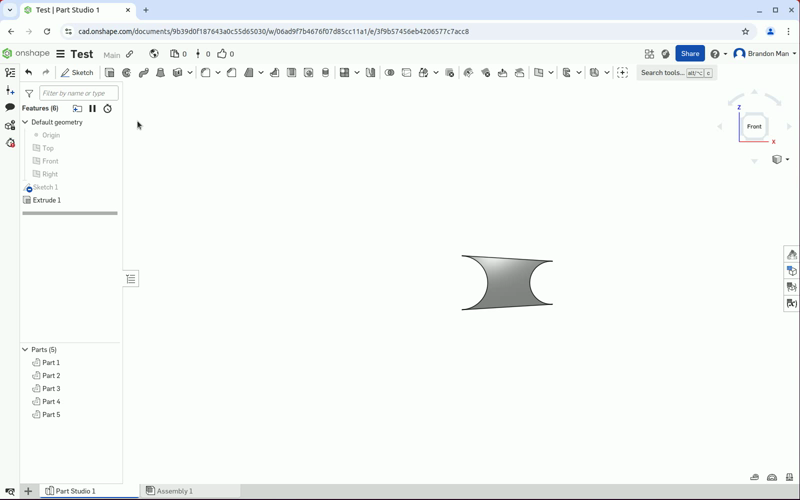
key(shift+h)
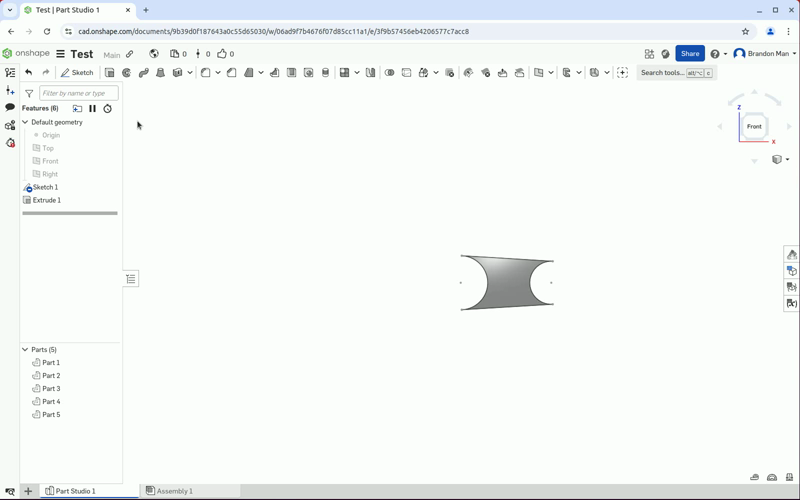
key(shift+h)
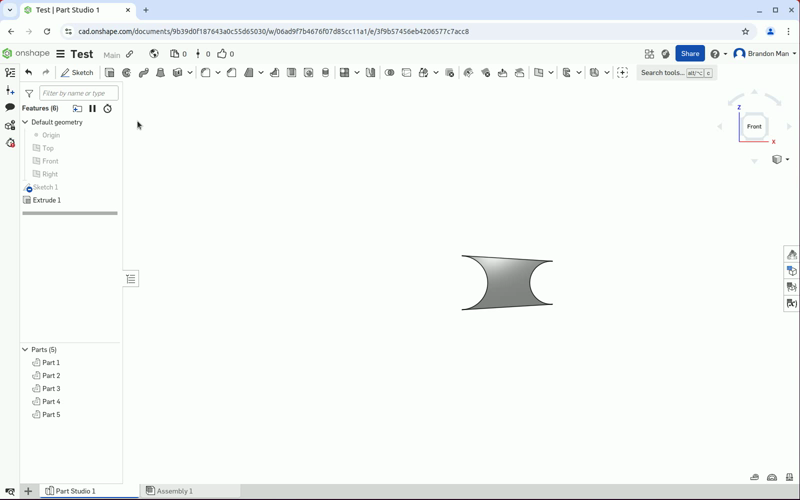
mouse_move(73, 189)
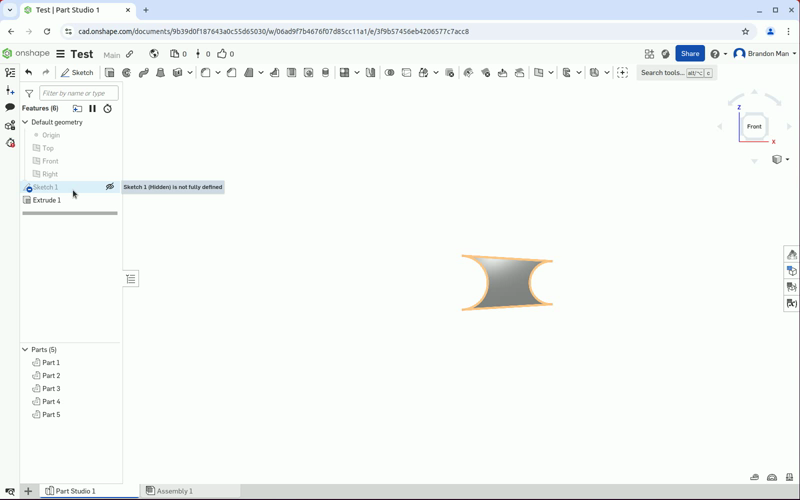
click(73, 189)
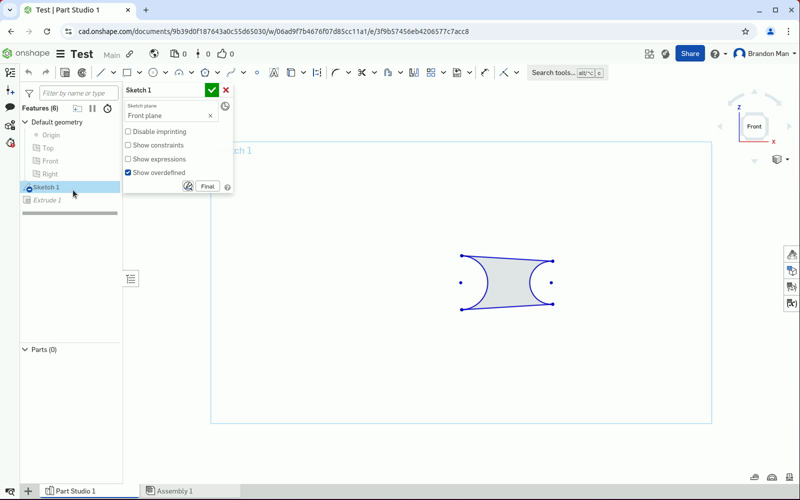
mouse_move(229, 92)
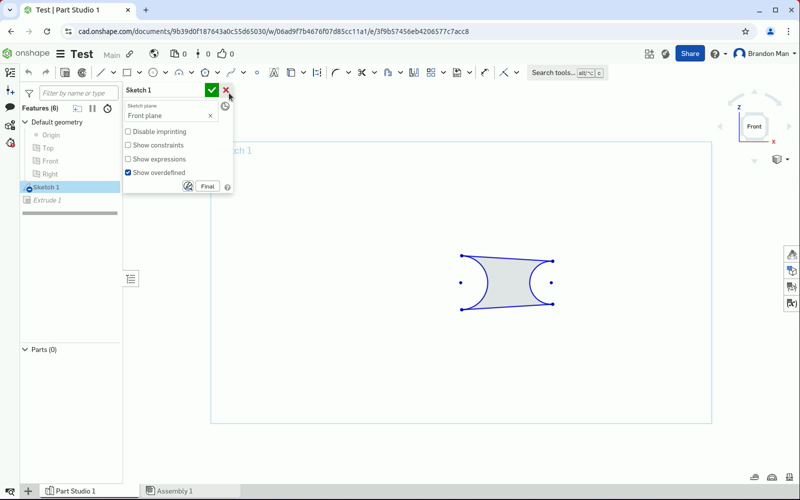
click(229, 92)
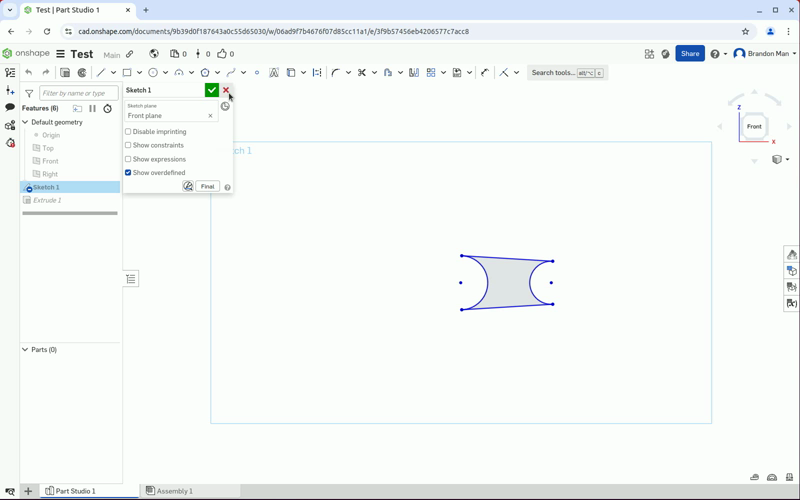
key(shift+s)
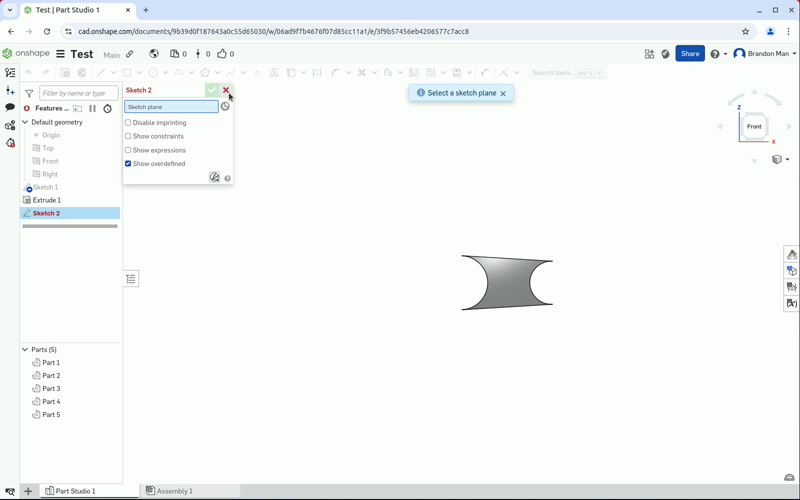
mouse_move(73, 163)
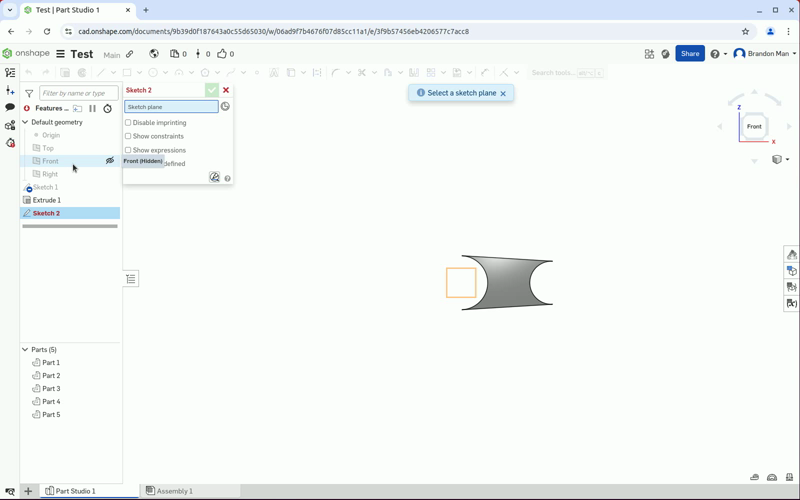
click(73, 163)
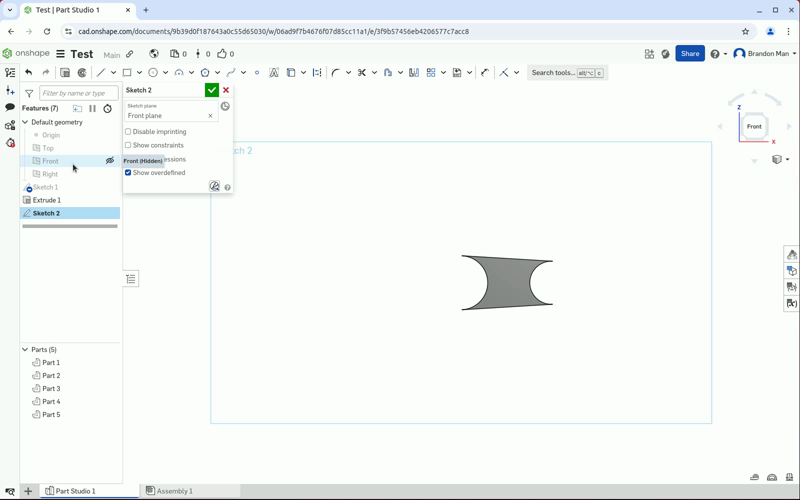
mouse_move(73, 352)
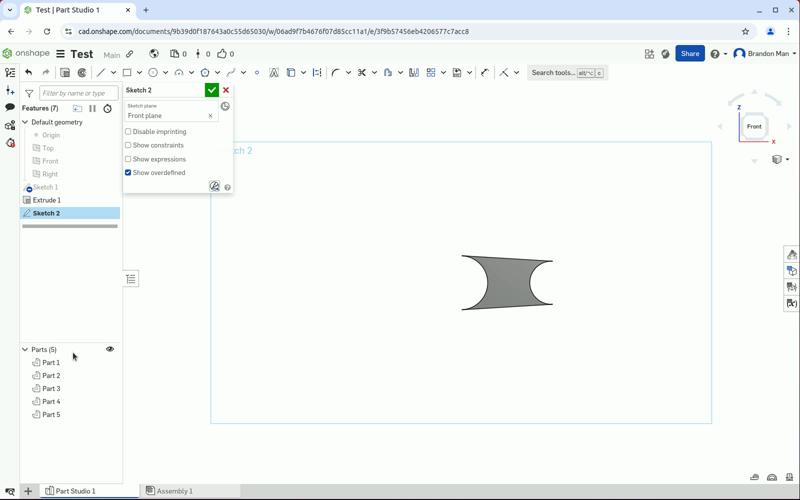
key(y)
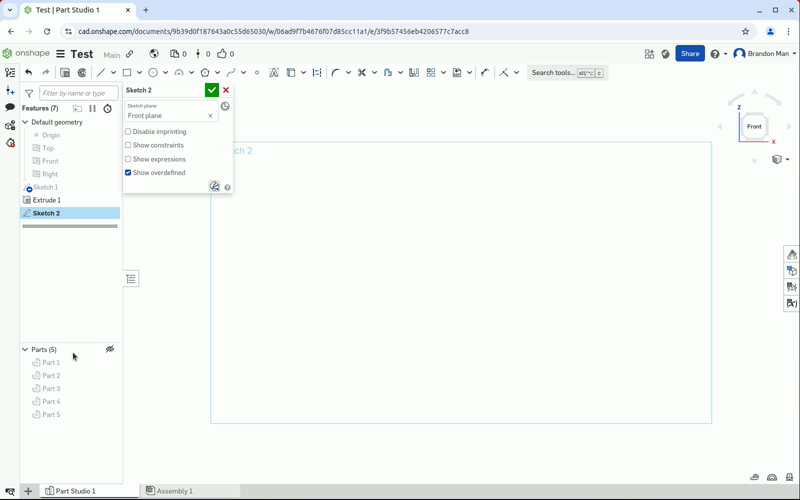
key(c)
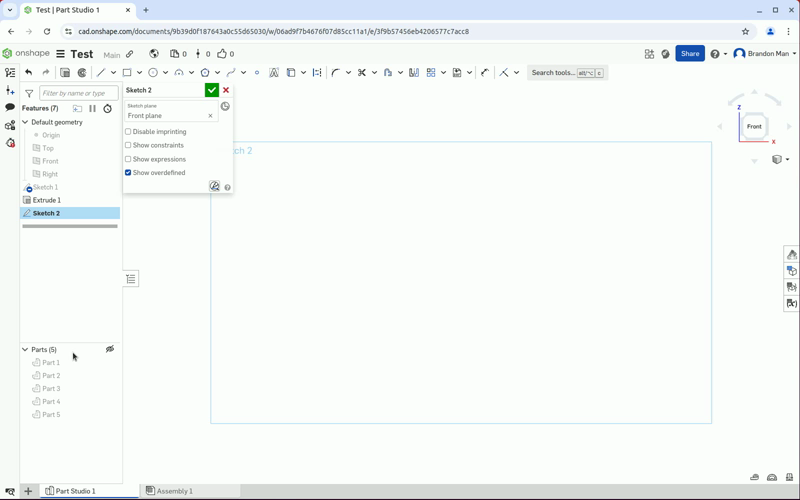
key_down(shift)
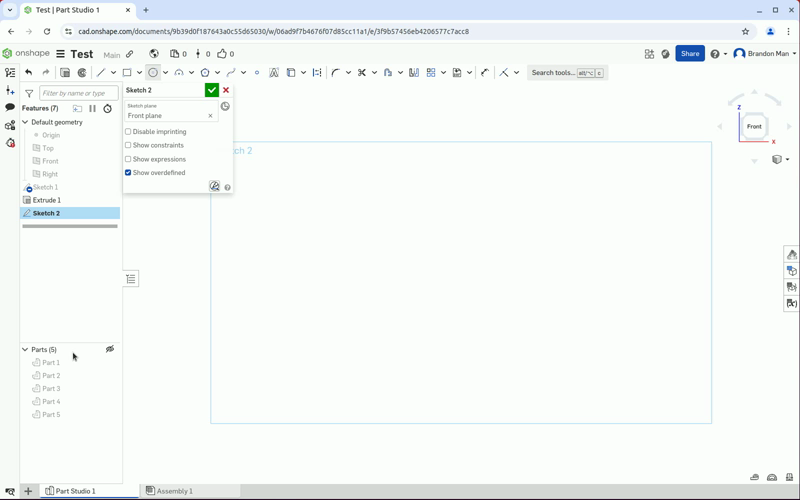
mouse_move(552, 282)
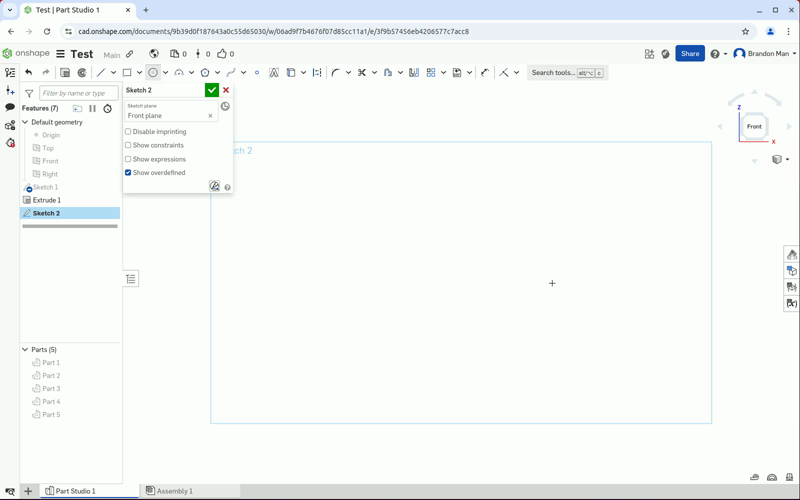
click(552, 282)
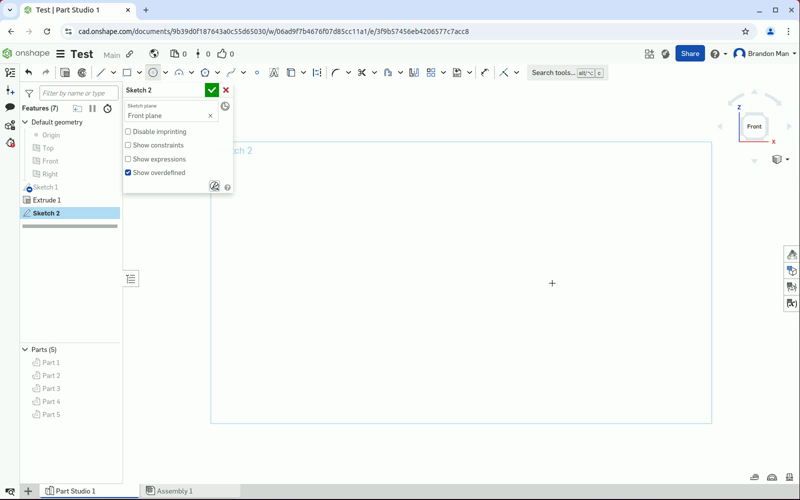
key_up(shift)
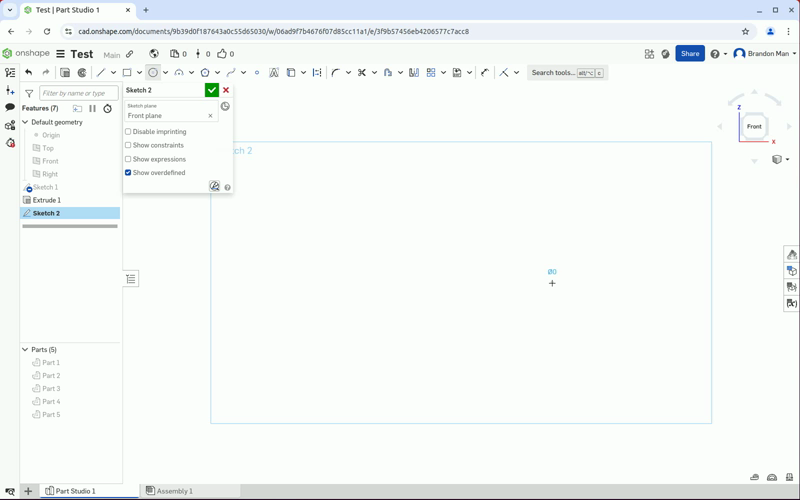
mouse_move(574, 282)
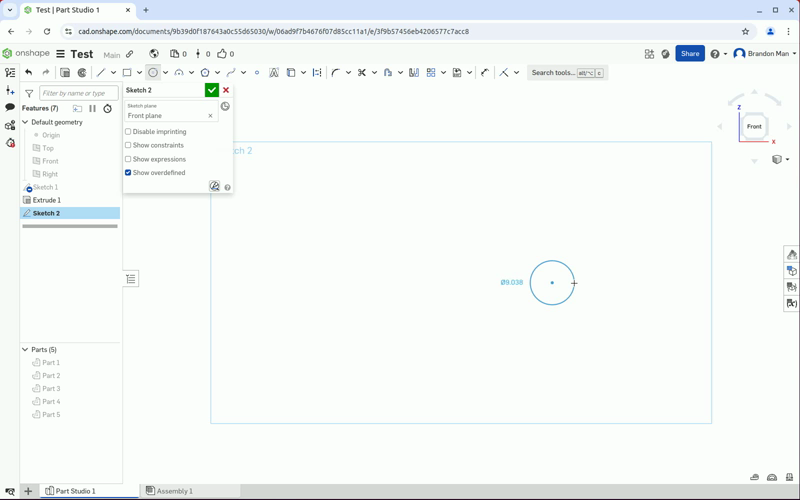
click(574, 282)
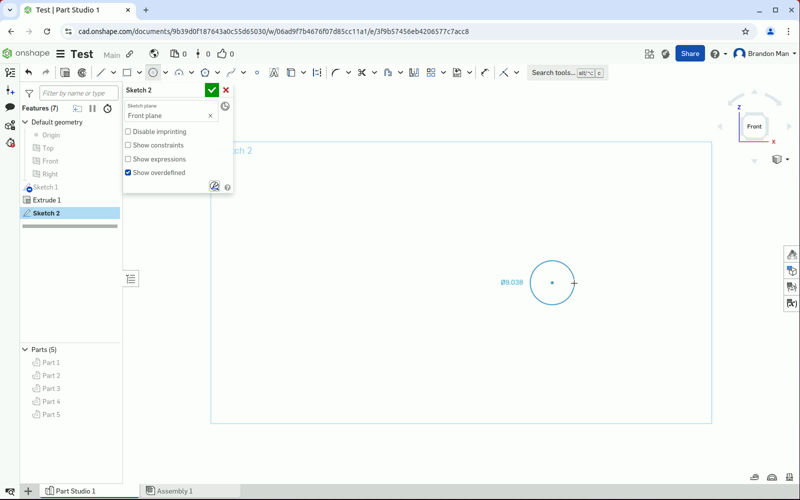
key(esc)
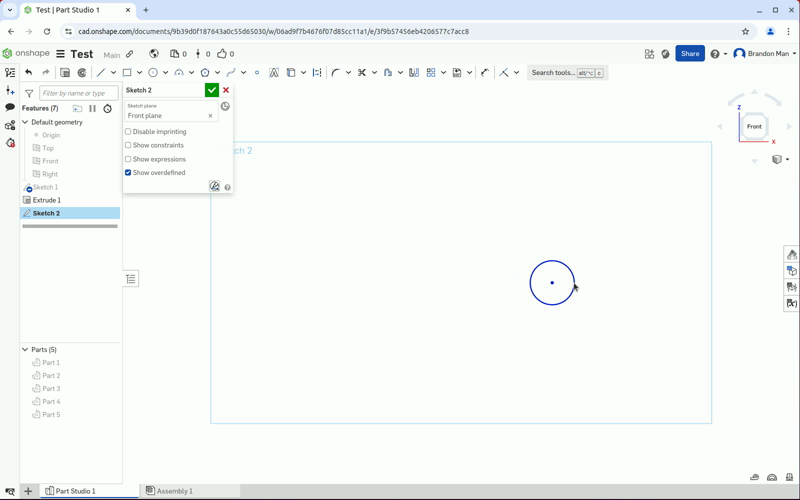
key(c)
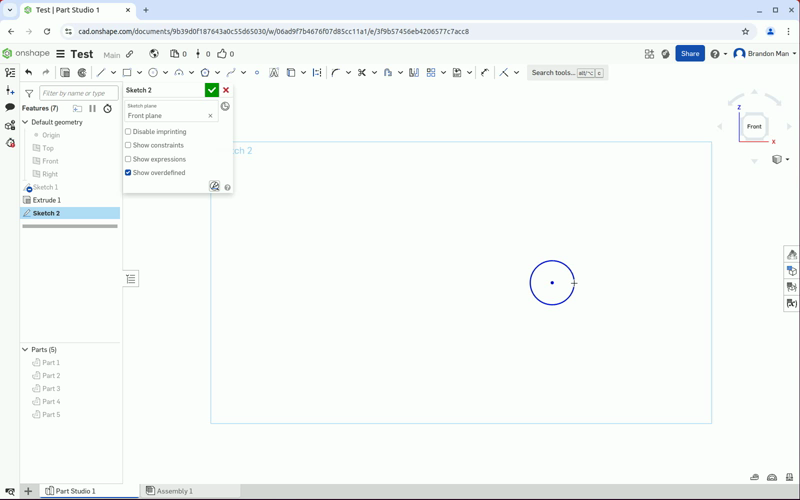
key_down(shift)
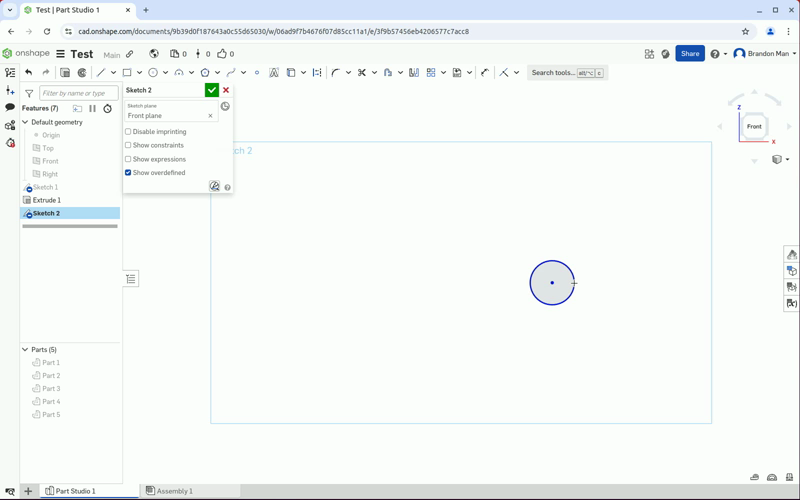
mouse_move(552, 282)
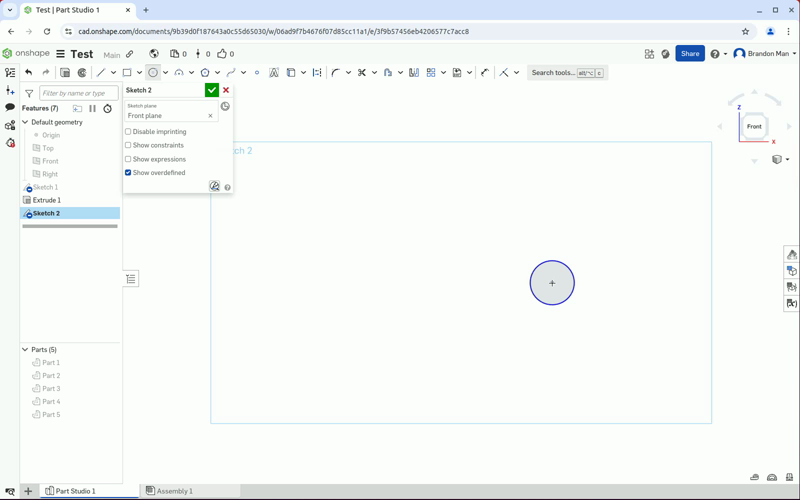
click(552, 282)
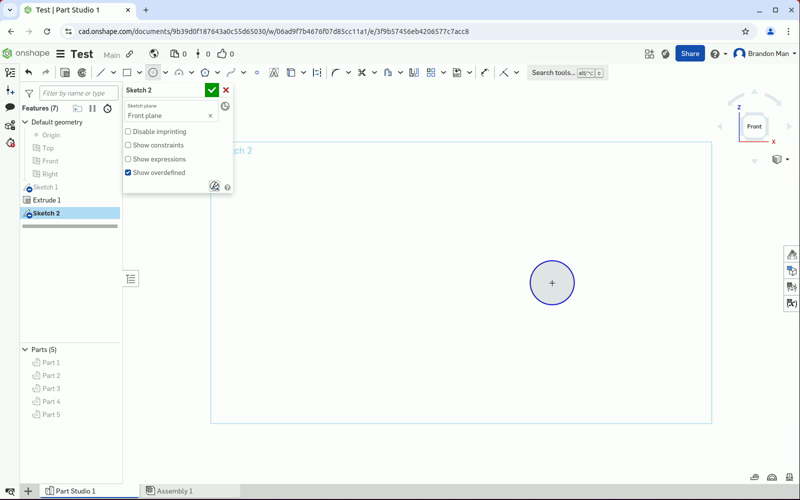
key_up(shift)
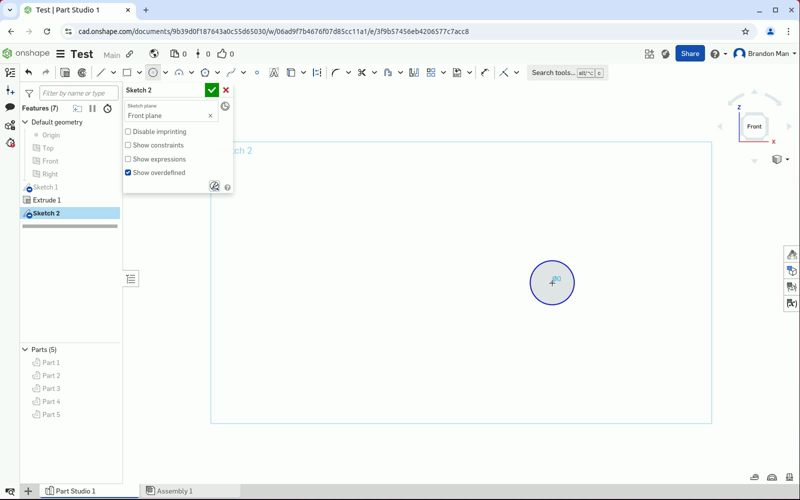
mouse_move(563, 282)
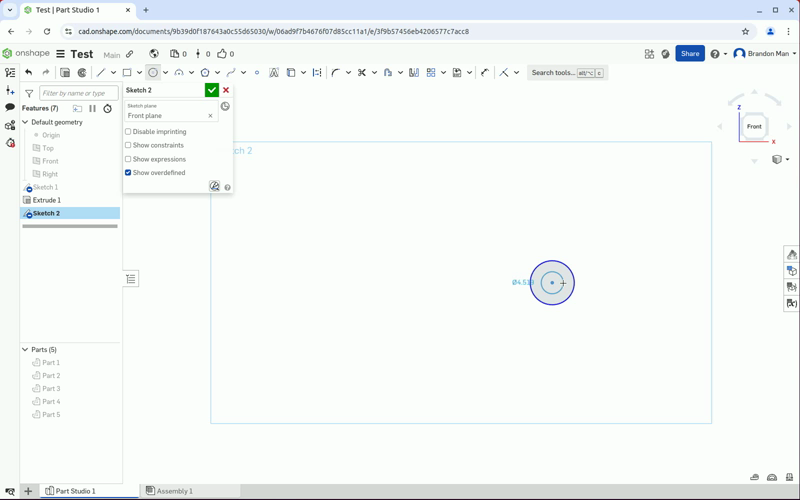
click(563, 282)
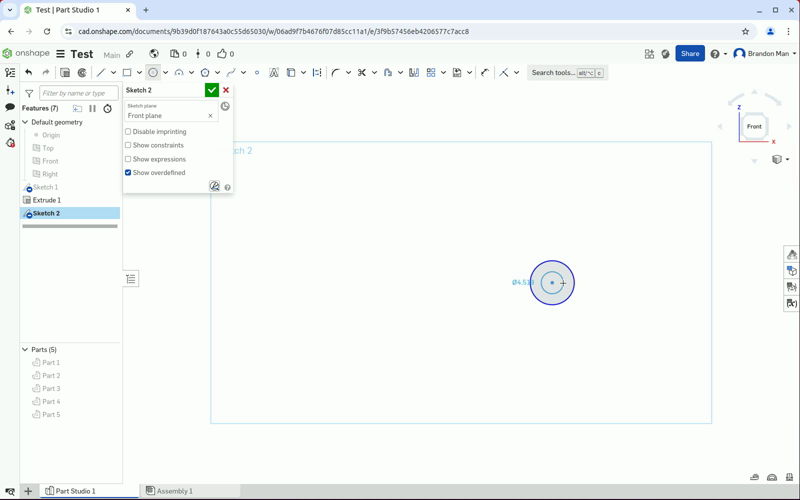
key(esc)
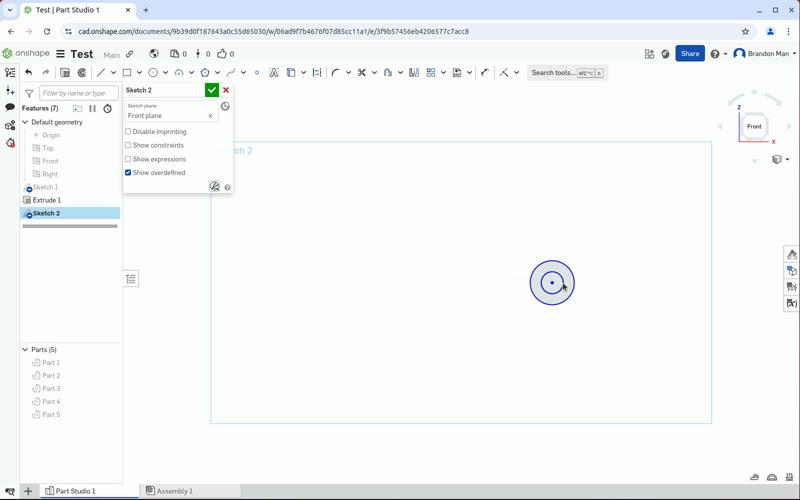
mouse_move(554, 269)
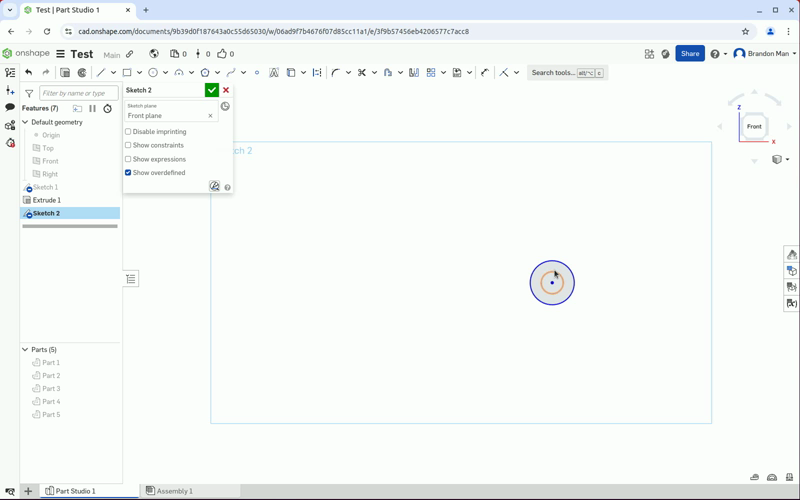
scroll(6)
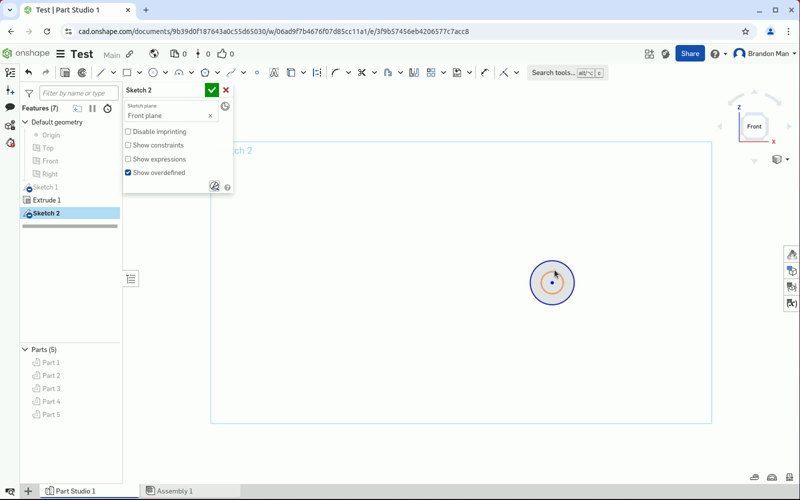
scroll(6)
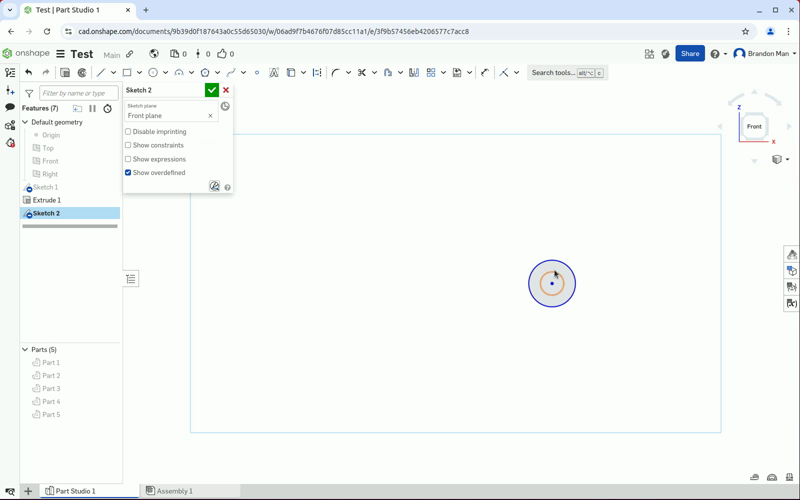
scroll(6)
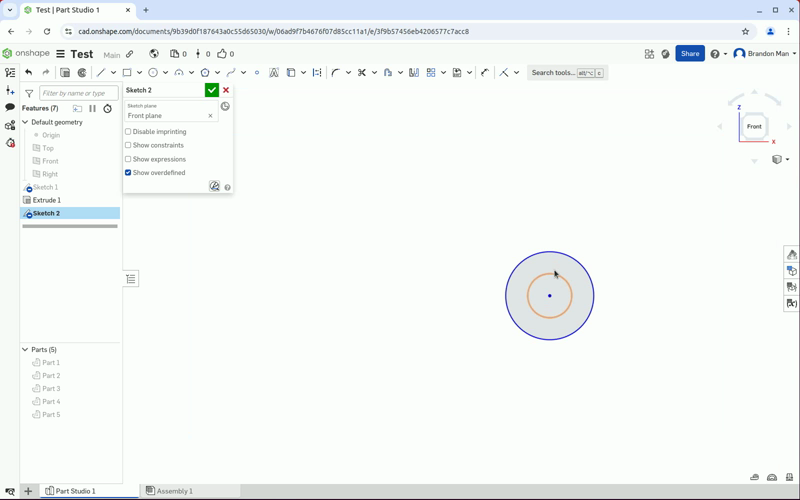
scroll(6)
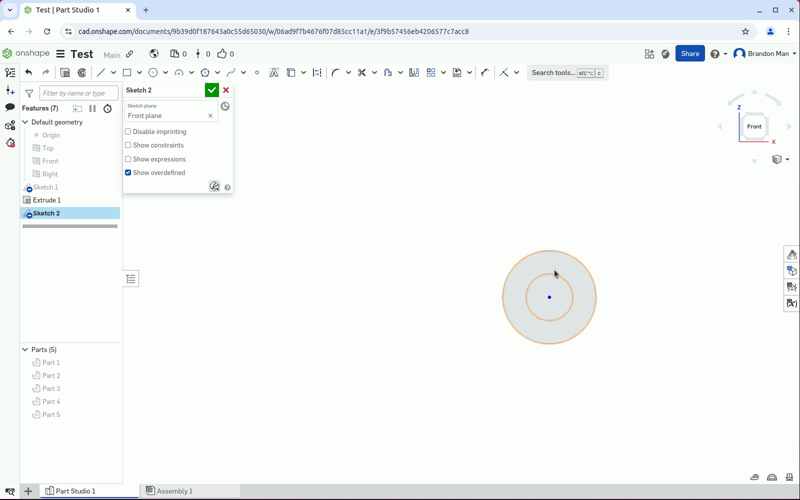
scroll(6)
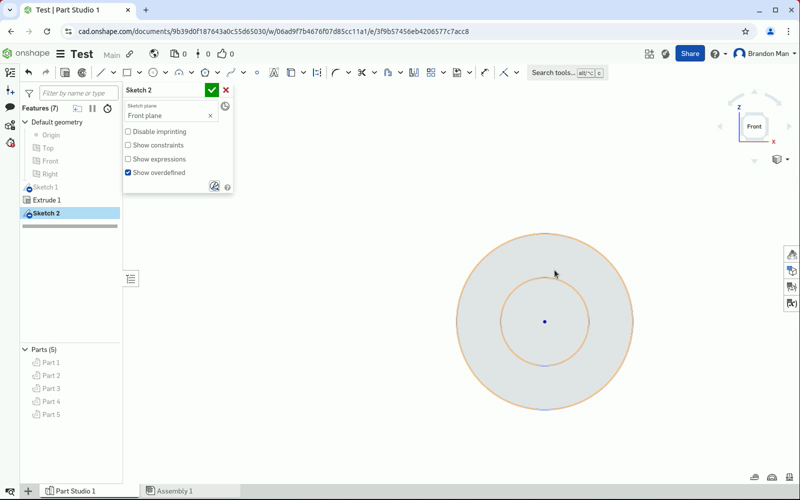
scroll(6)
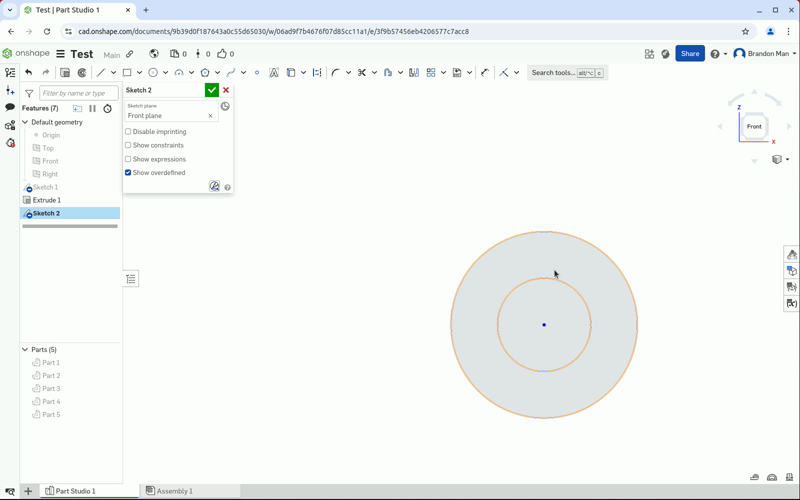
scroll(6)
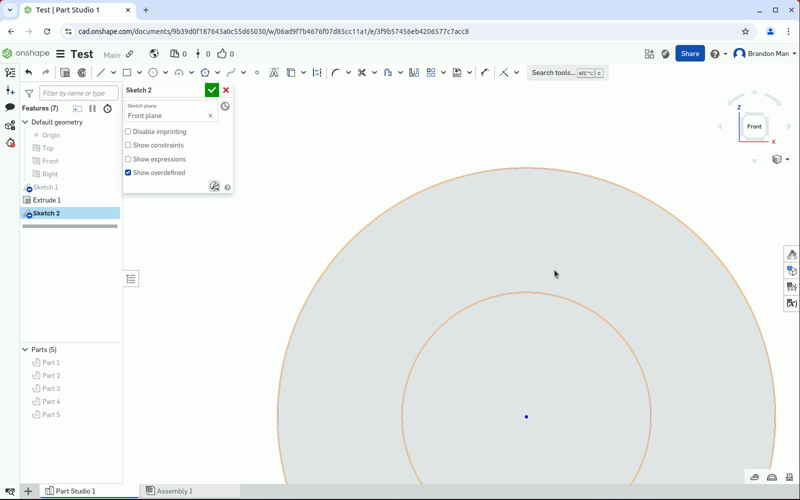
click(554, 269)
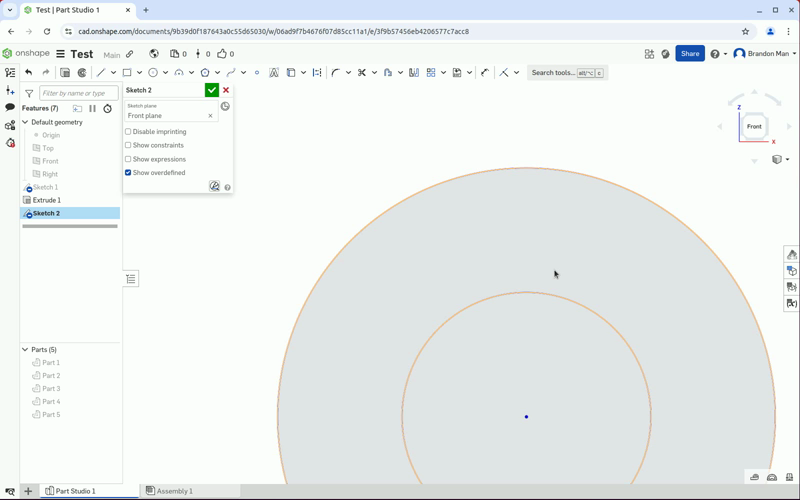
scroll(-6)
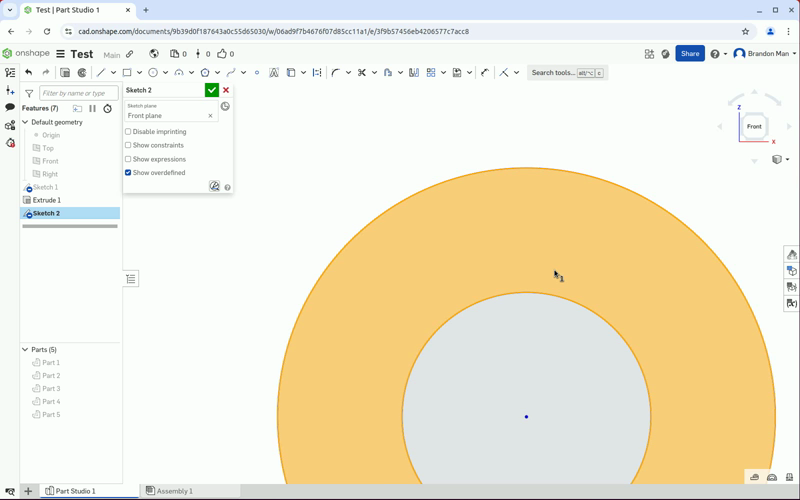
scroll(-6)
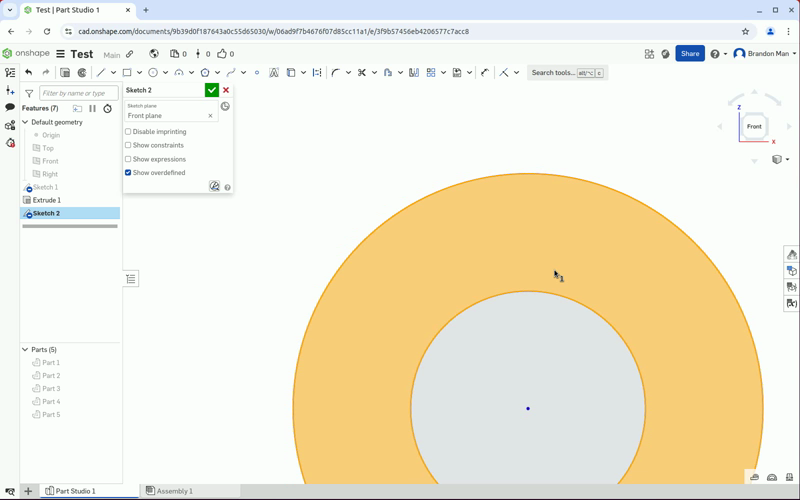
scroll(-6)
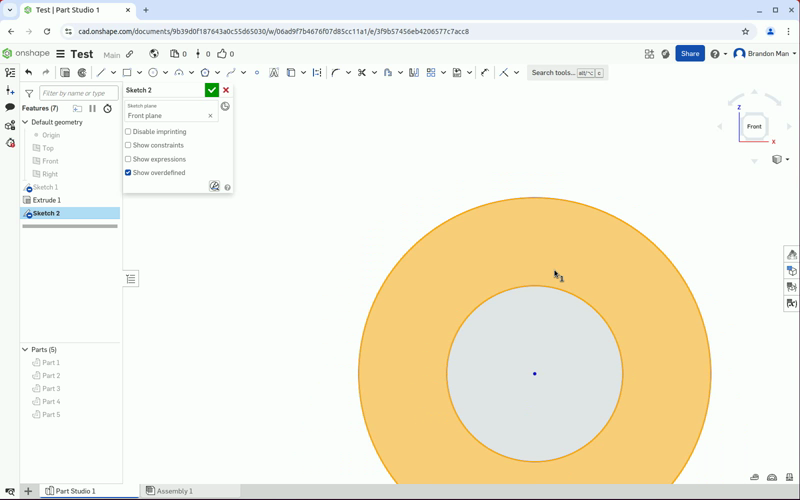
scroll(-6)
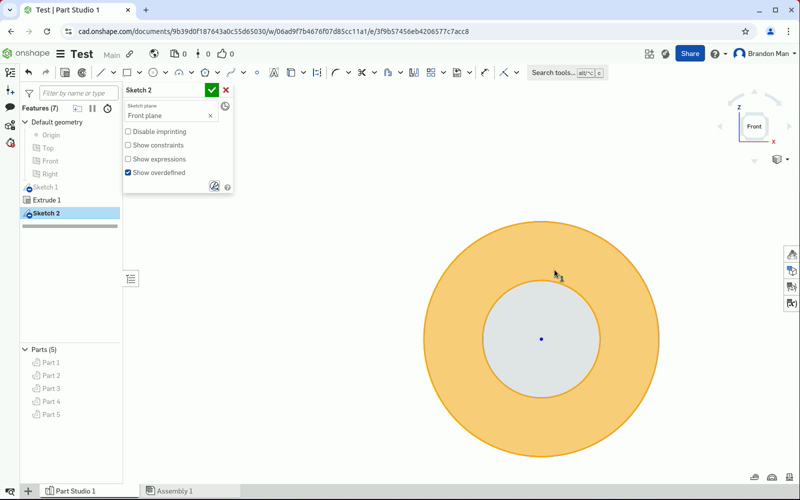
scroll(-6)
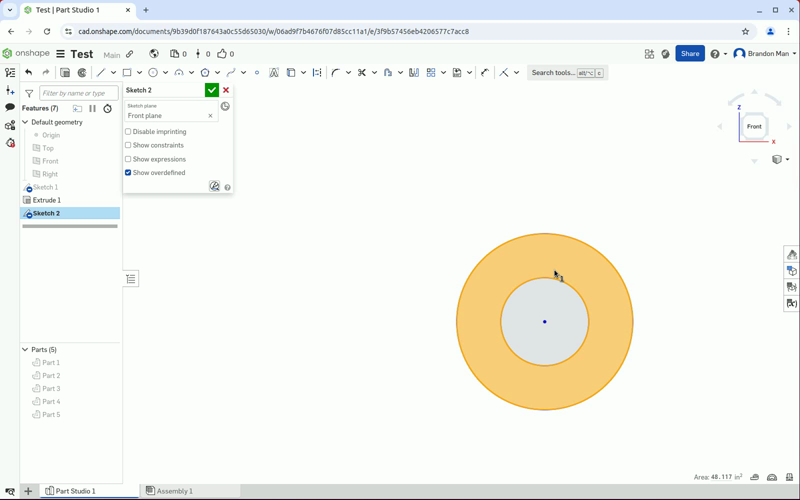
scroll(-6)
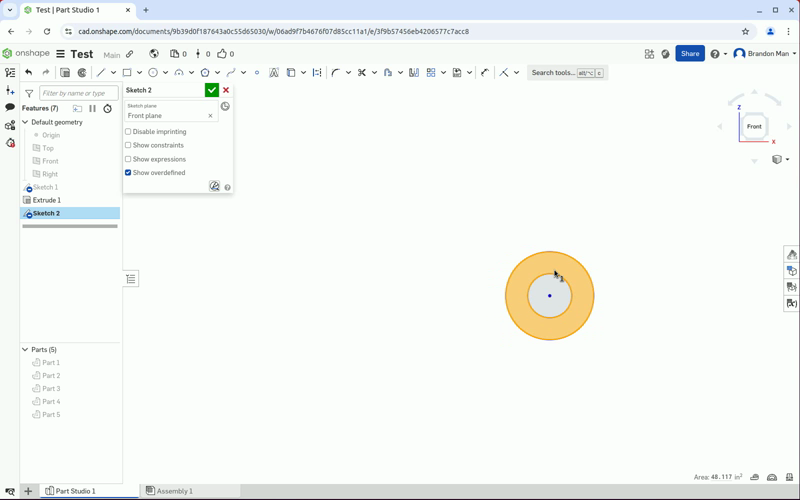
scroll(-6)
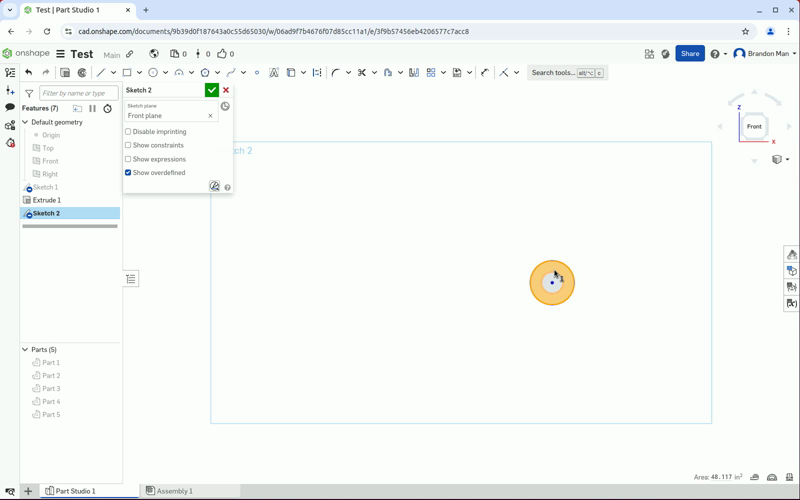
mouse_move(73, 352)
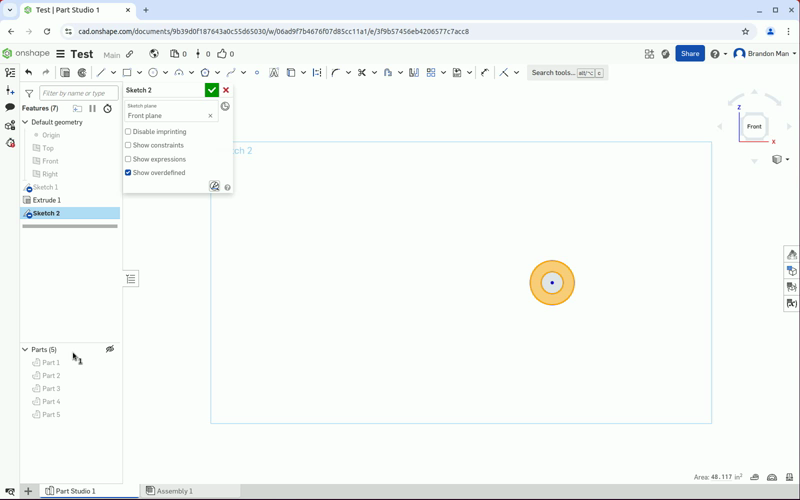
key(shift+y)
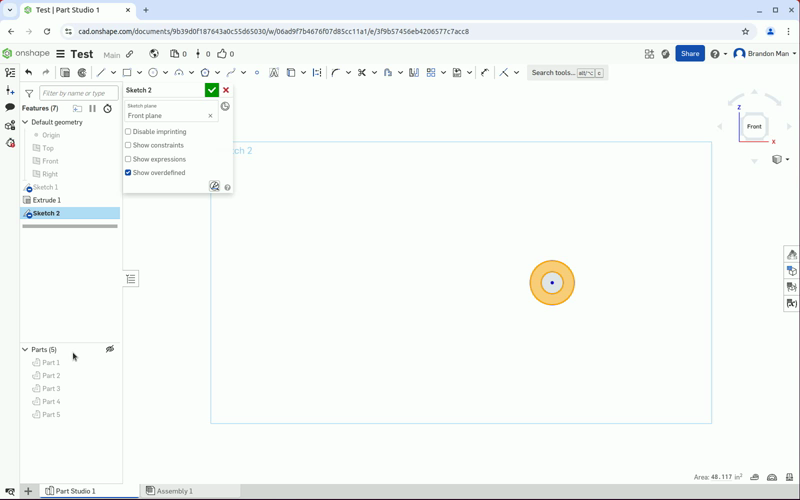
key(shift+e)
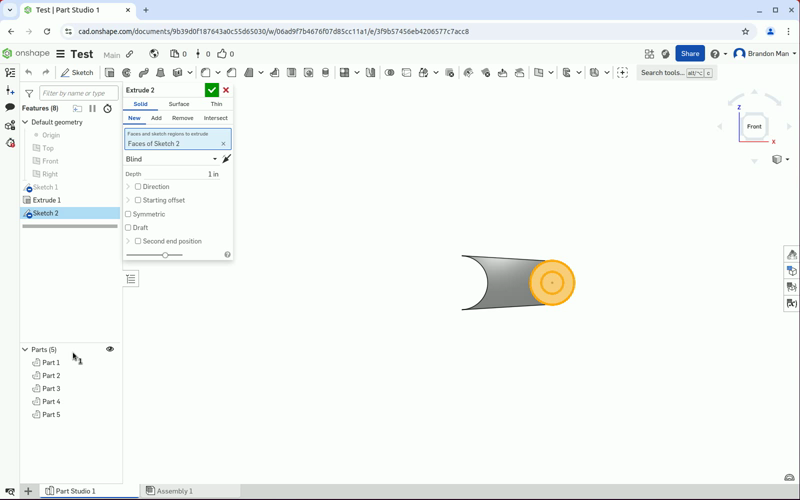
mouse_move(143, 106)
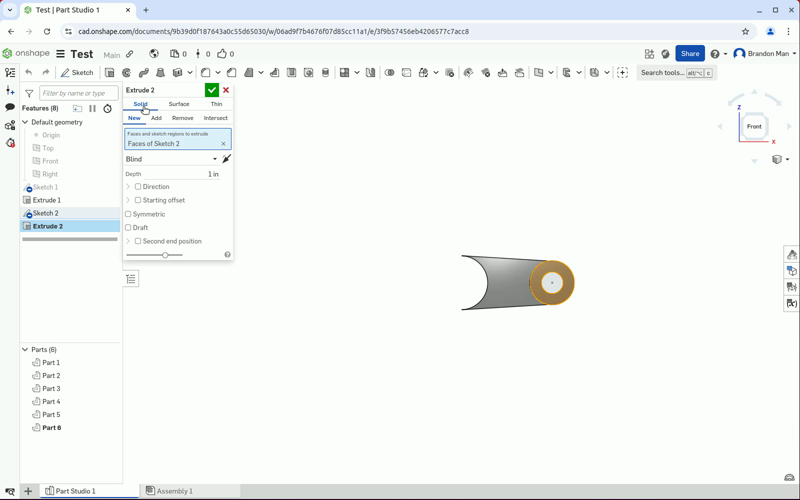
click(143, 106)
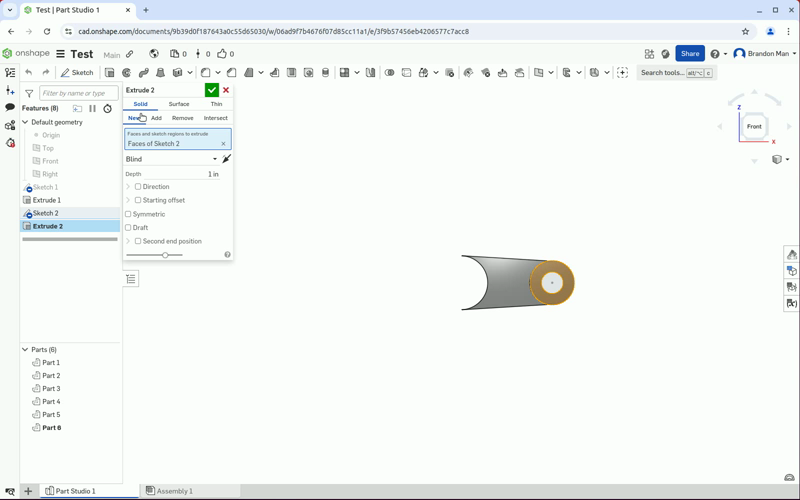
mouse_move(137, 120)
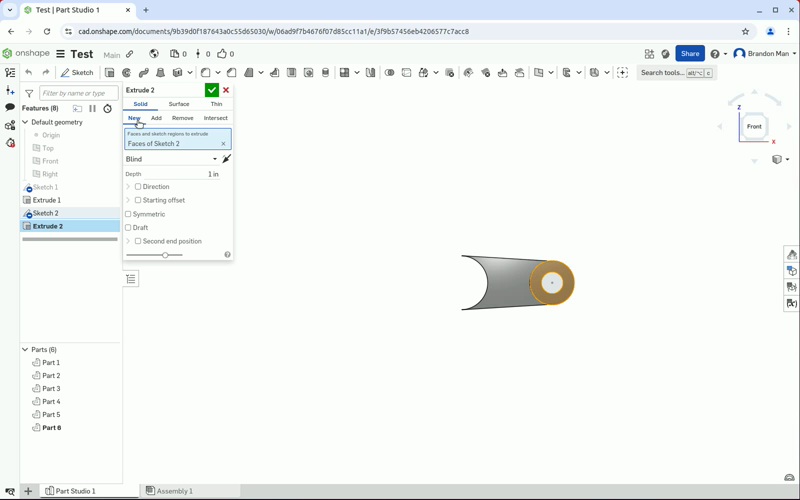
click(137, 120)
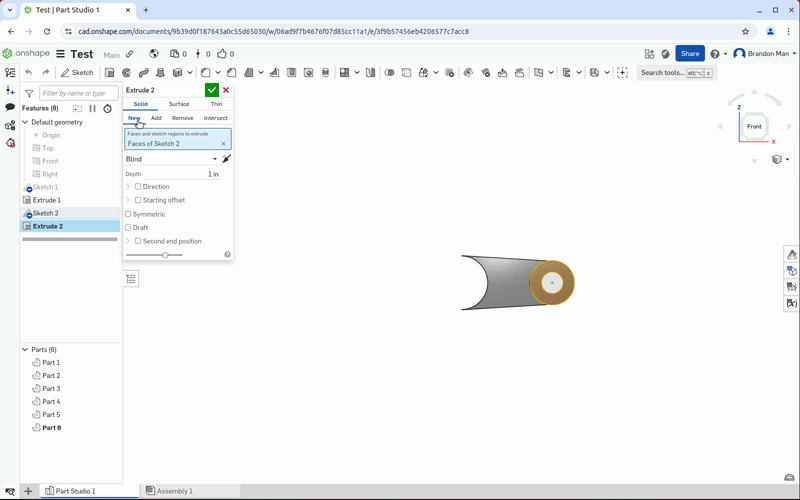
key(tab, 4)
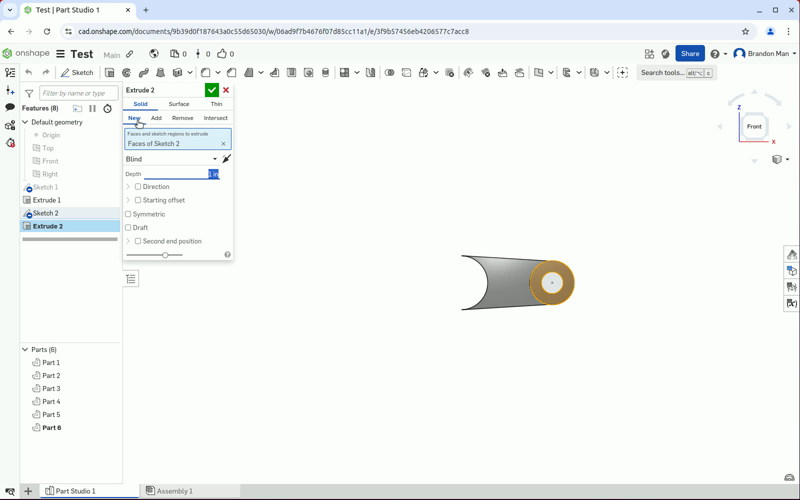
text(7.462)
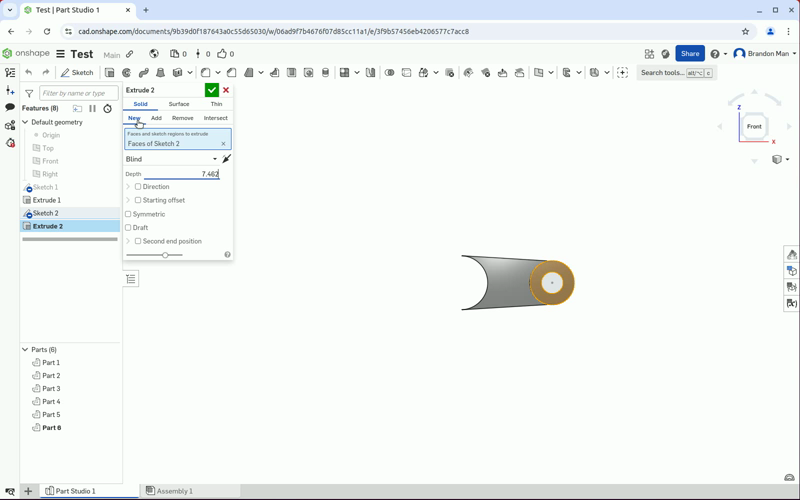
key(enter)
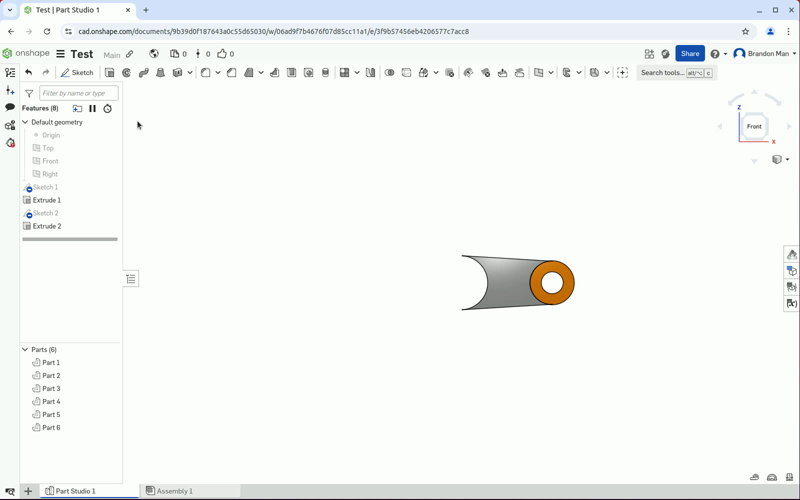
key(shift+h)
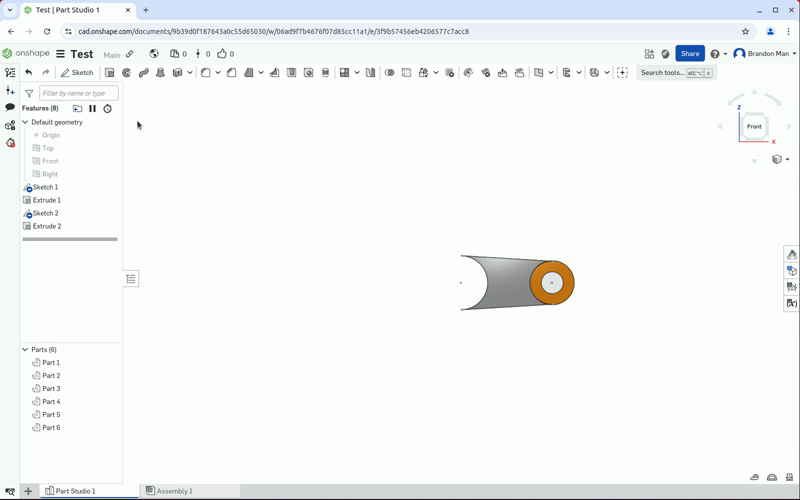
key(shift+h)
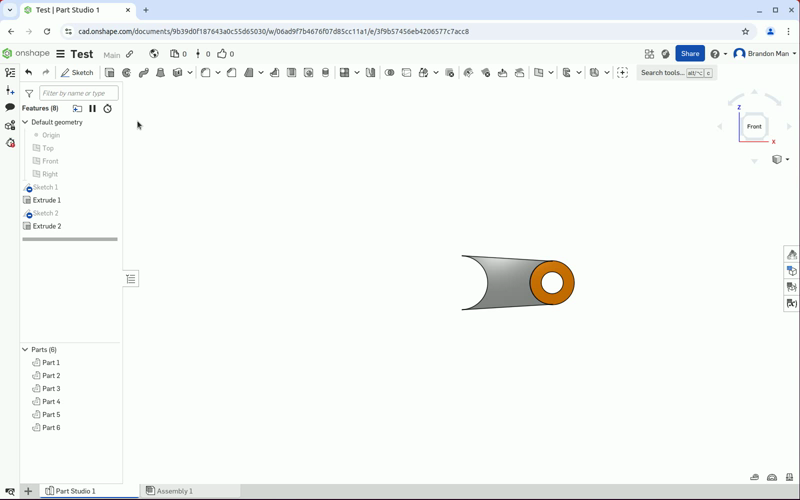
mouse_move(73, 189)
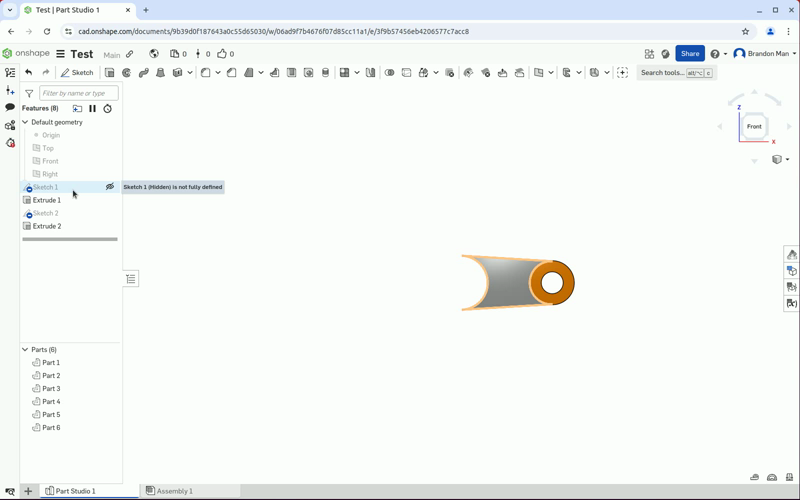
click(73, 189)
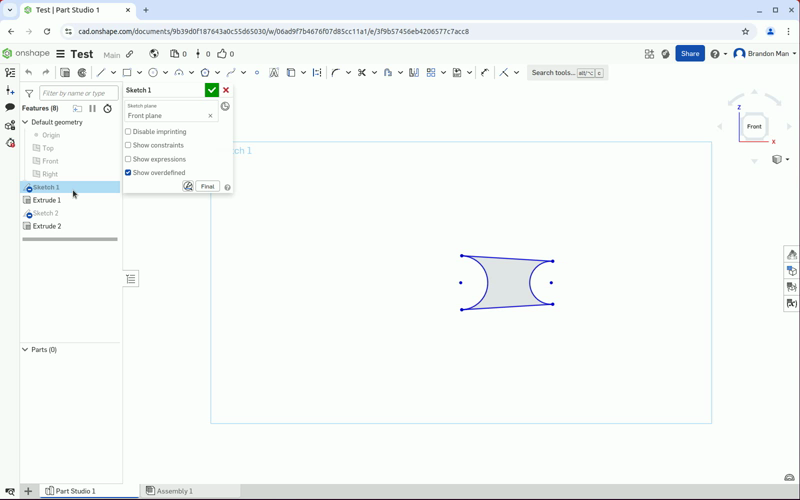
mouse_move(229, 92)
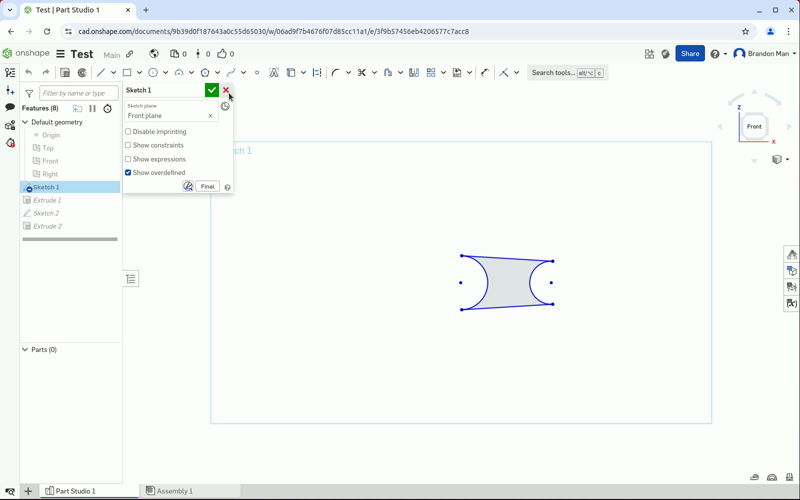
click(229, 92)
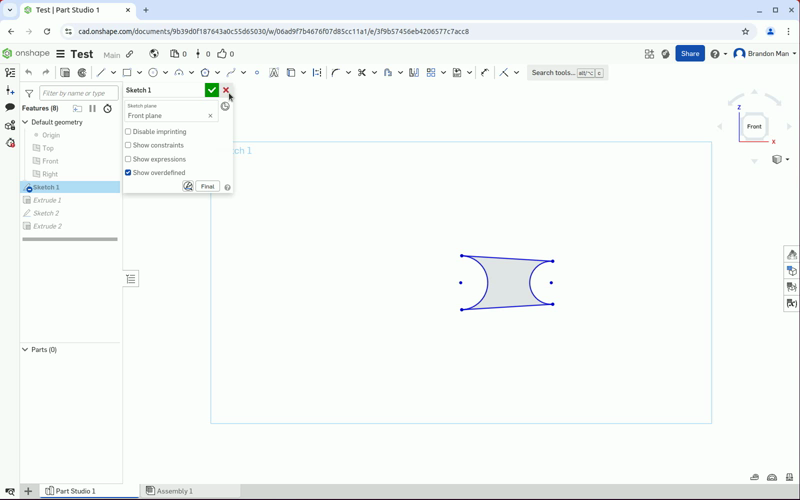
key(shift+s)
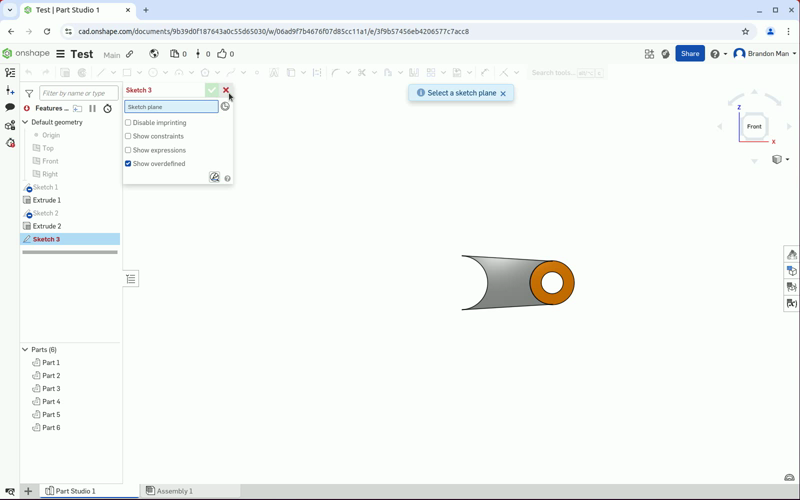
mouse_move(73, 163)
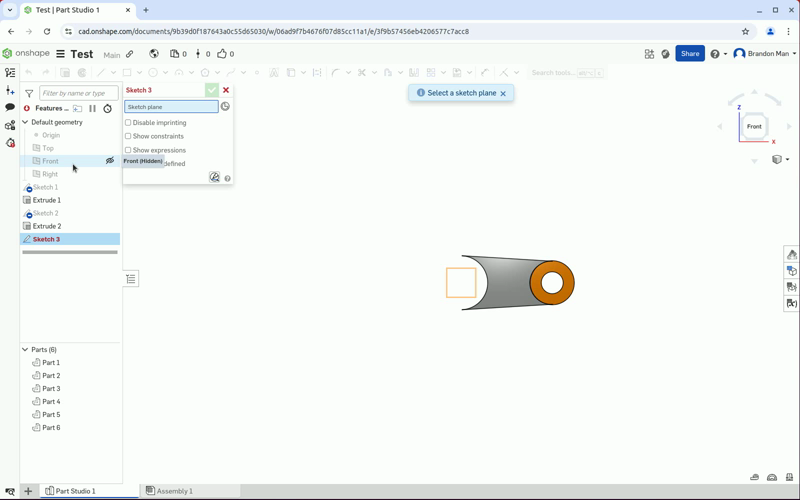
click(73, 163)
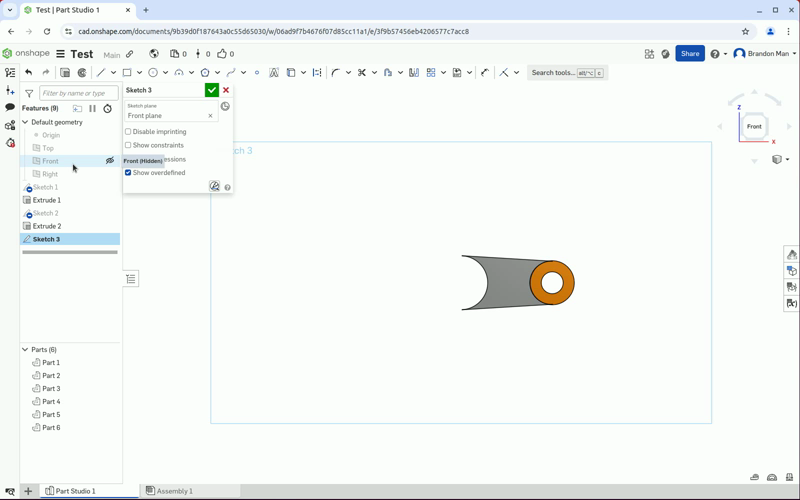
mouse_move(73, 352)
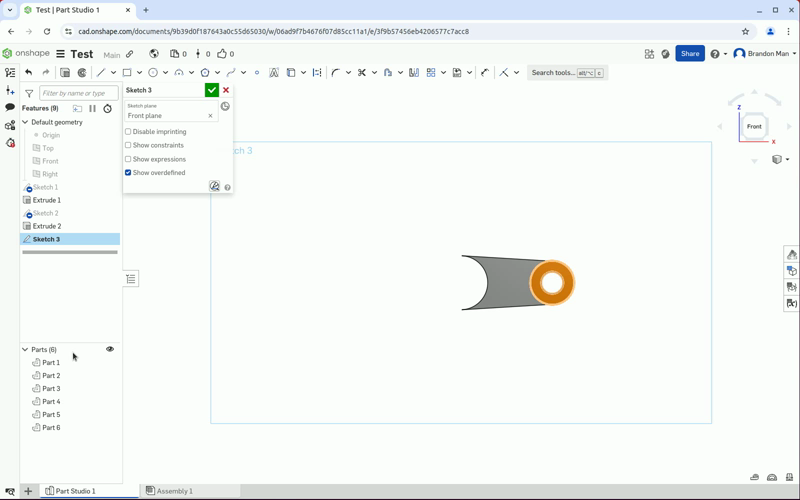
key(y)
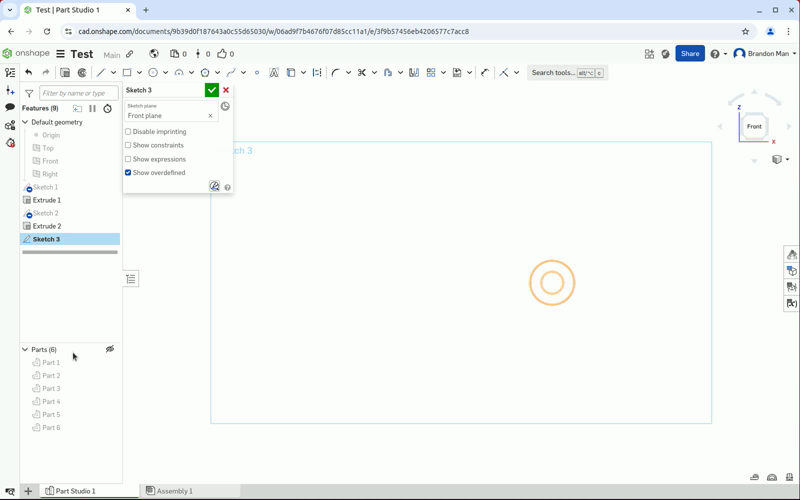
key(c)
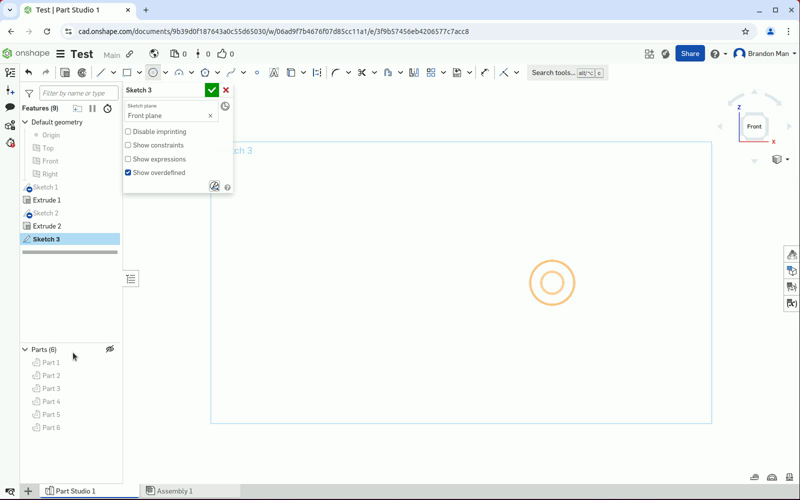
key_down(shift)
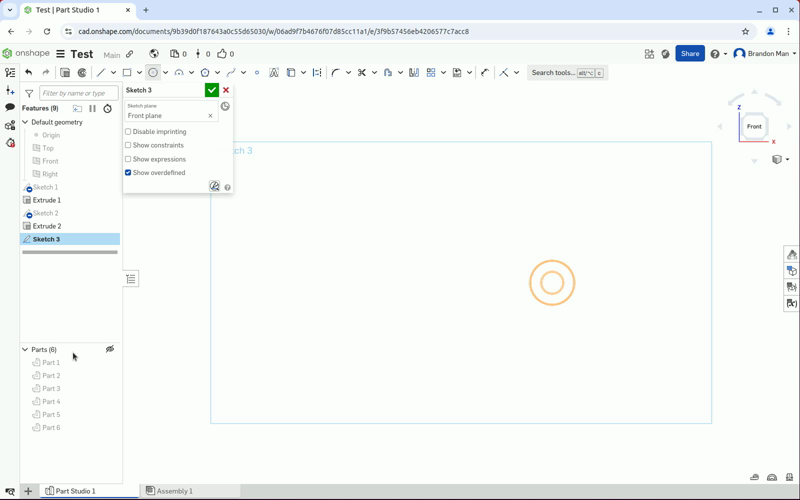
mouse_move(461, 282)
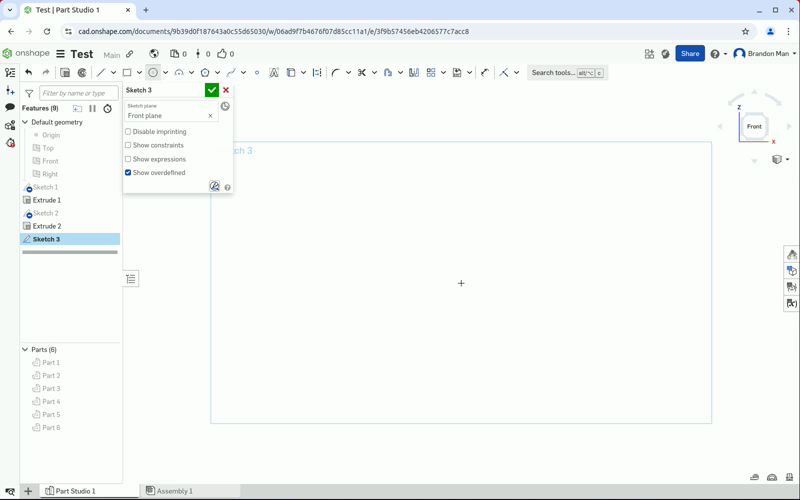
click(461, 282)
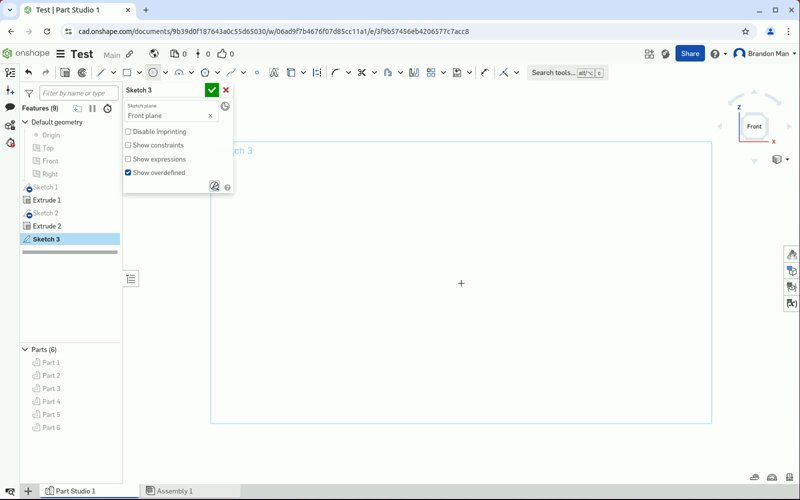
key_up(shift)
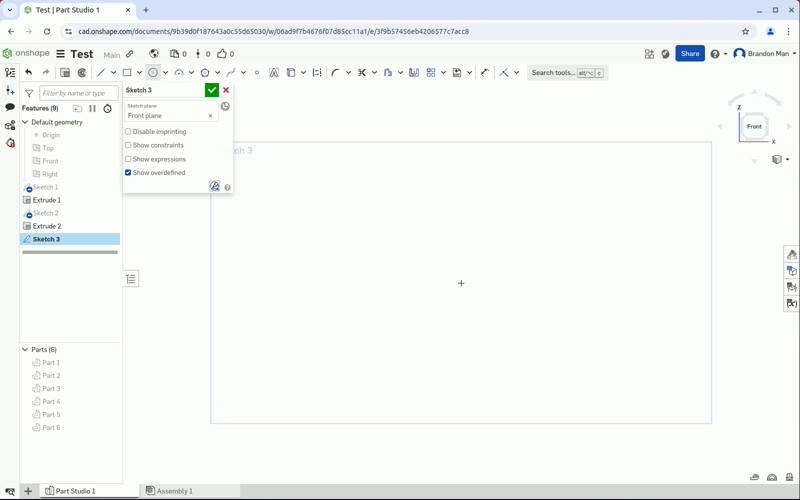
mouse_move(488, 282)
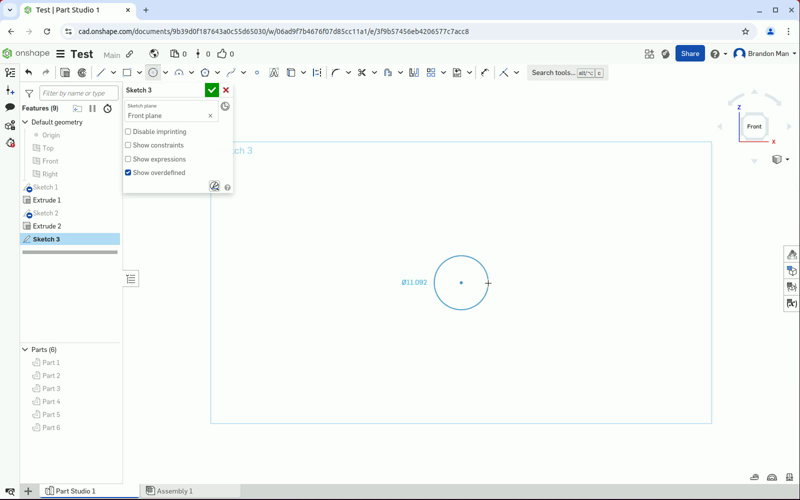
click(488, 282)
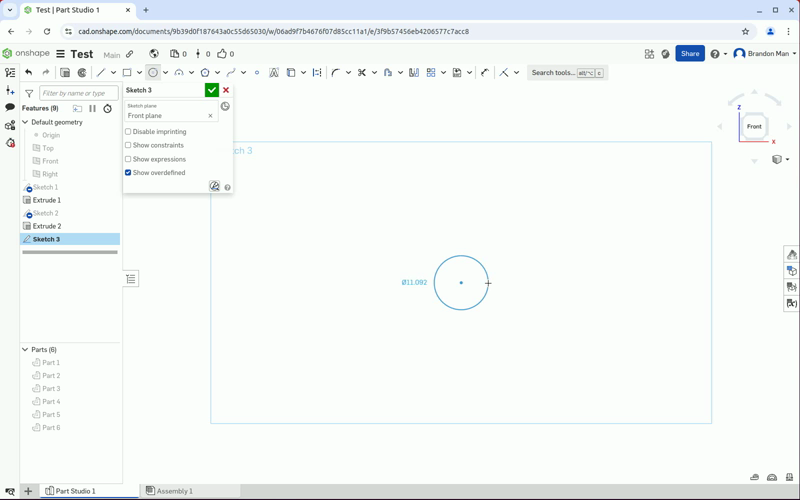
key(esc)
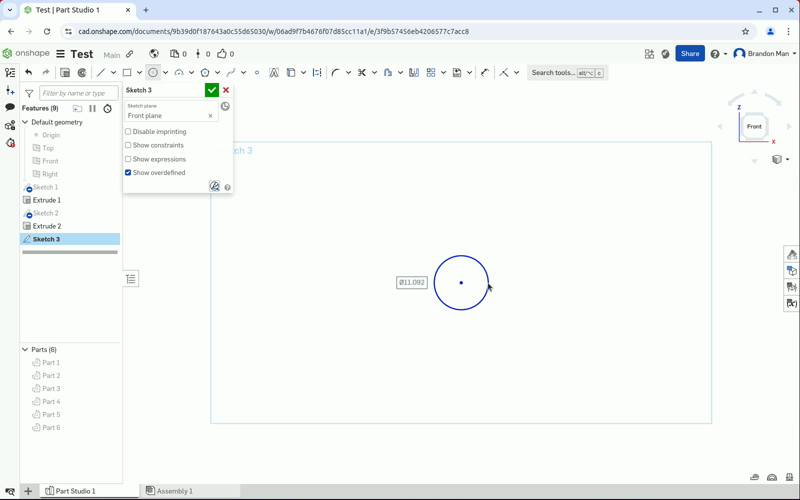
key(l)
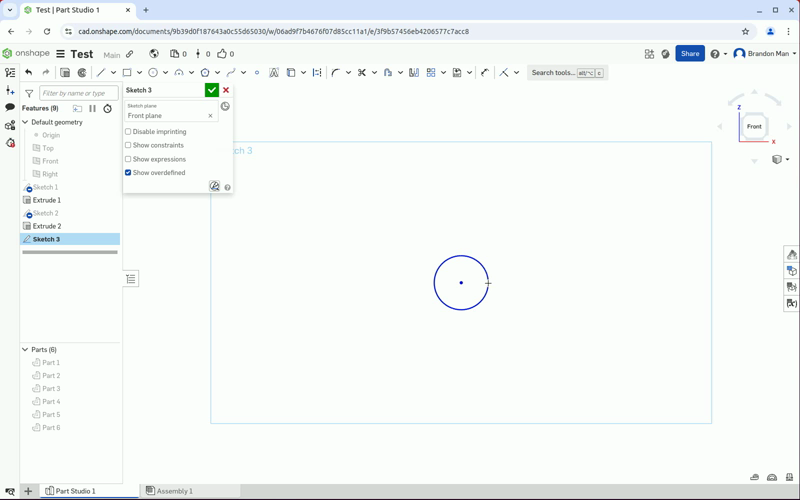
key_down(shift)
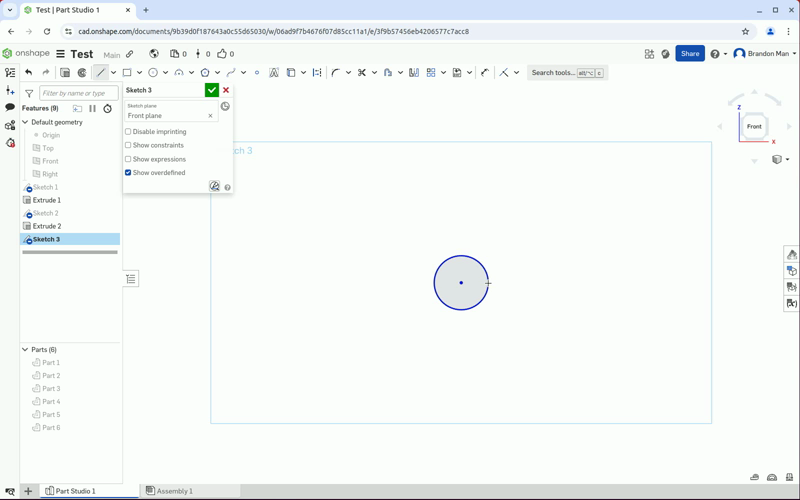
mouse_move(443, 287)
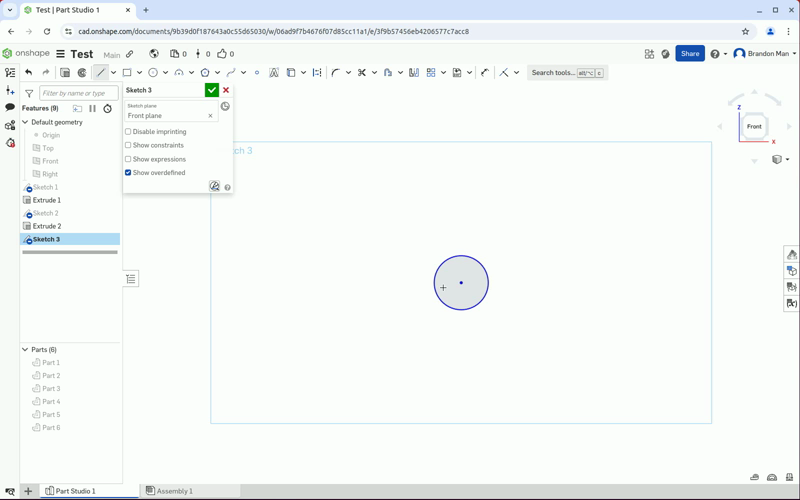
click(443, 287)
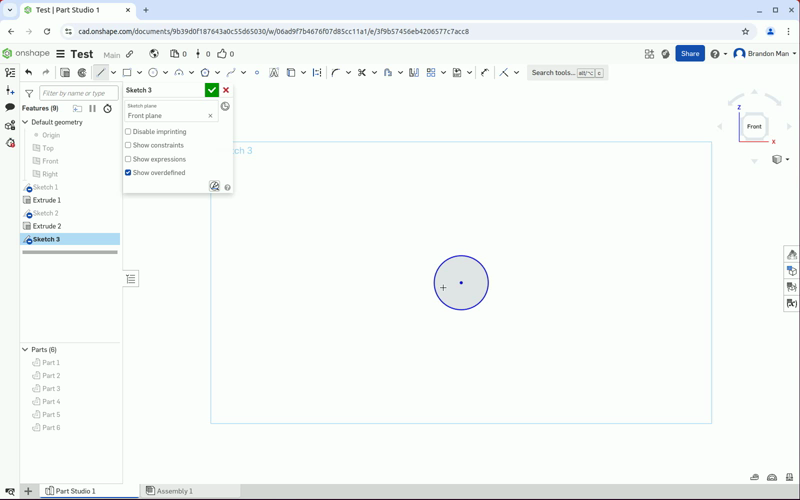
key_up(shift)
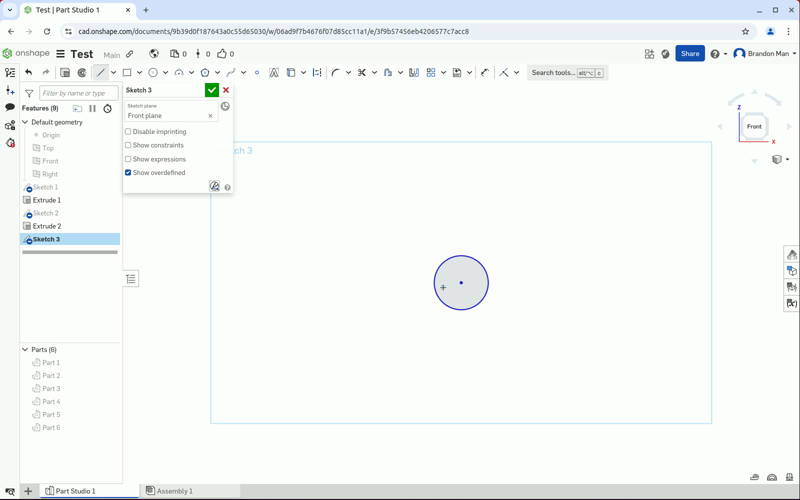
key_down(shift)
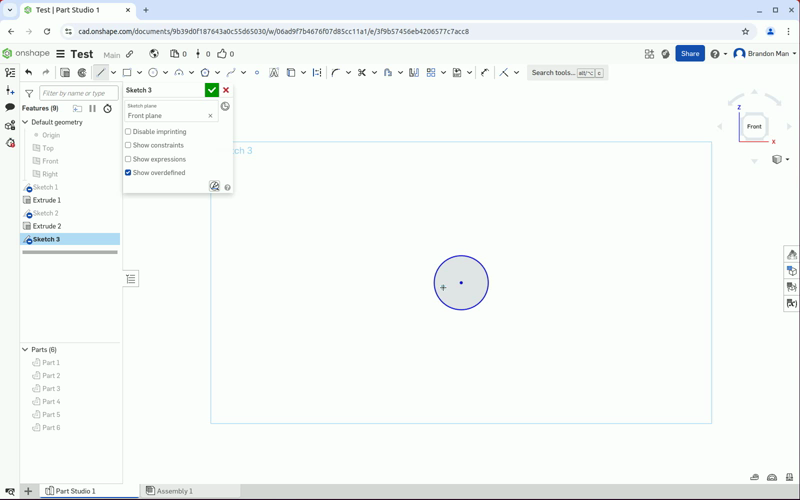
mouse_move(473, 287)
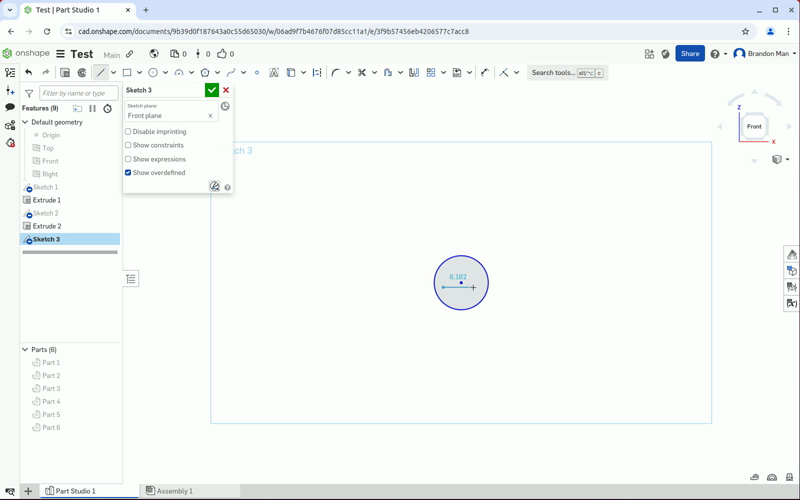
mouse_move(450, 287)
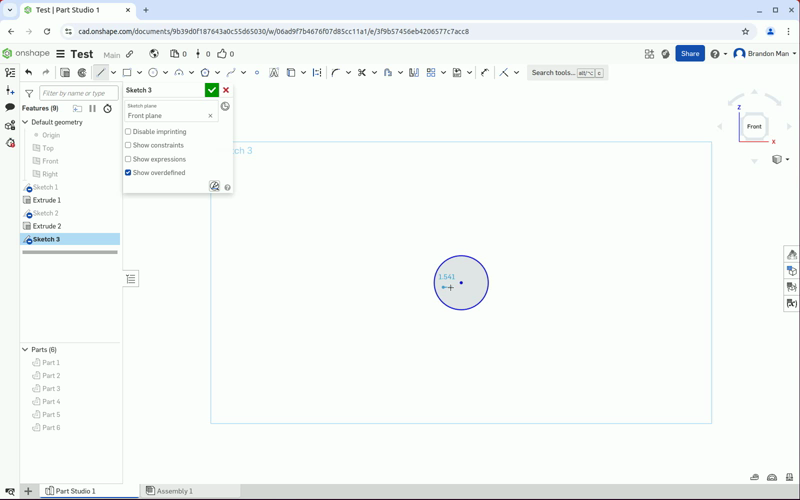
click(450, 287)
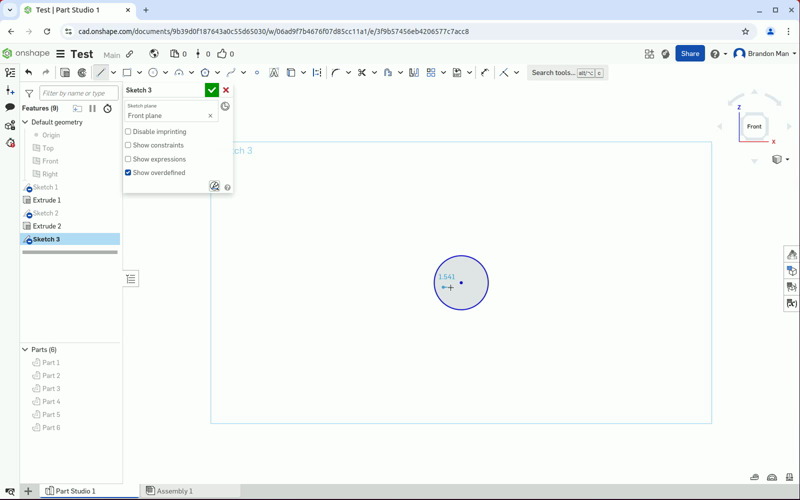
key_up(shift)
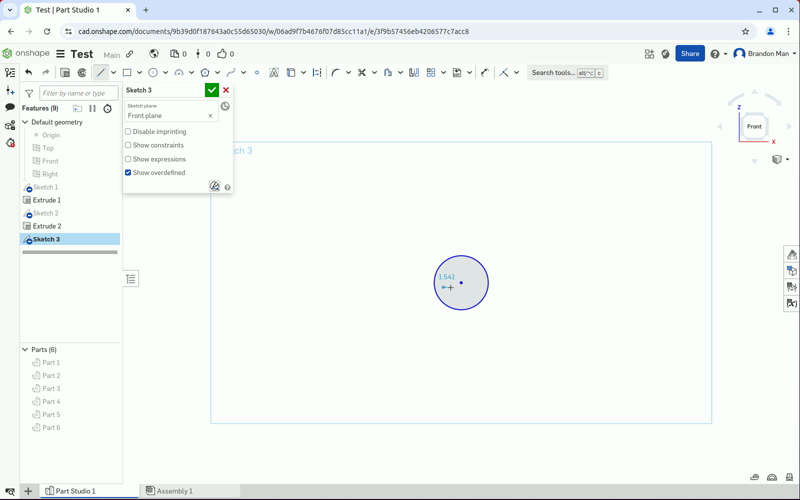
key(esc)
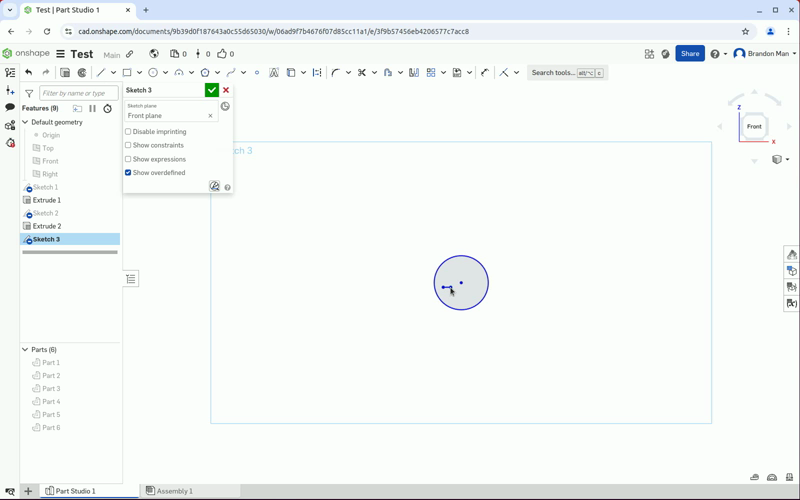
key(a)
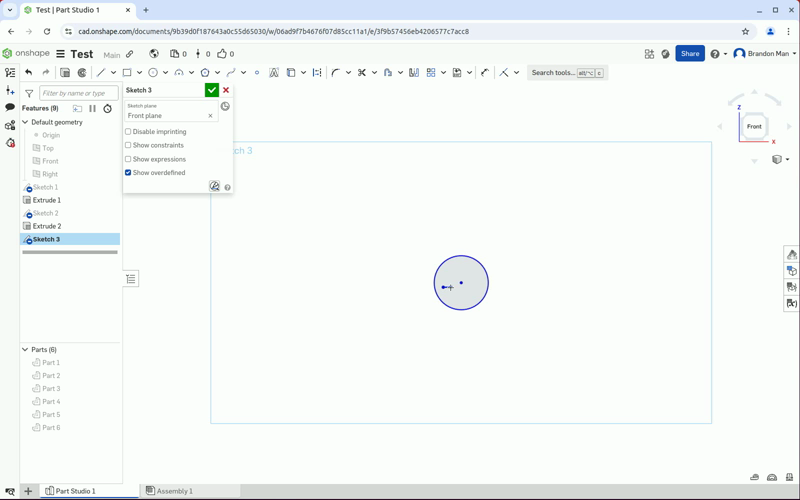
mouse_move(450, 287)
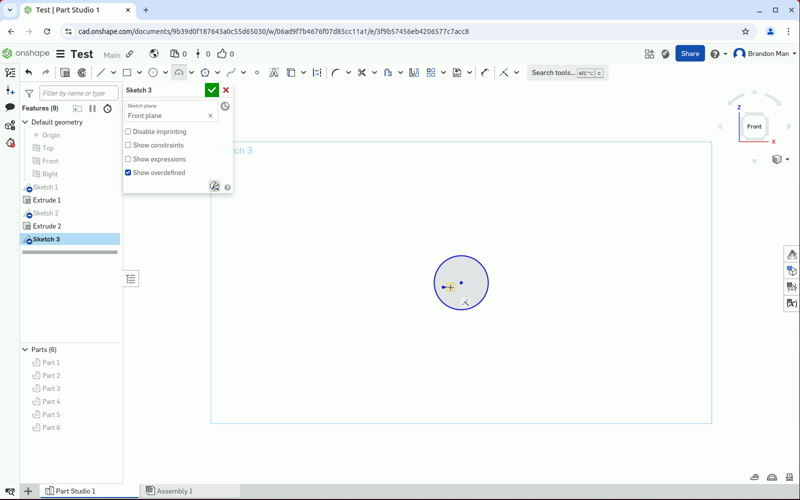
click(450, 287)
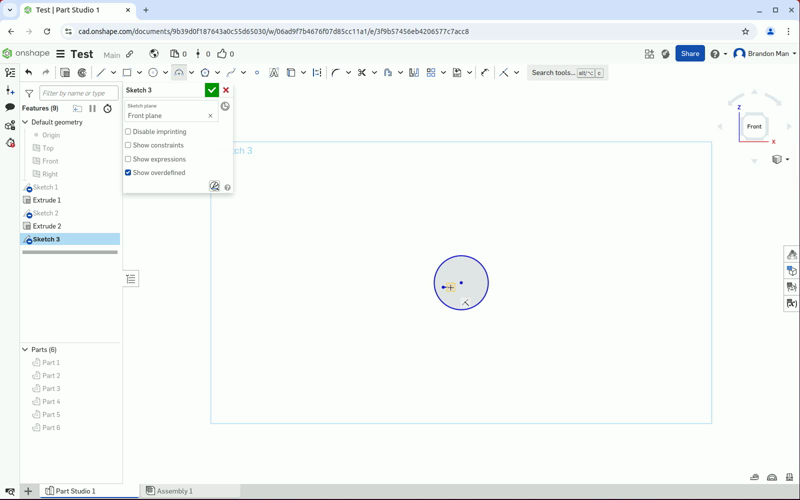
key_down(shift)
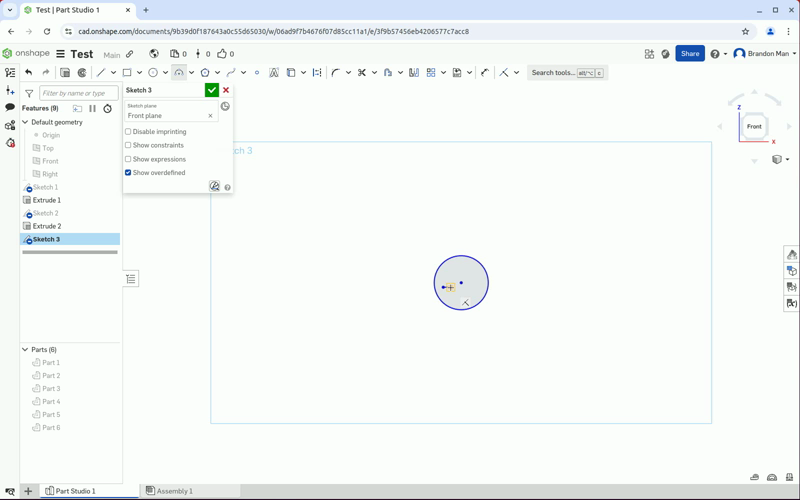
mouse_move(470, 287)
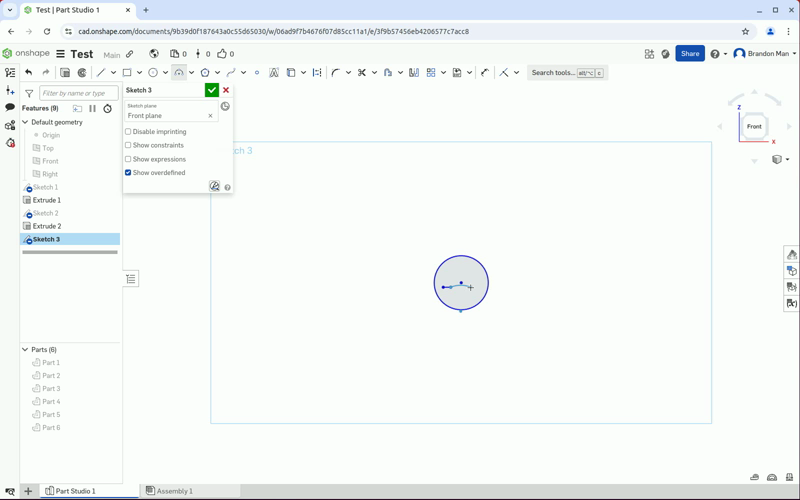
click(470, 287)
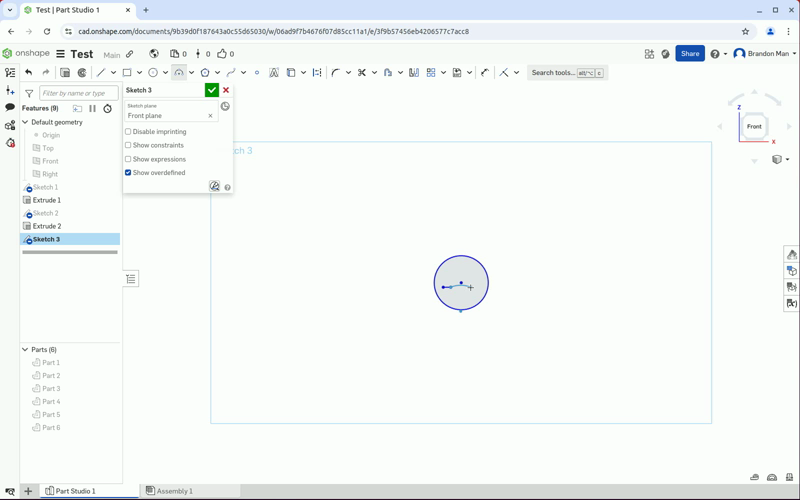
mouse_move(461, 294)
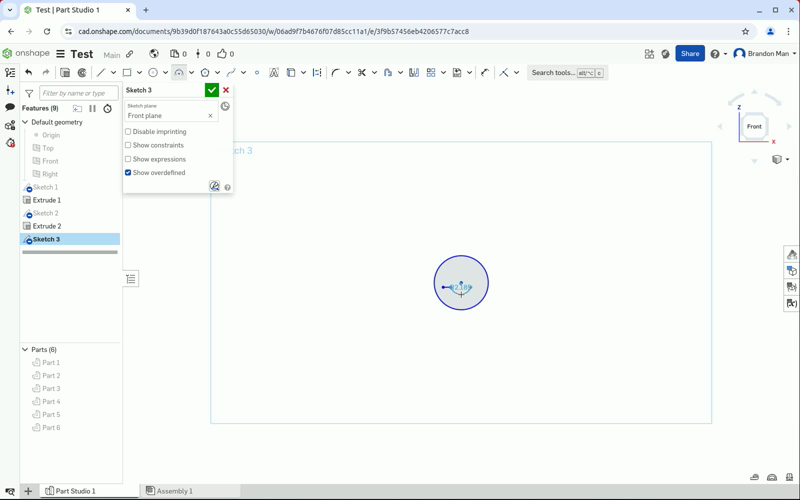
click(461, 294)
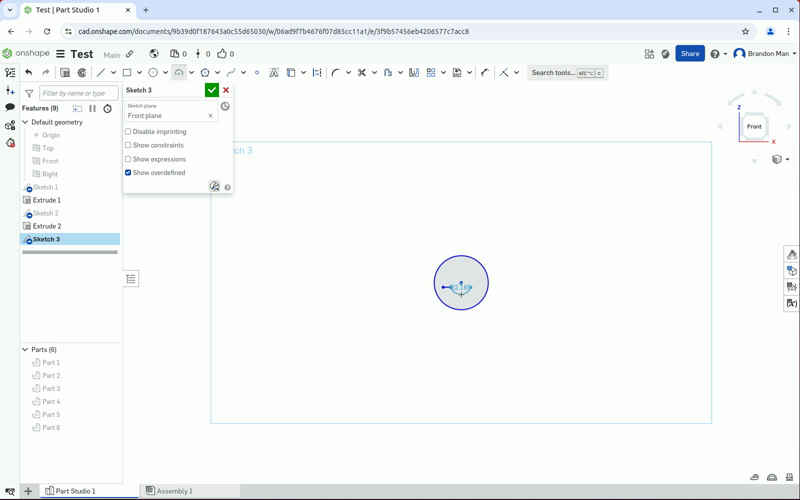
key_up(shift)
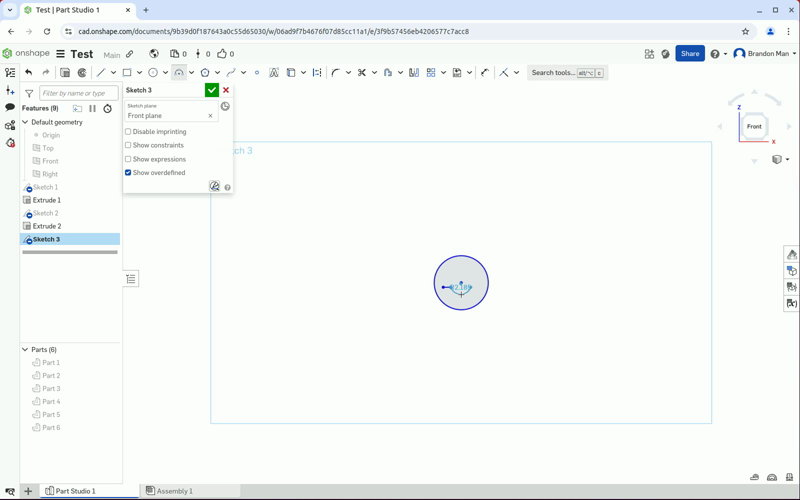
key(esc)
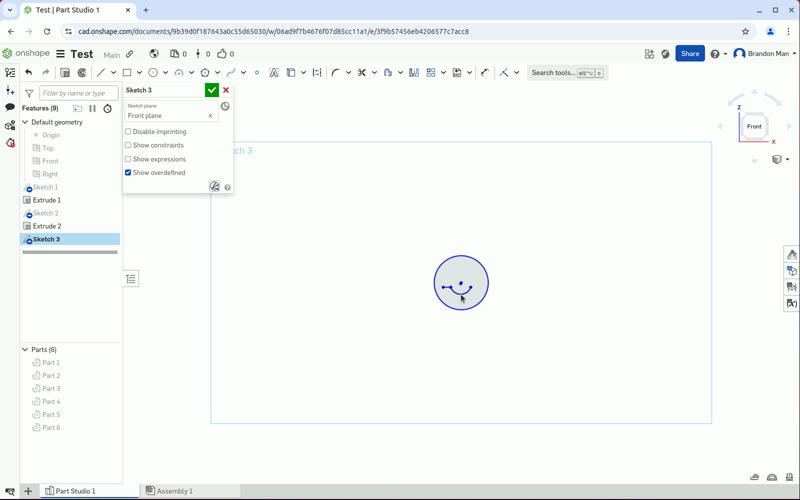
key(l)
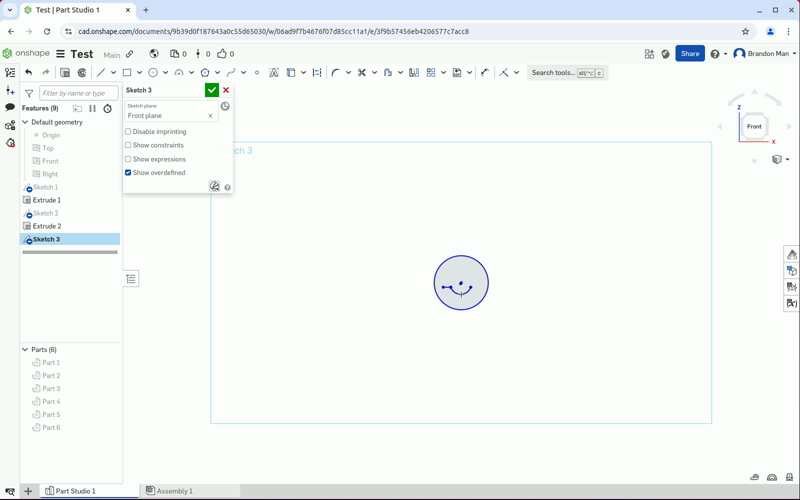
mouse_move(470, 287)
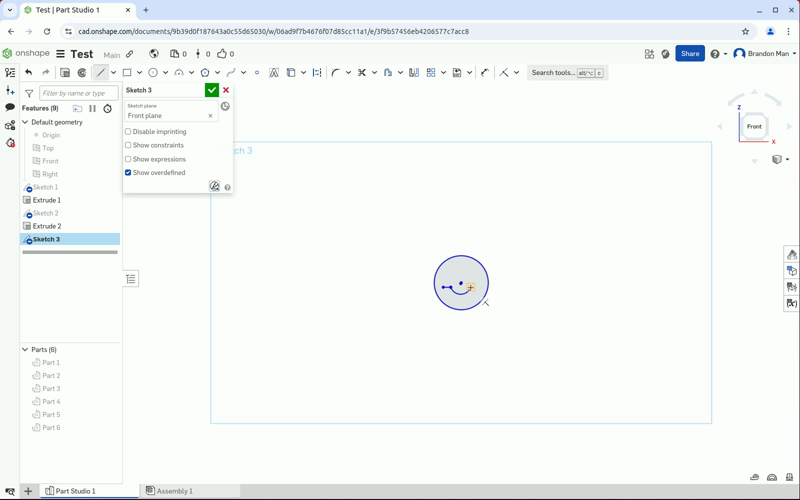
click(470, 287)
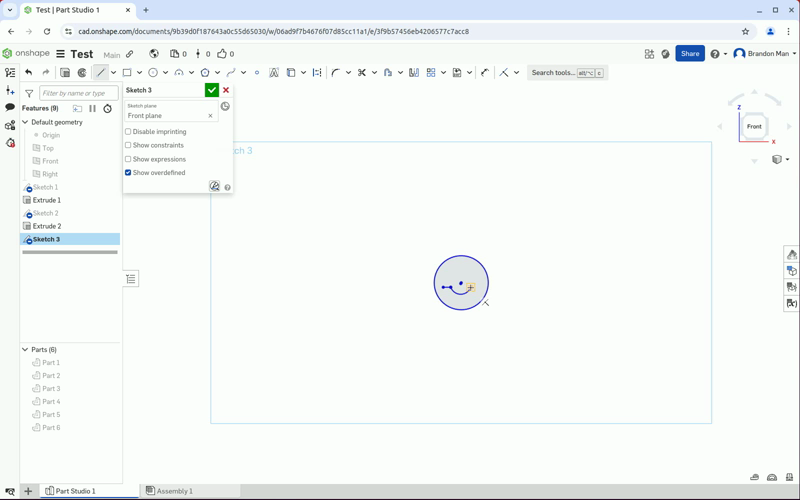
key_down(shift)
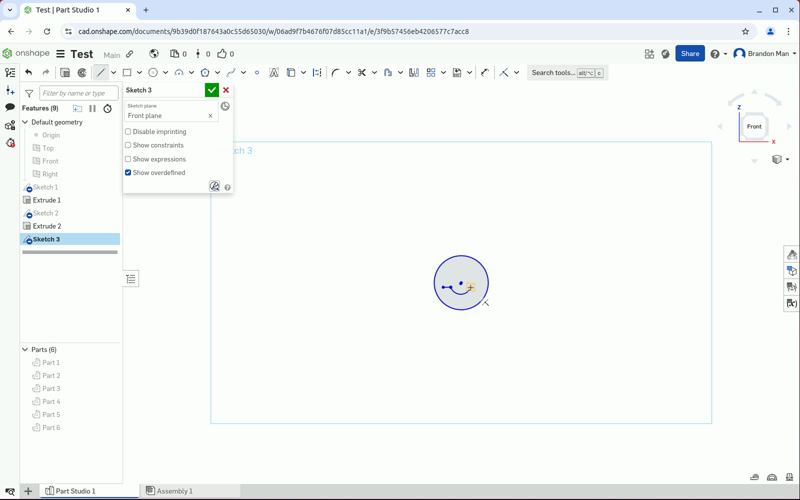
mouse_move(501, 287)
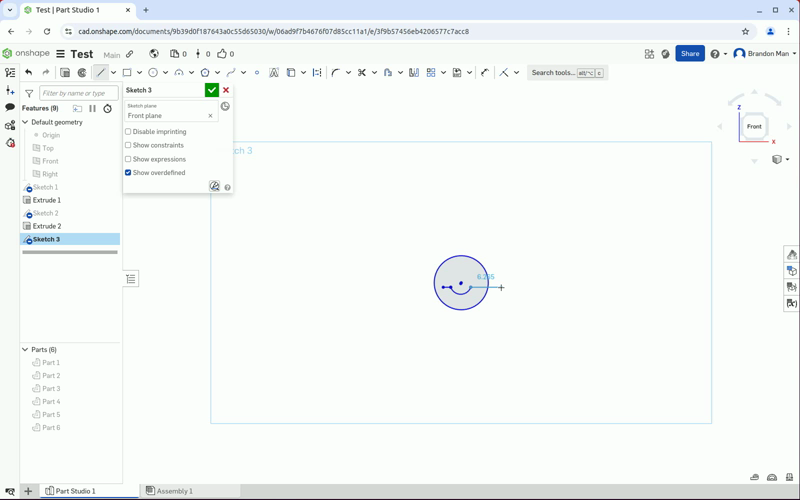
mouse_move(479, 287)
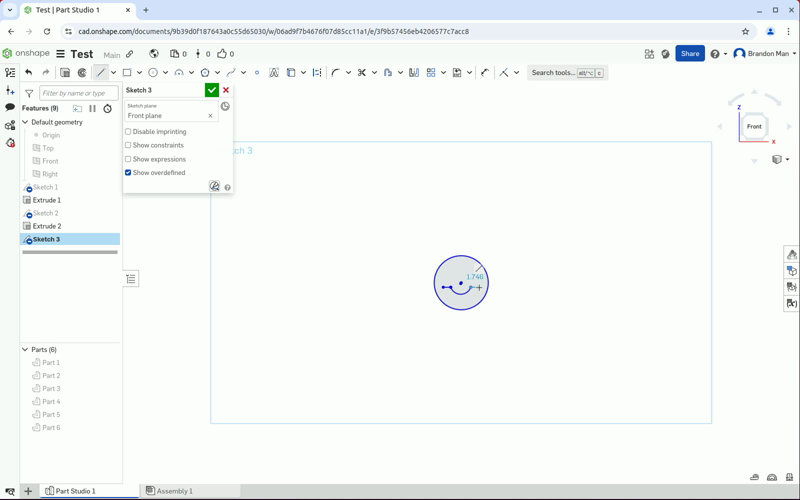
click(479, 287)
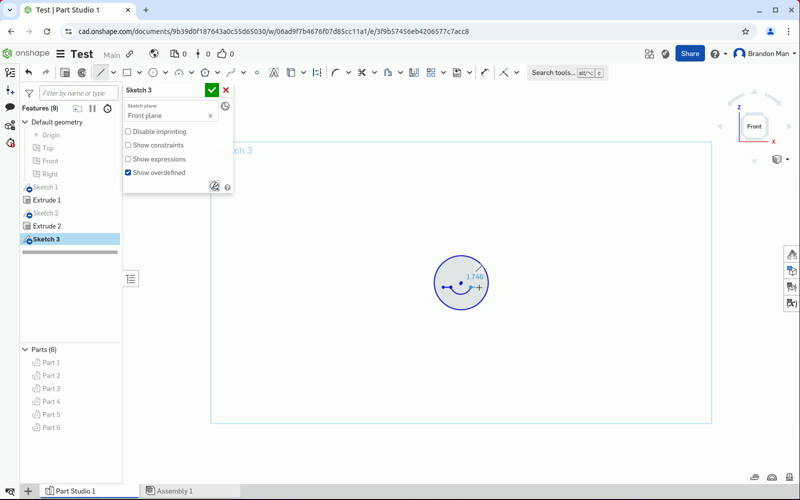
key_up(shift)
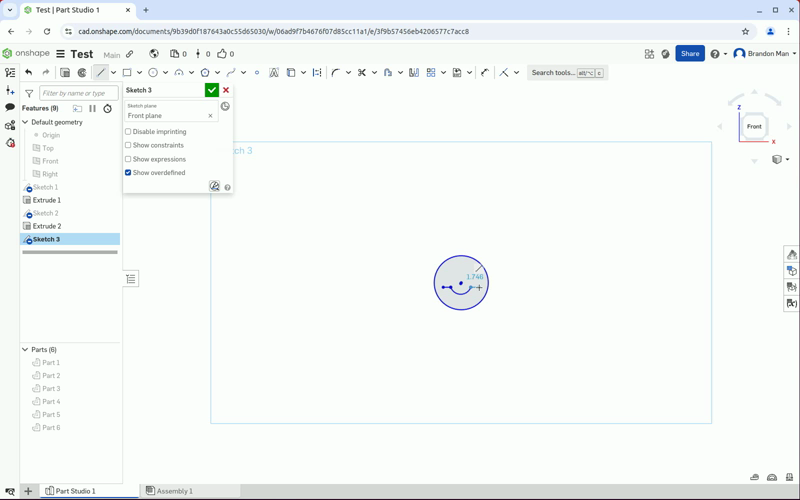
key_down(shift)
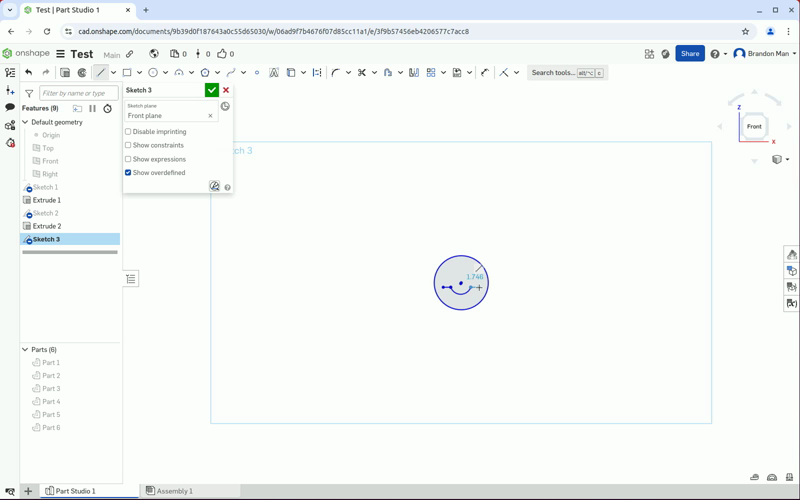
mouse_move(509, 287)
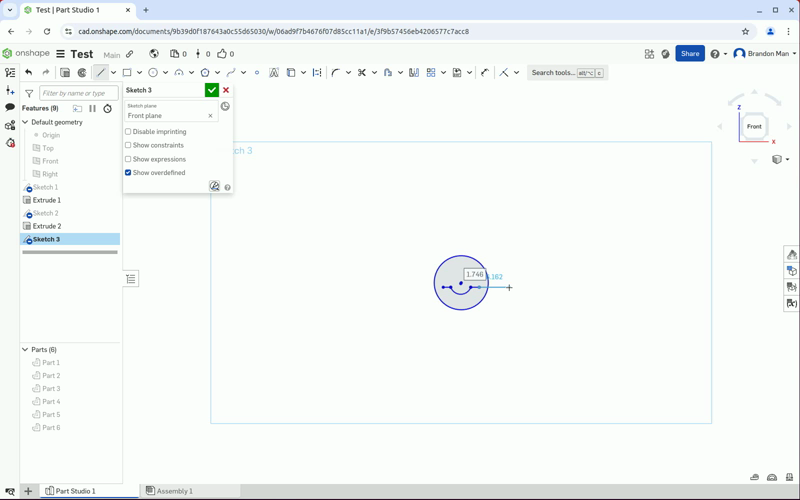
mouse_move(479, 278)
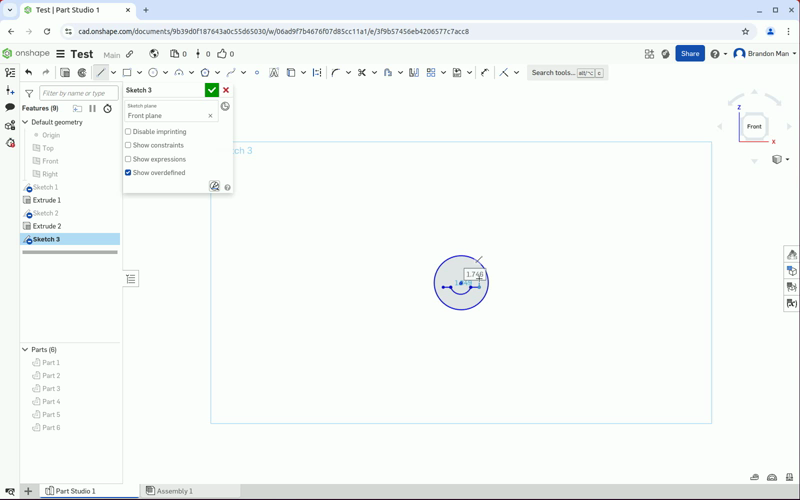
click(479, 278)
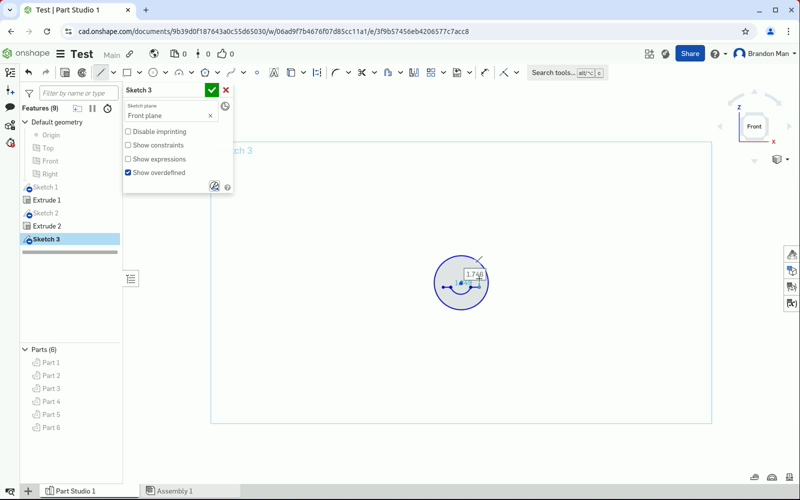
key_up(shift)
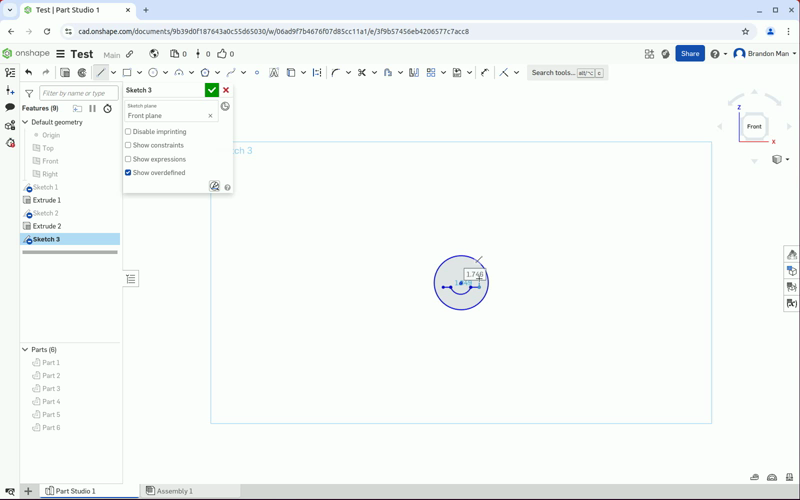
key_down(shift)
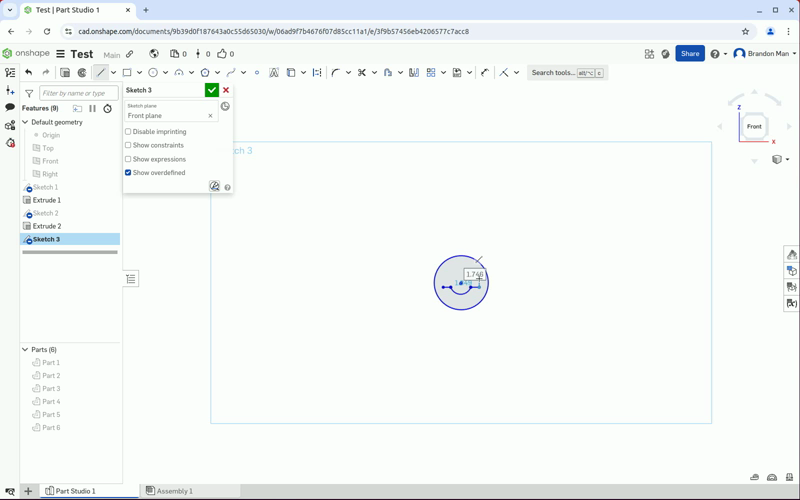
mouse_move(509, 278)
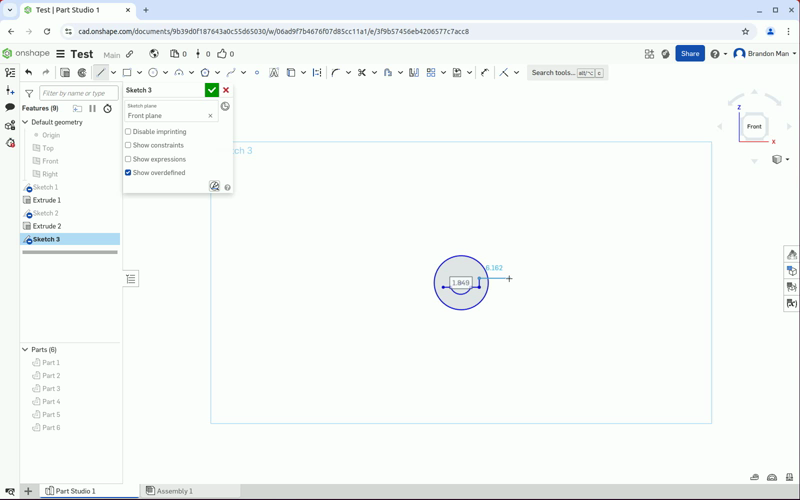
mouse_move(470, 278)
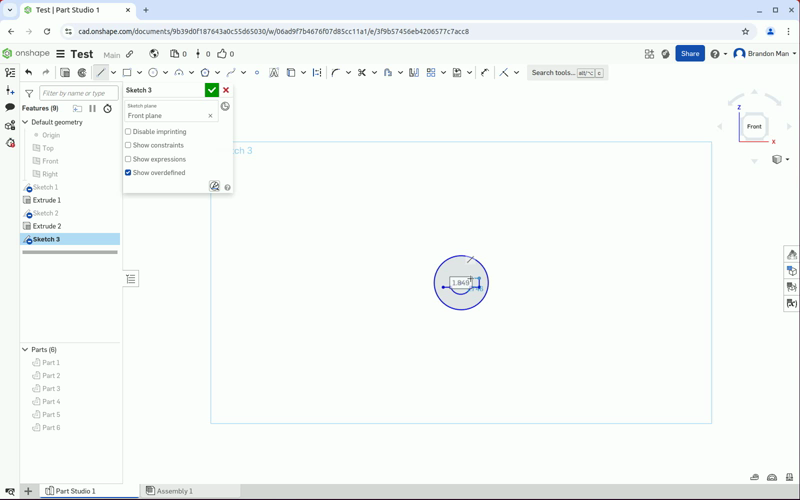
click(470, 278)
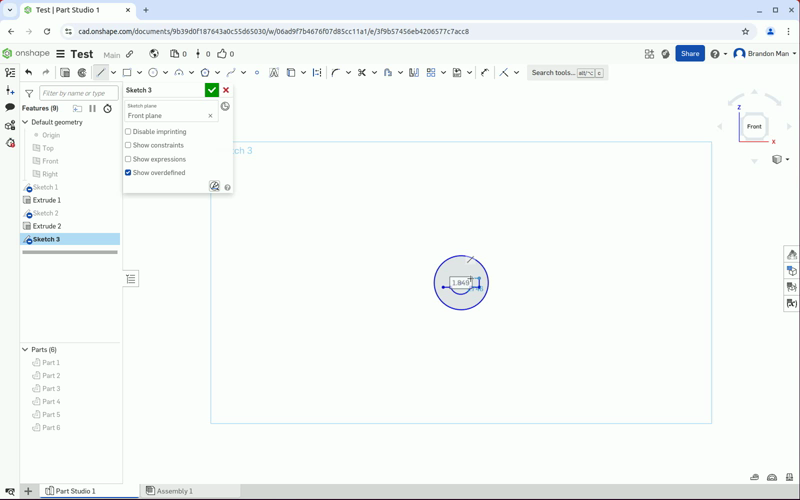
key_up(shift)
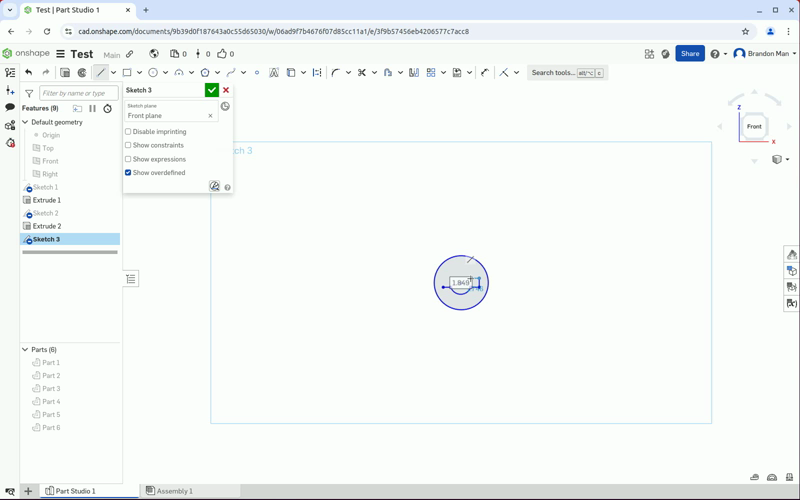
key(esc)
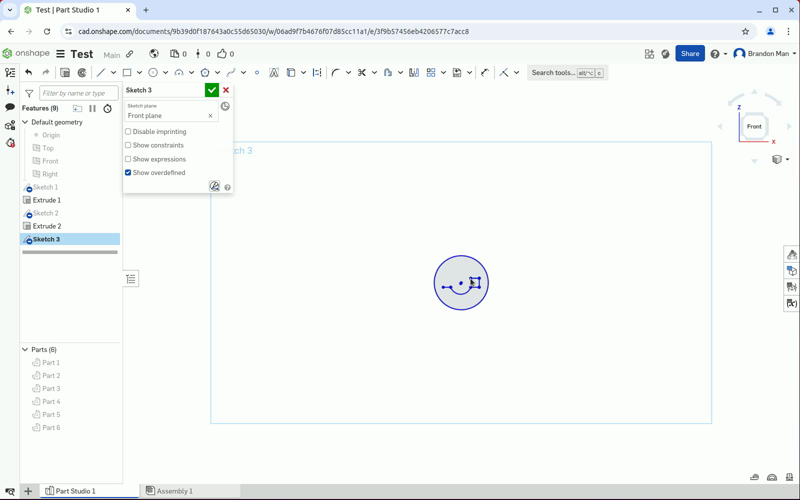
key(a)
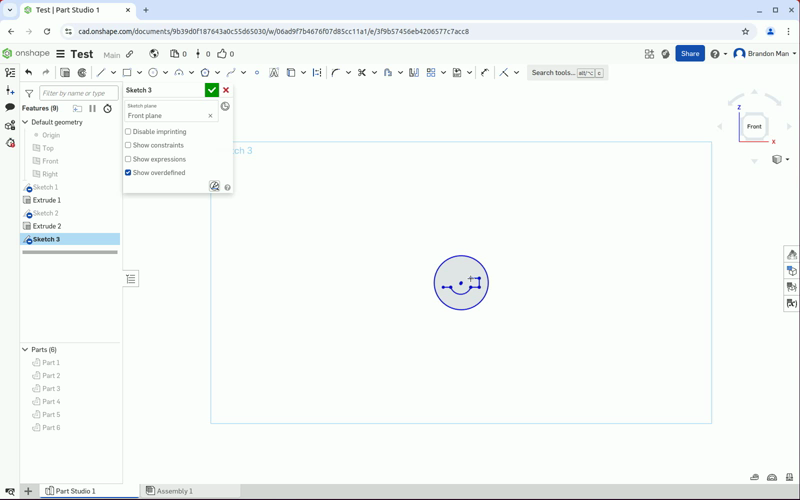
mouse_move(470, 278)
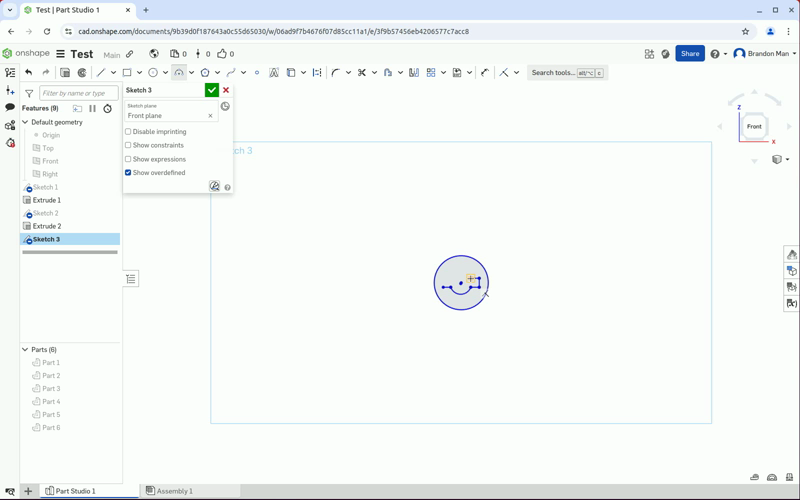
click(470, 278)
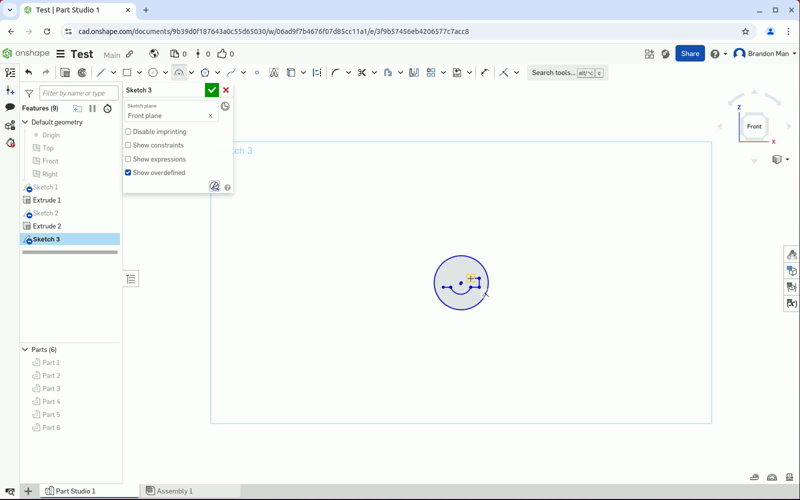
key_down(shift)
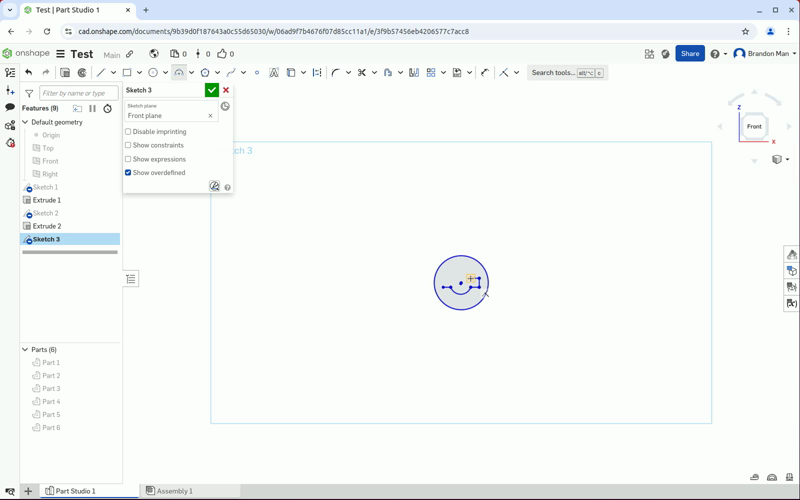
mouse_move(450, 278)
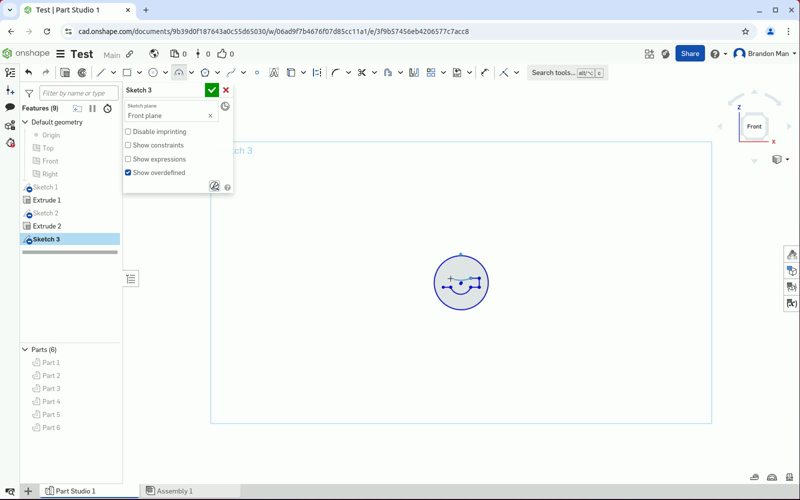
click(450, 278)
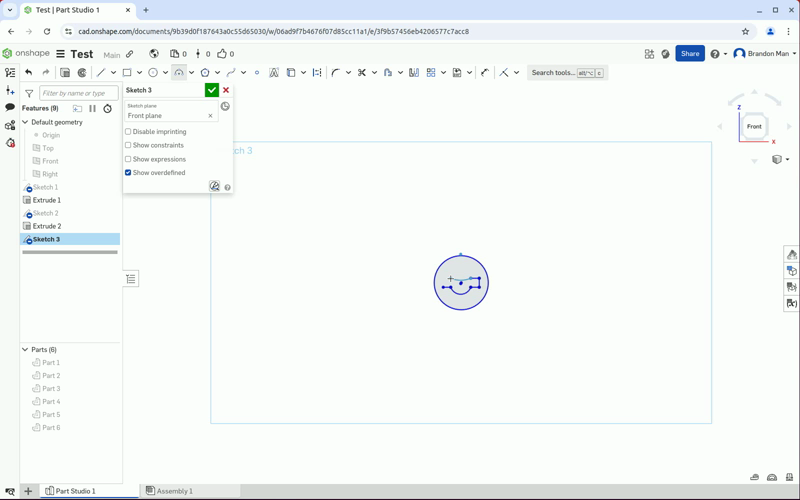
mouse_move(461, 271)
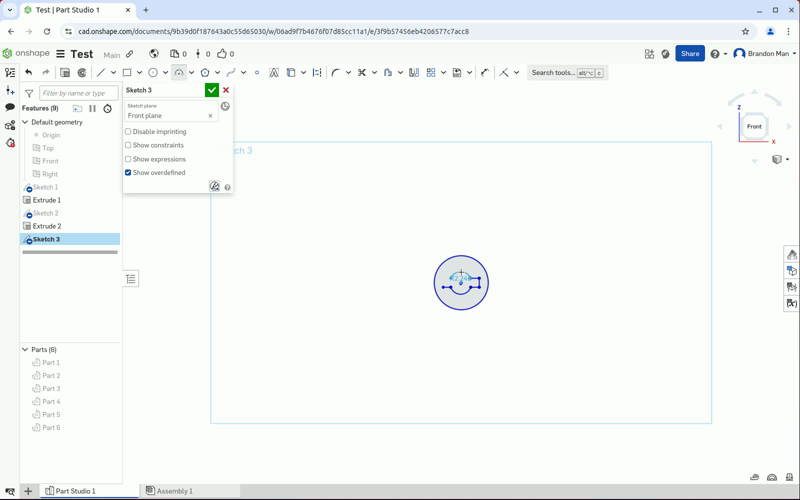
click(461, 271)
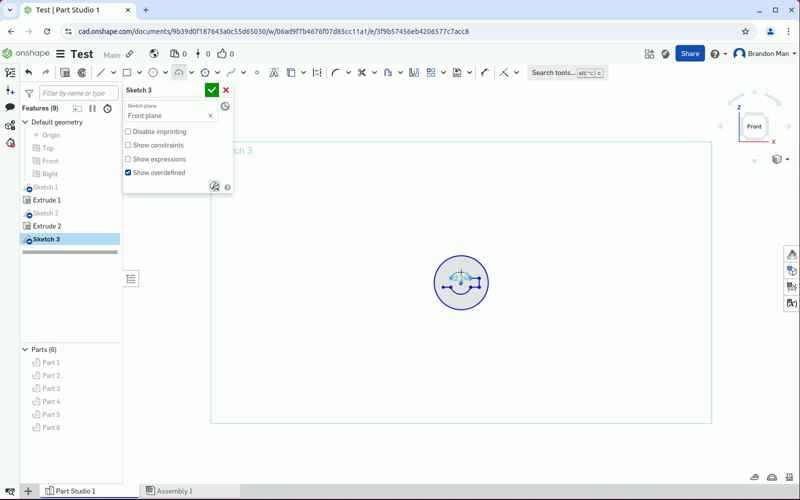
key_up(shift)
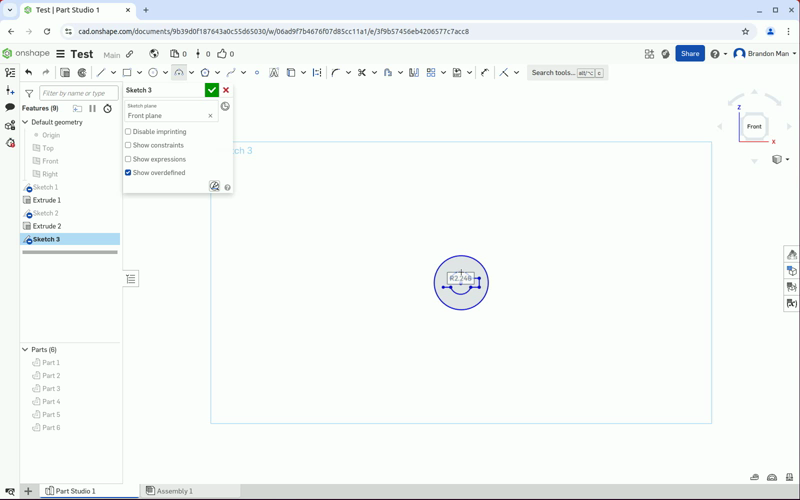
key(esc)
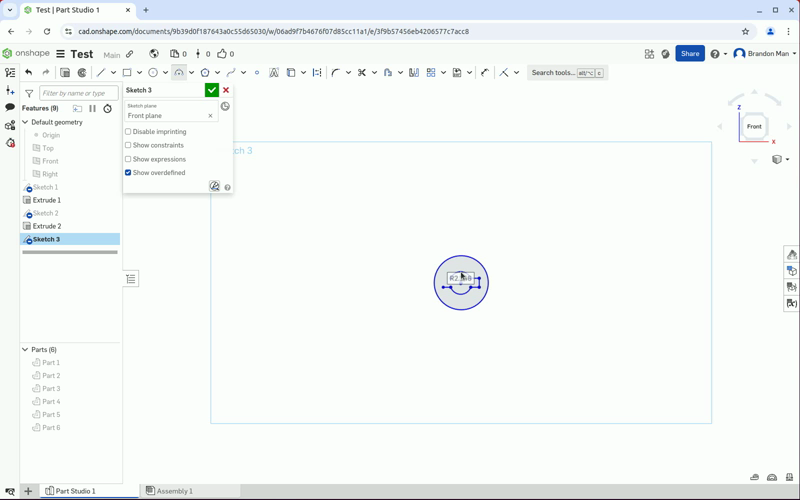
key(l)
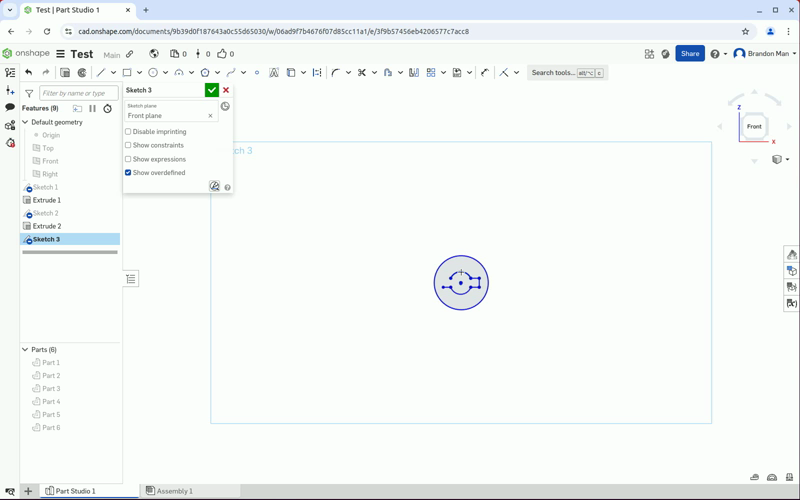
mouse_move(450, 278)
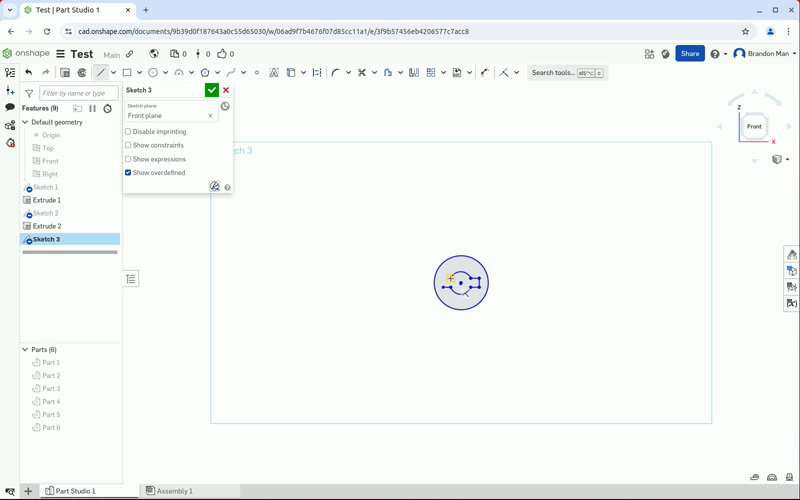
click(450, 278)
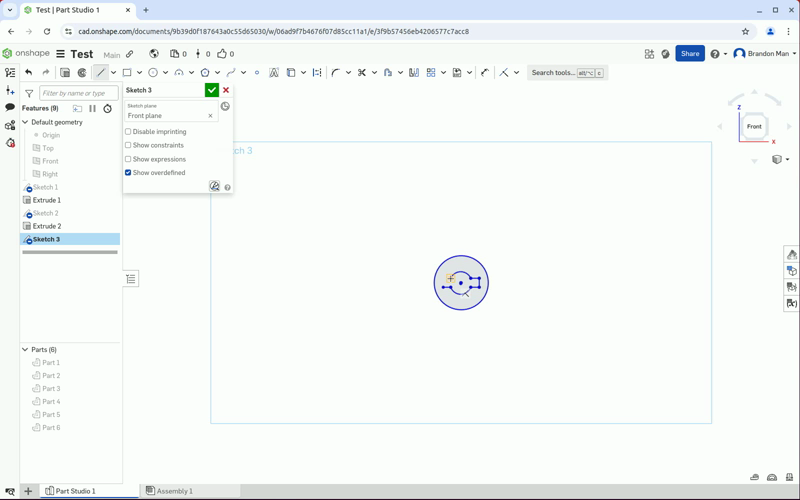
key_down(shift)
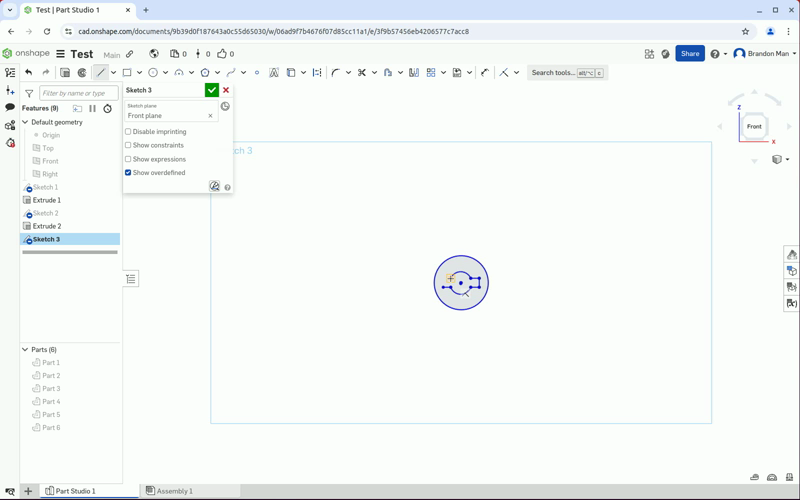
mouse_move(480, 278)
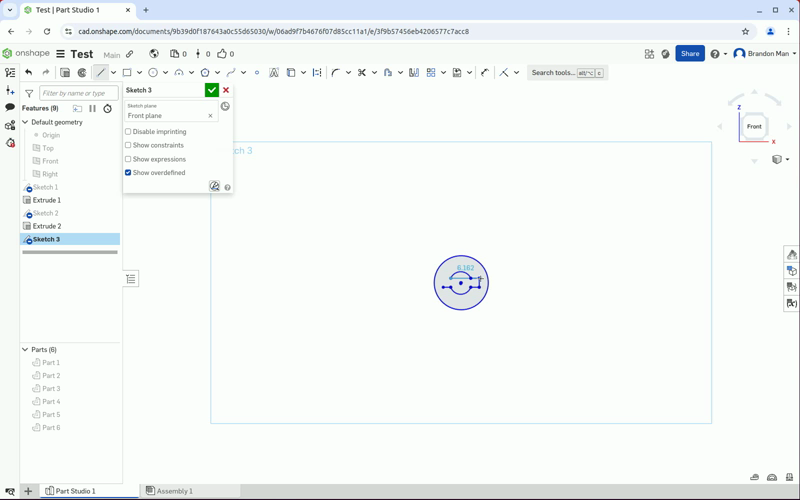
mouse_move(443, 278)
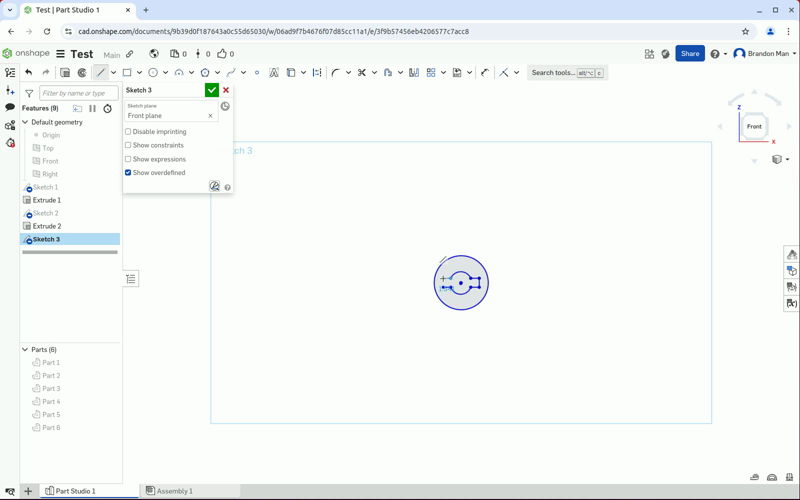
click(443, 278)
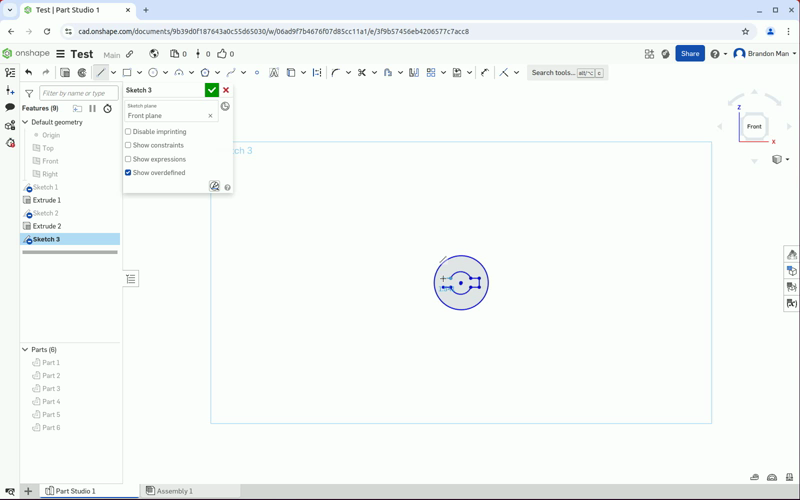
key_up(shift)
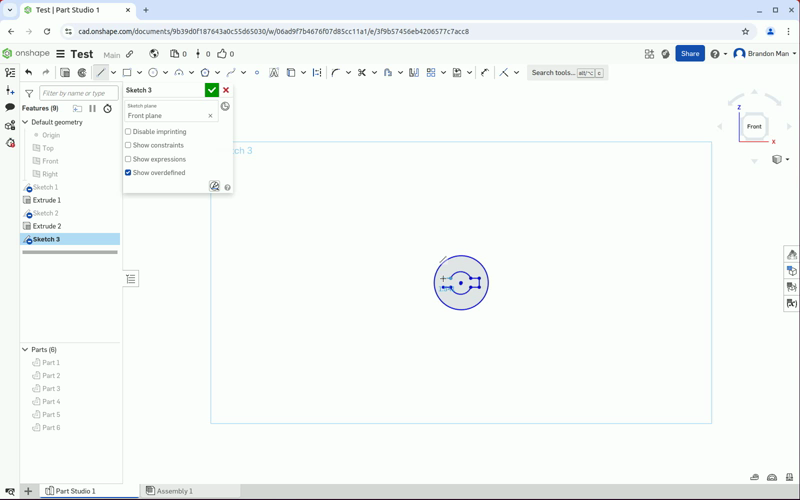
mouse_move(473, 278)
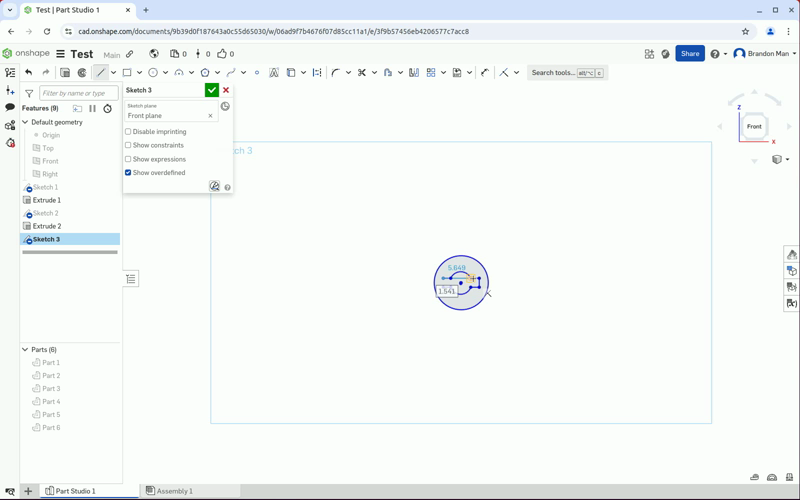
key_down(shift)
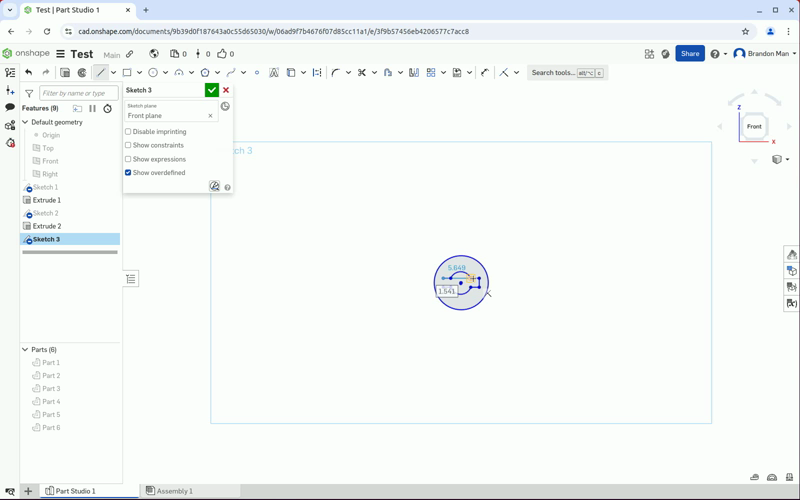
mouse_move(443, 287)
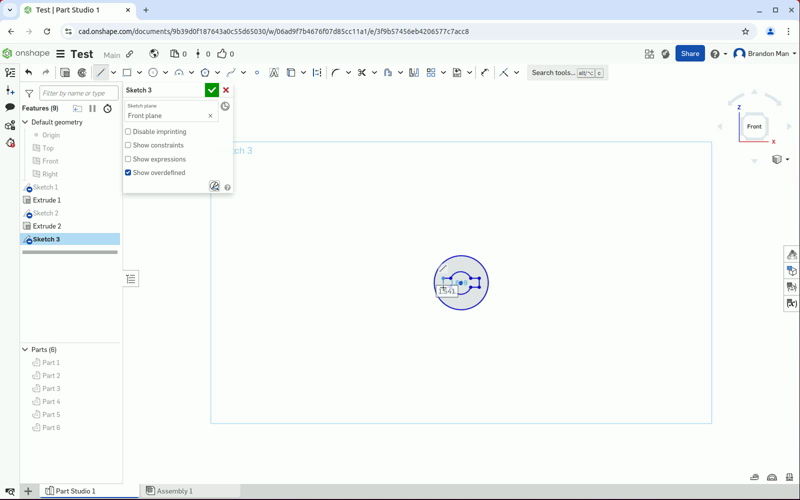
key_up(shift)
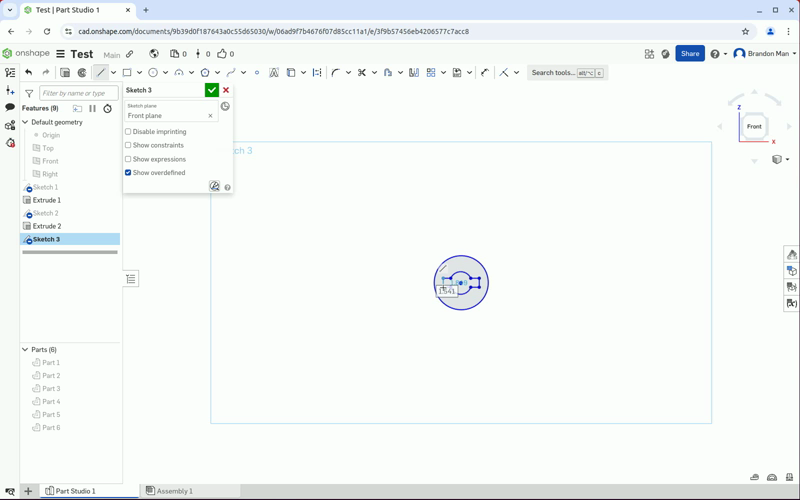
click(443, 287)
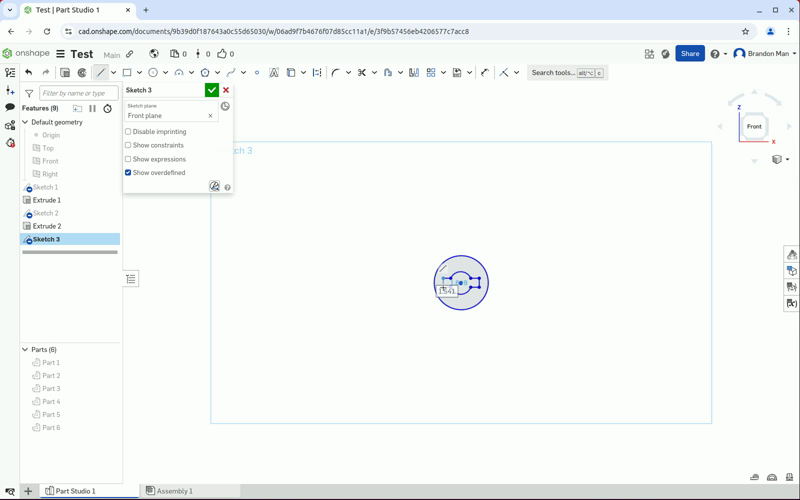
key(esc)
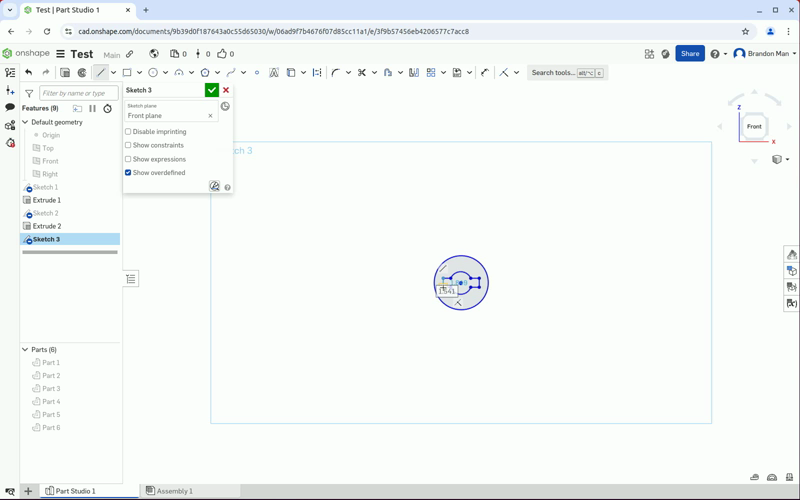
mouse_move(480, 293)
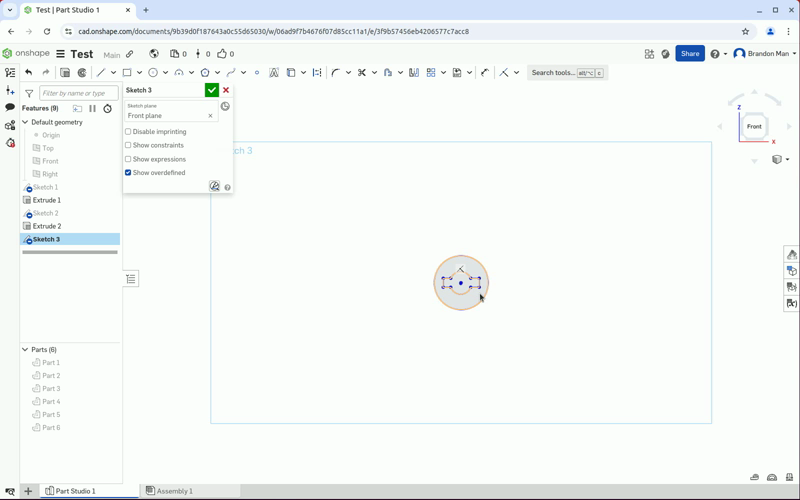
scroll(6)
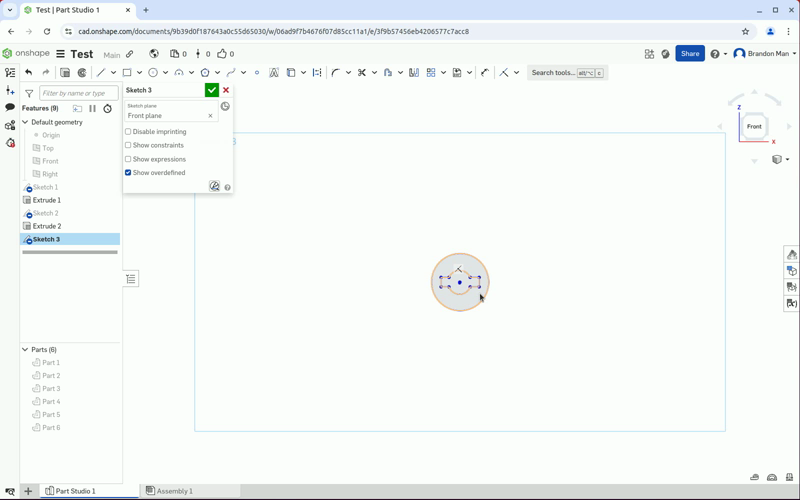
scroll(6)
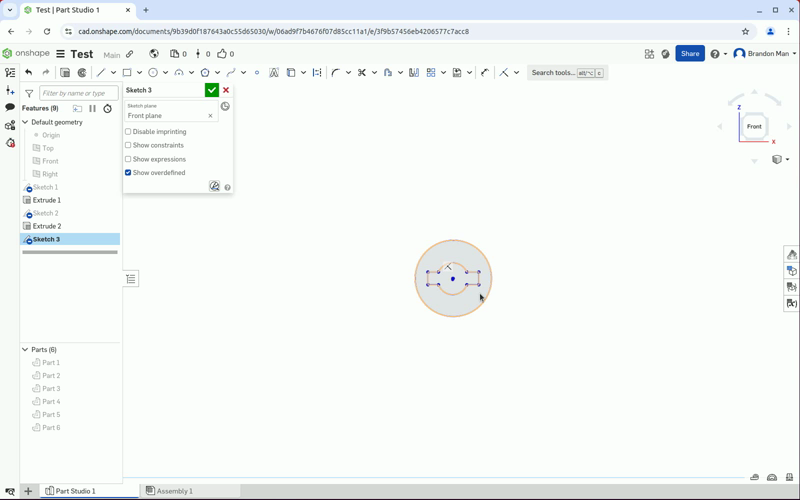
scroll(6)
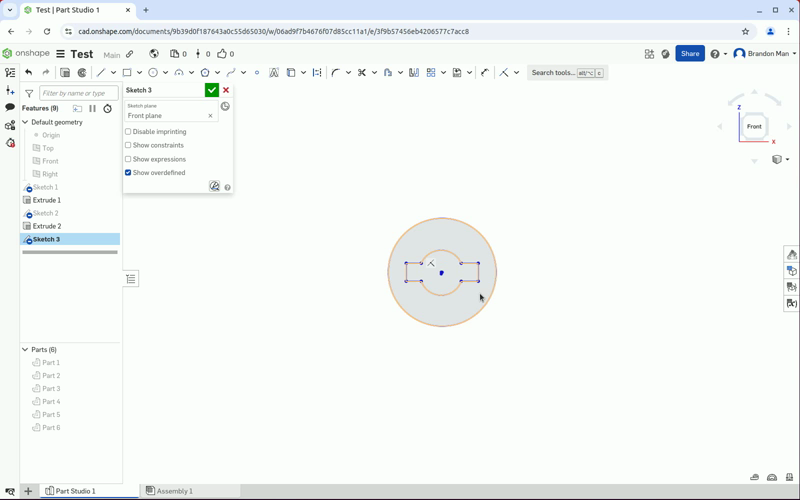
scroll(6)
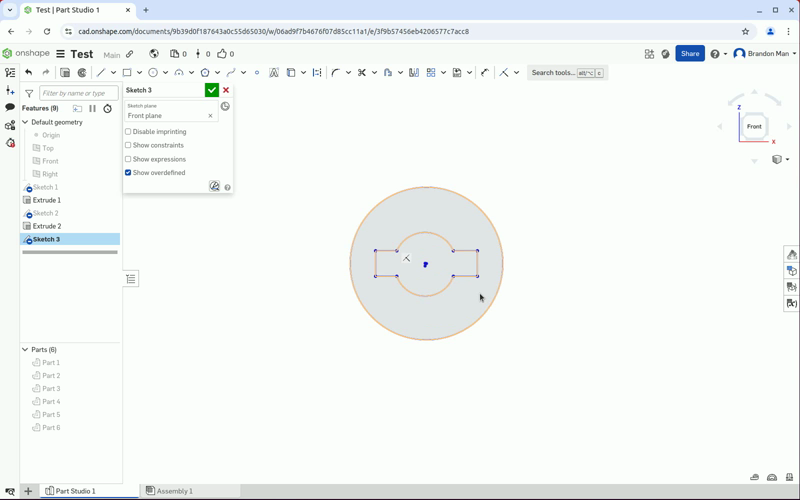
scroll(6)
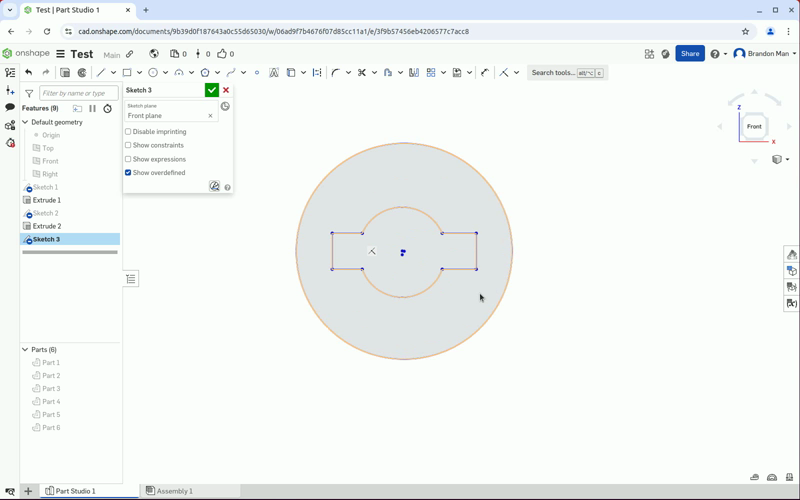
scroll(6)
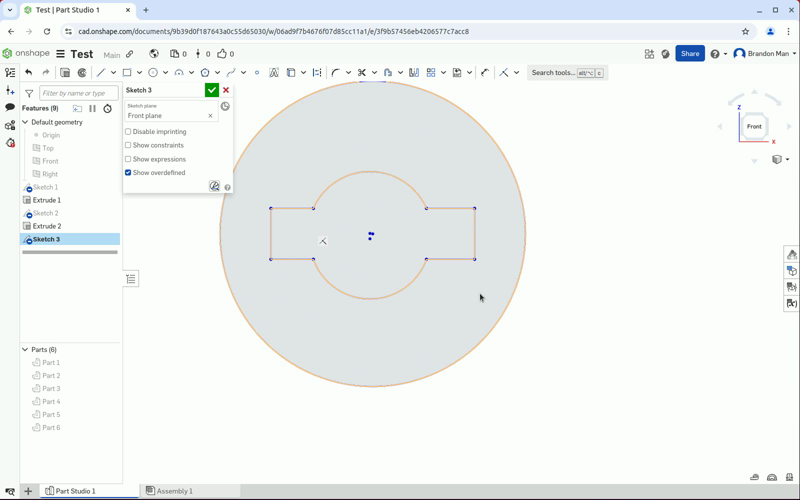
scroll(6)
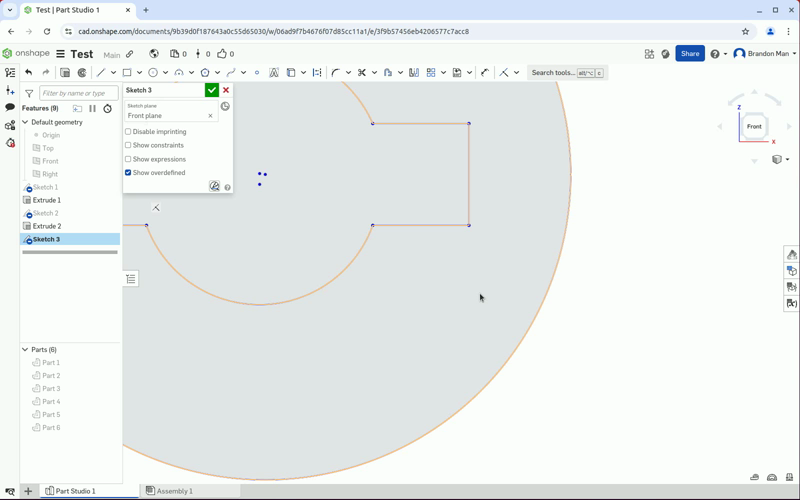
click(480, 293)
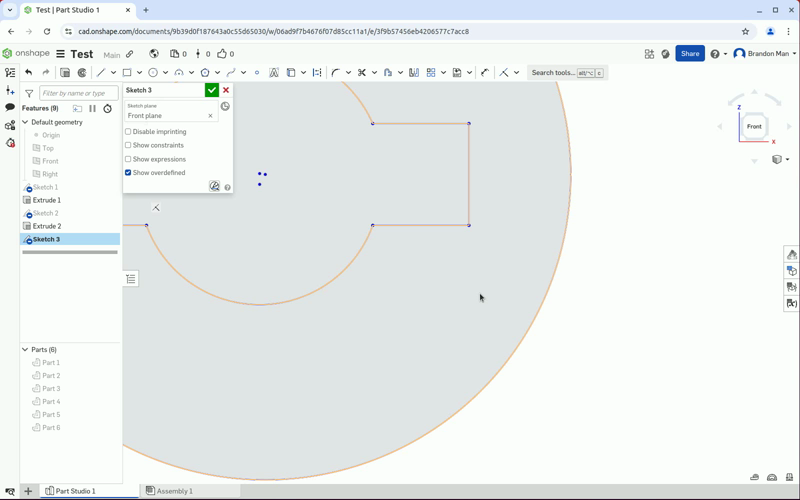
scroll(-6)
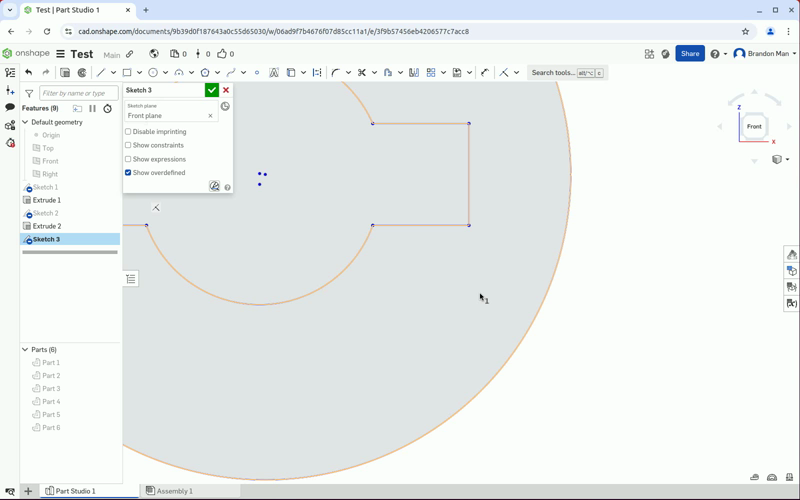
scroll(-6)
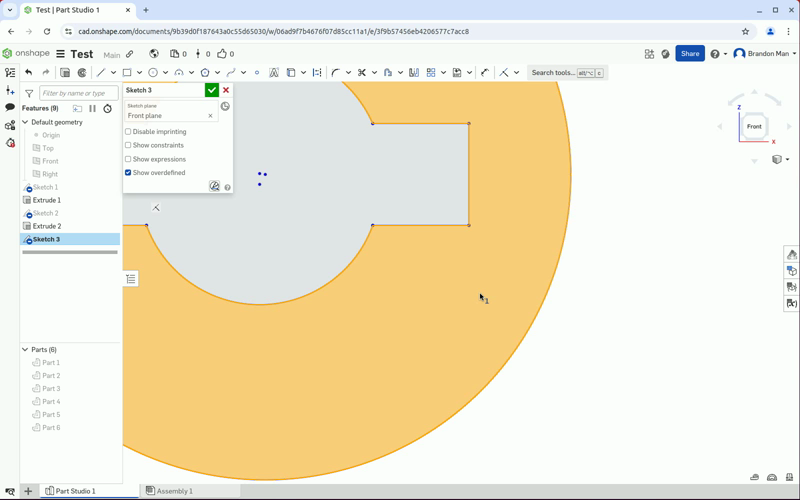
scroll(-6)
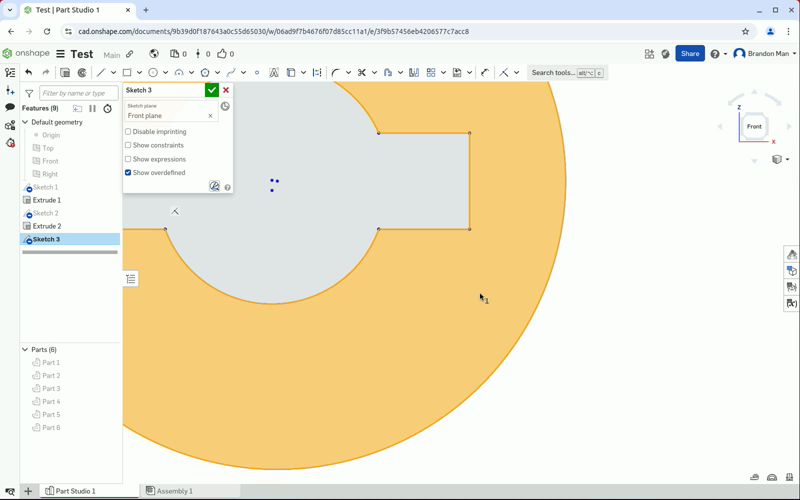
scroll(-6)
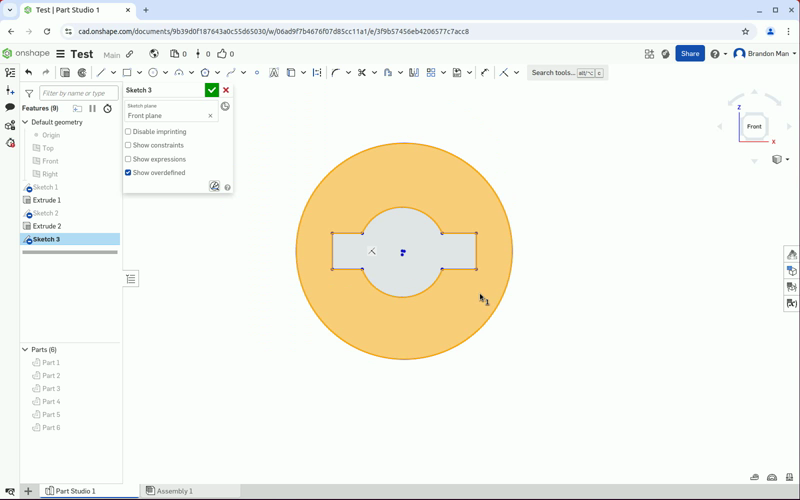
scroll(-6)
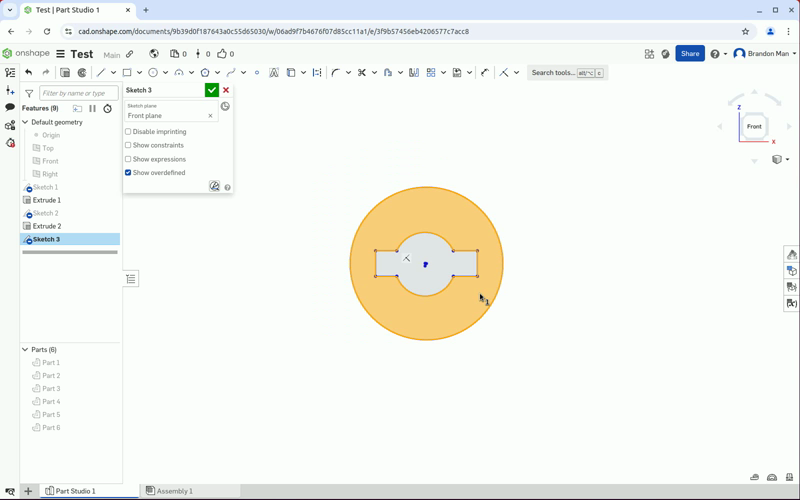
scroll(-6)
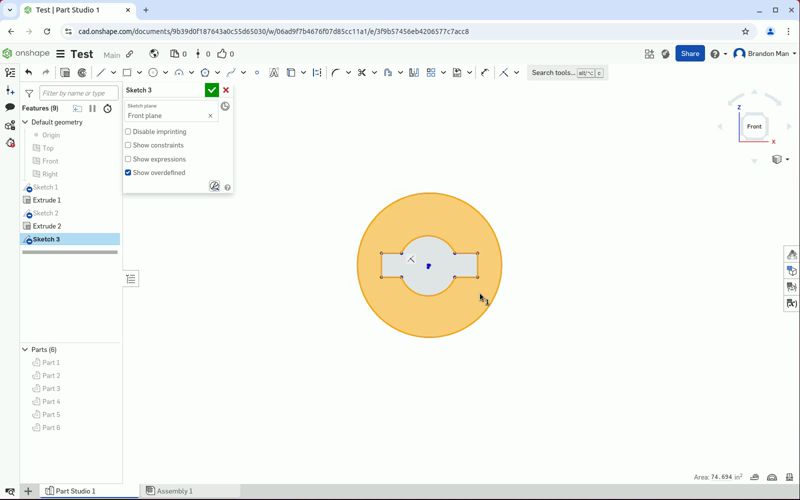
scroll(-6)
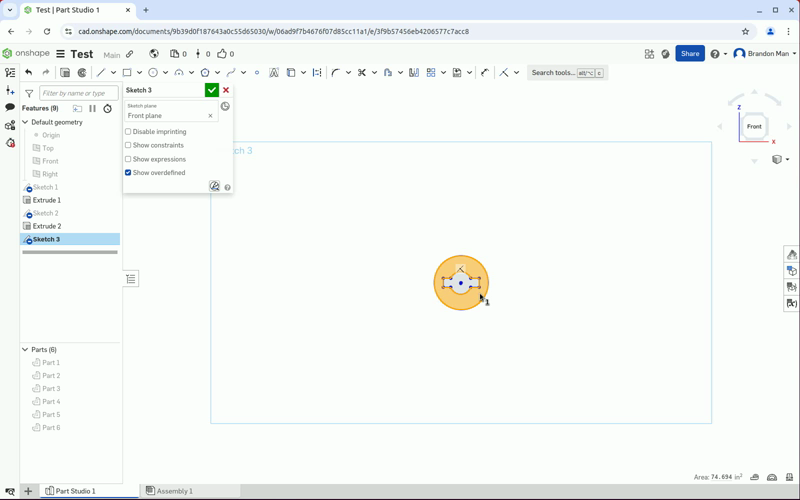
mouse_move(73, 352)
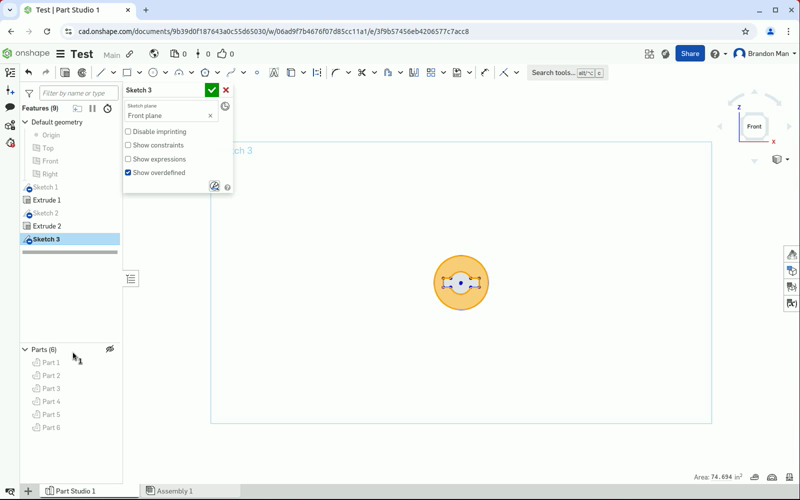
key(shift+y)
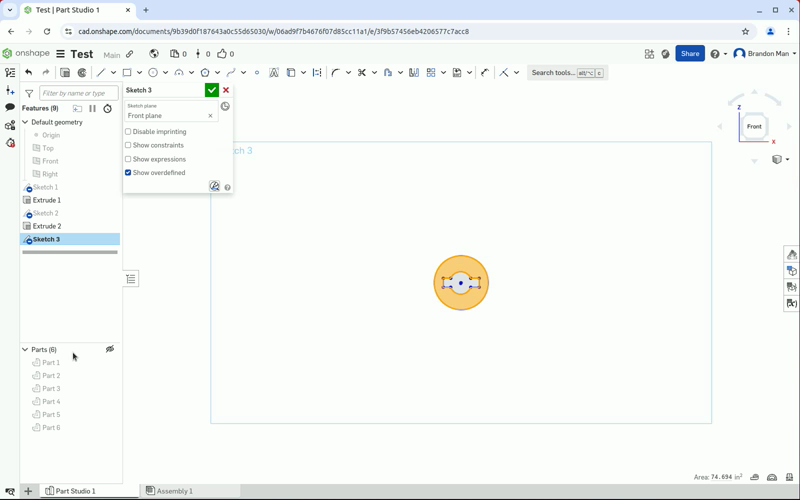
key(shift+e)
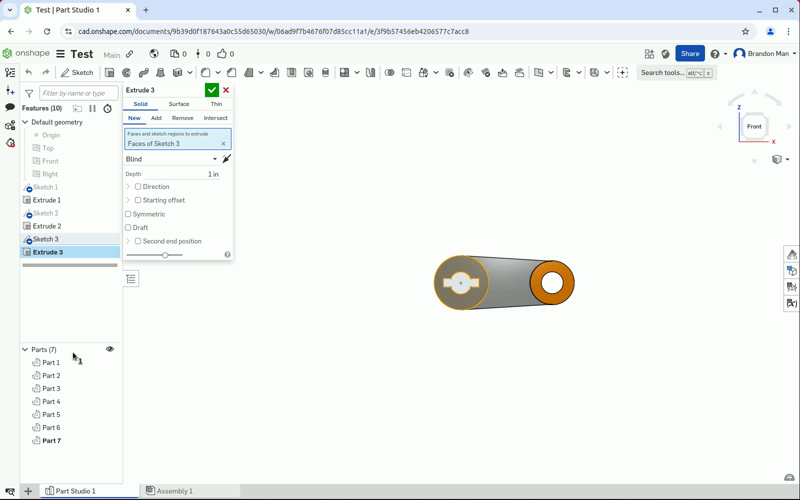
mouse_move(143, 106)
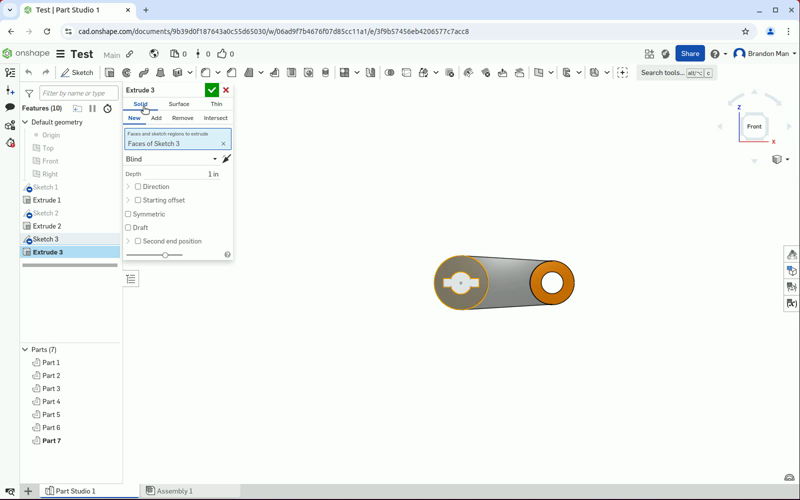
click(143, 106)
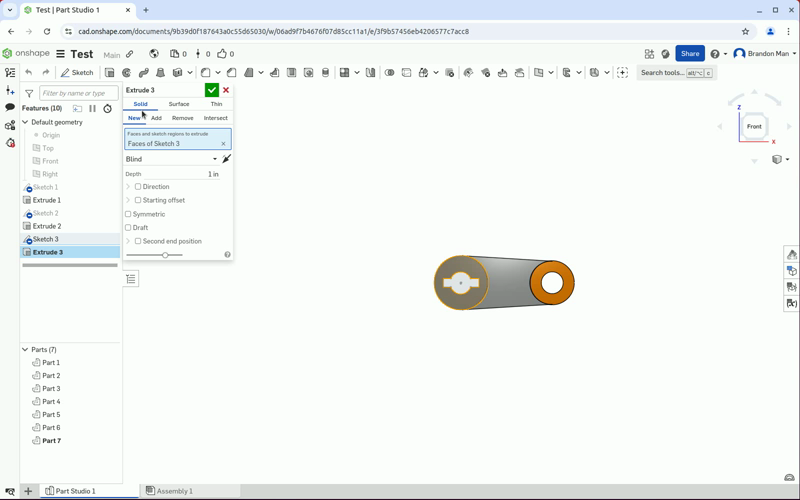
mouse_move(137, 120)
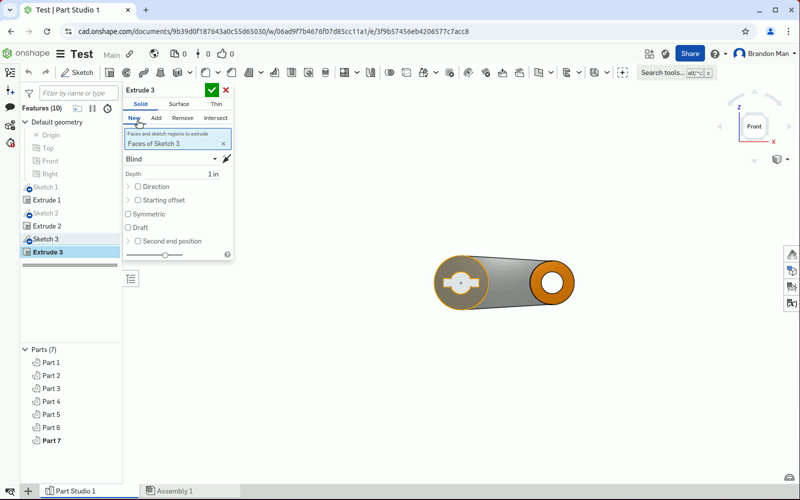
click(137, 120)
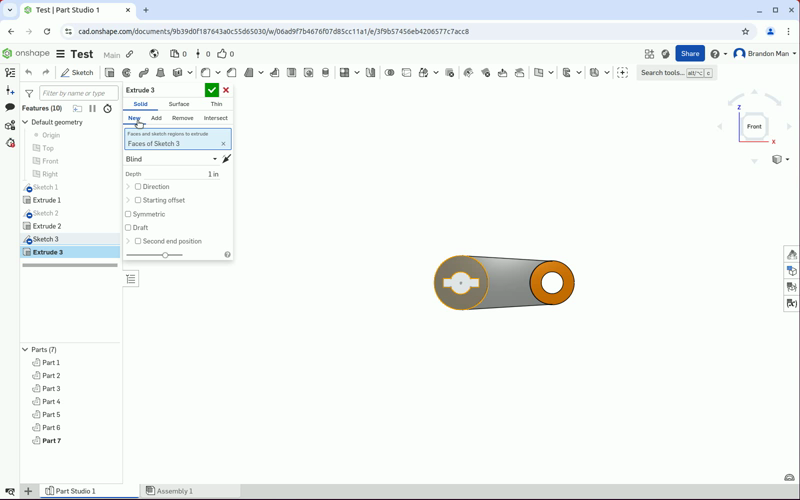
key(tab, 4)
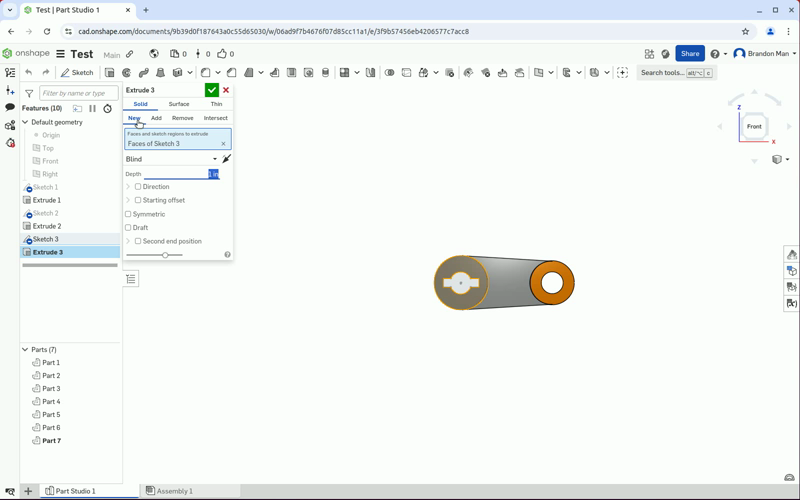
text(7.462)
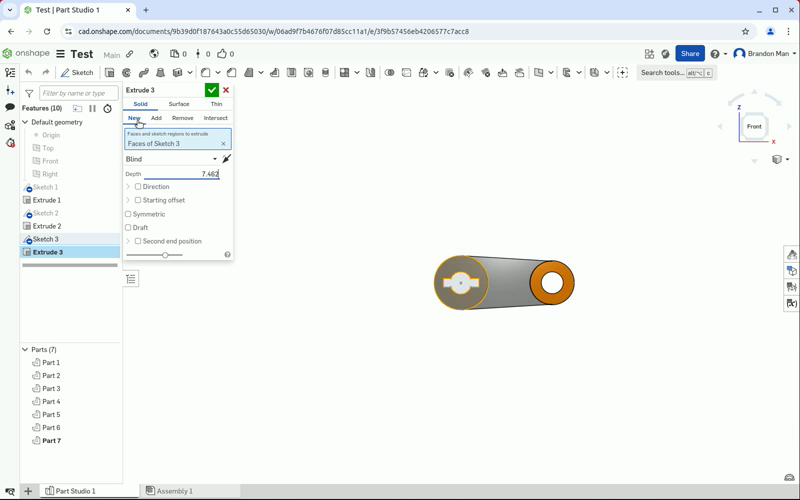
key(enter)
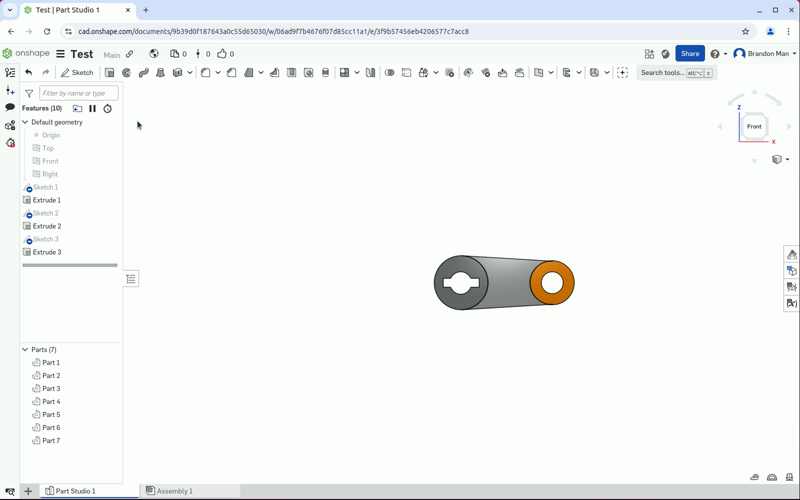
key(shift+h)
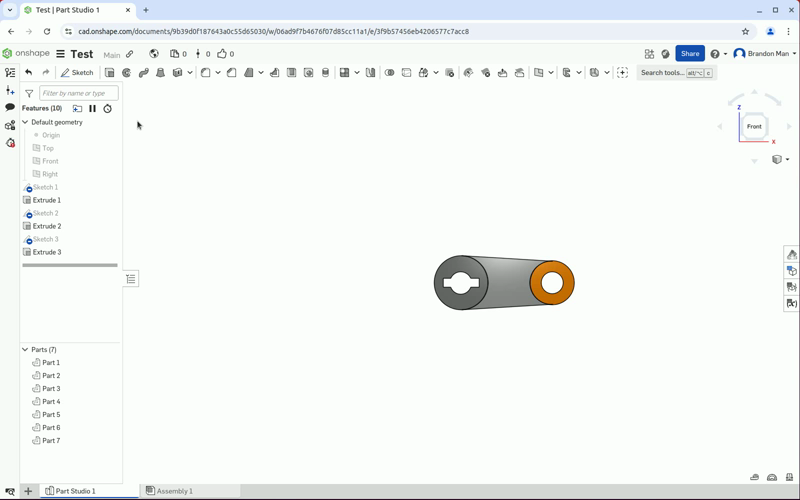
key(shift+h)
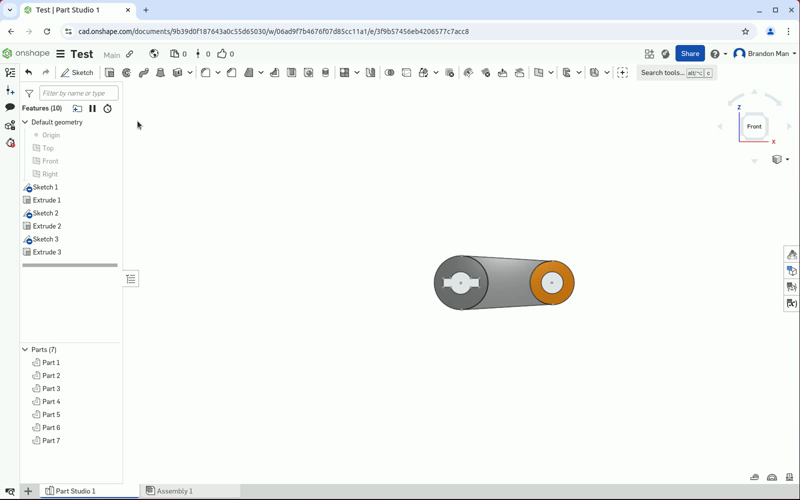
key(shift+7)
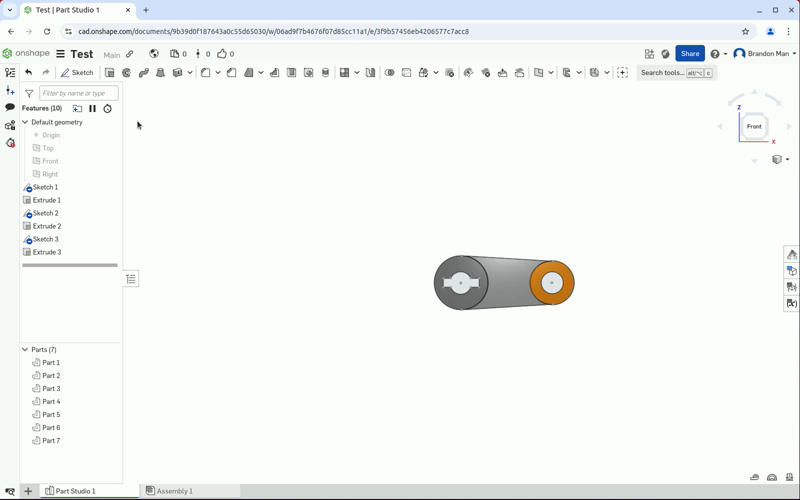
key(left, 2)
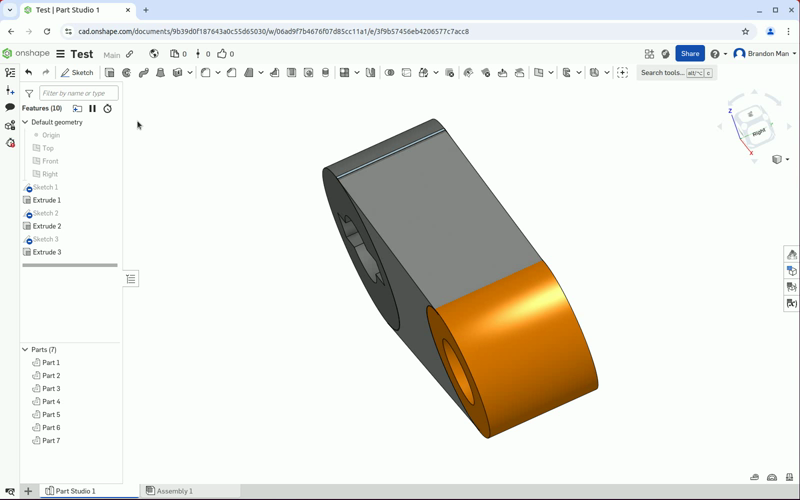
key(down, 2)
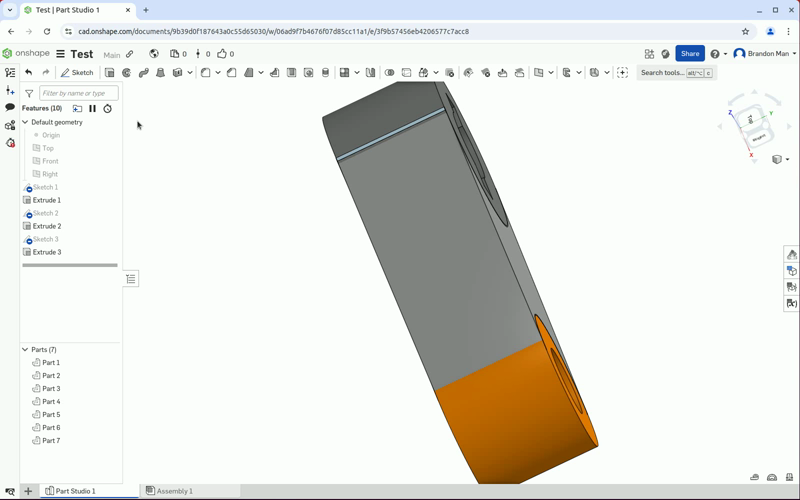
key(up, 2)
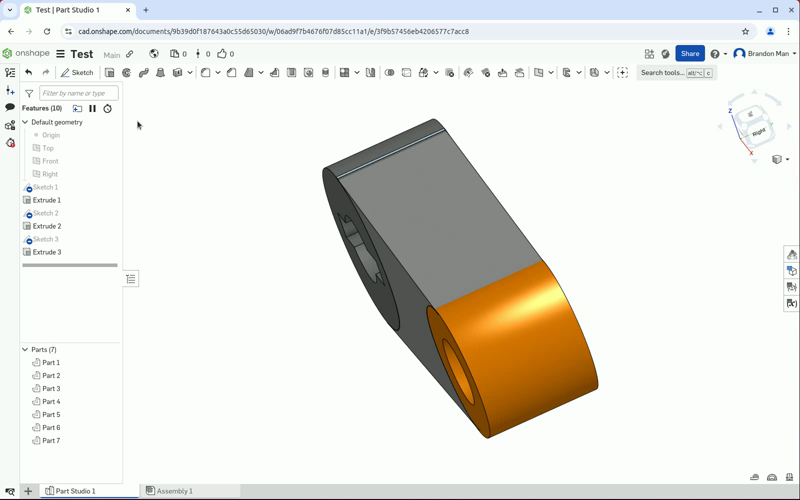
key(right, 2)
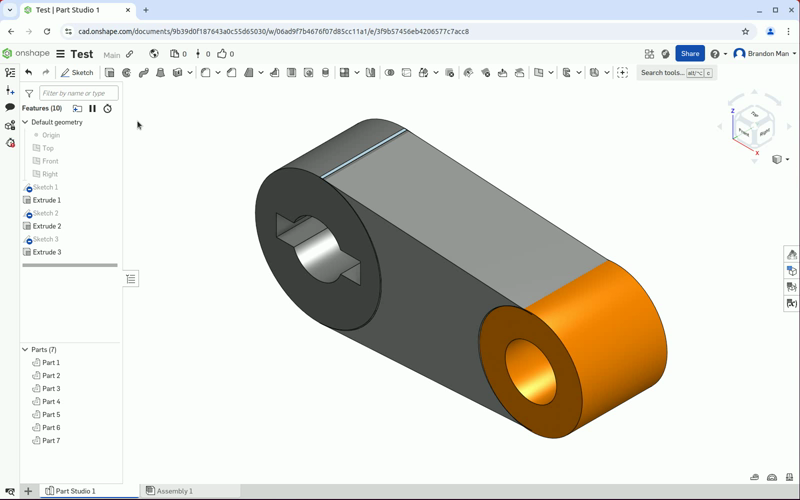
mouse_move(73, 189)
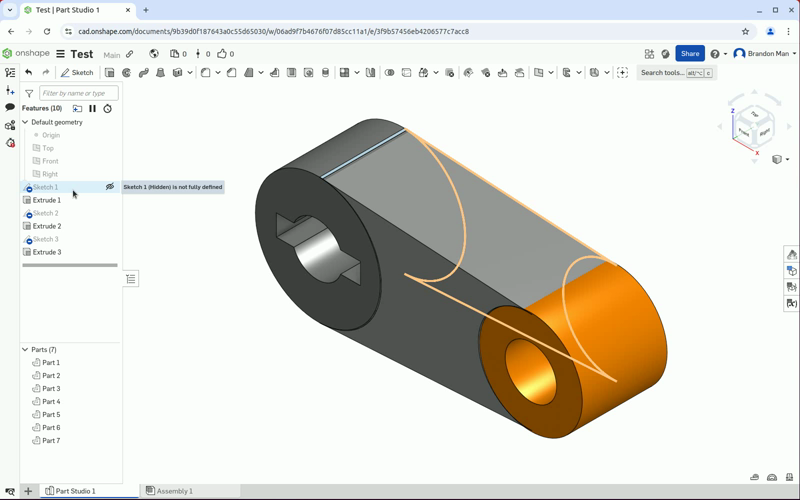
click(73, 189)